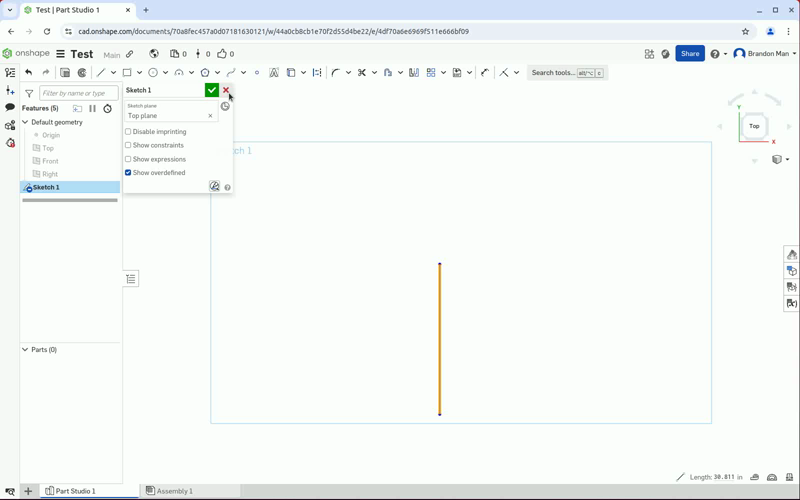
key(shift+h)
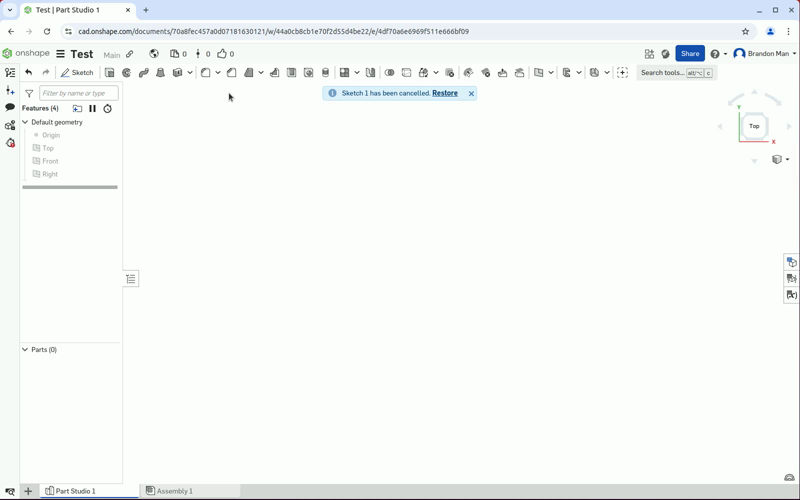
mouse_move(73, 352)
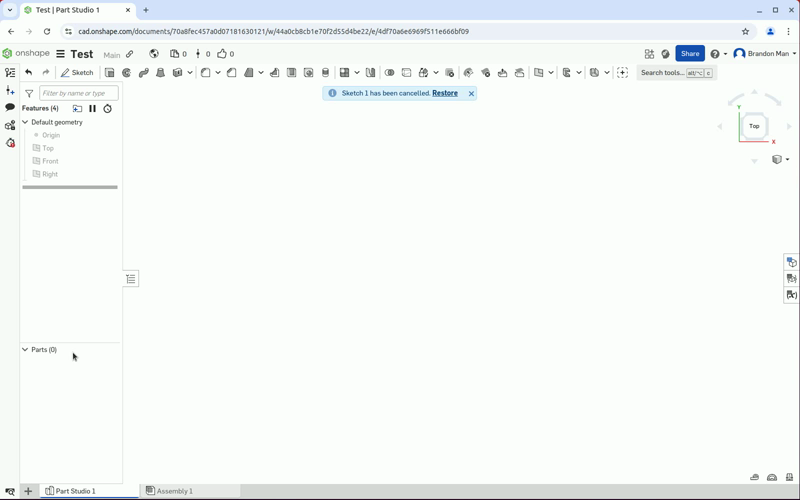
key(y)
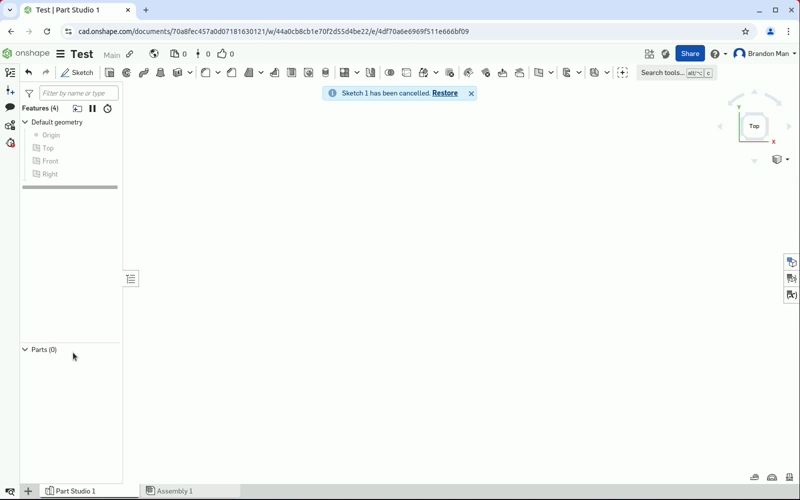
key(shift+p)
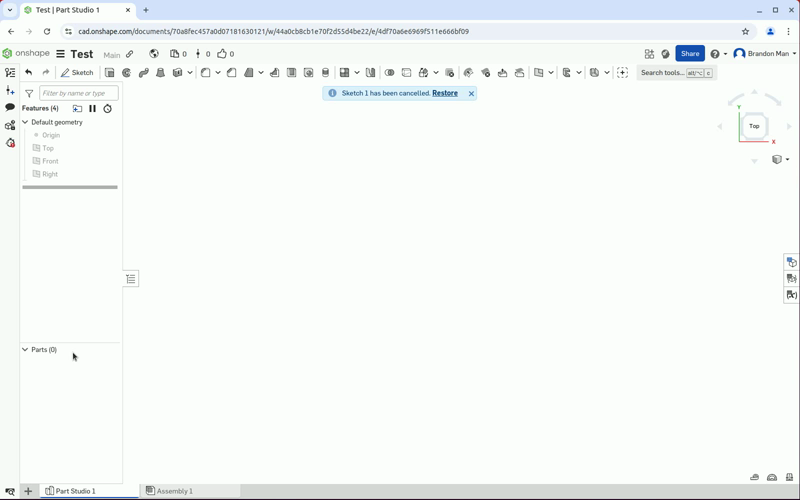
key(space)
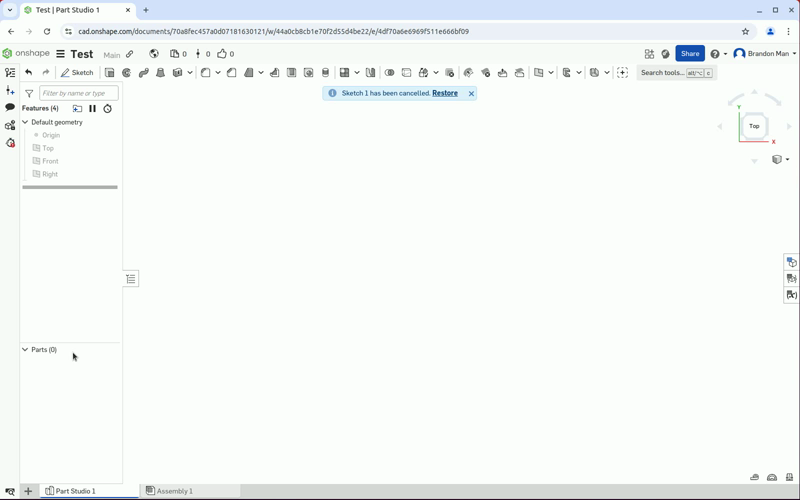
key_down(shift)
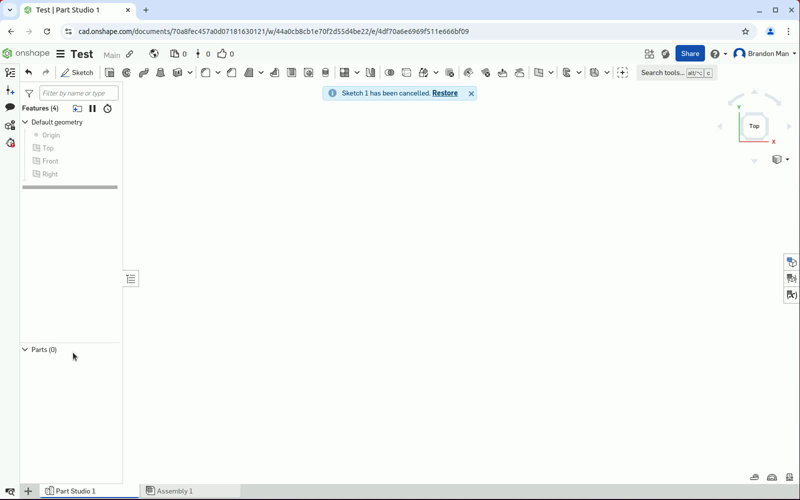
key(up)
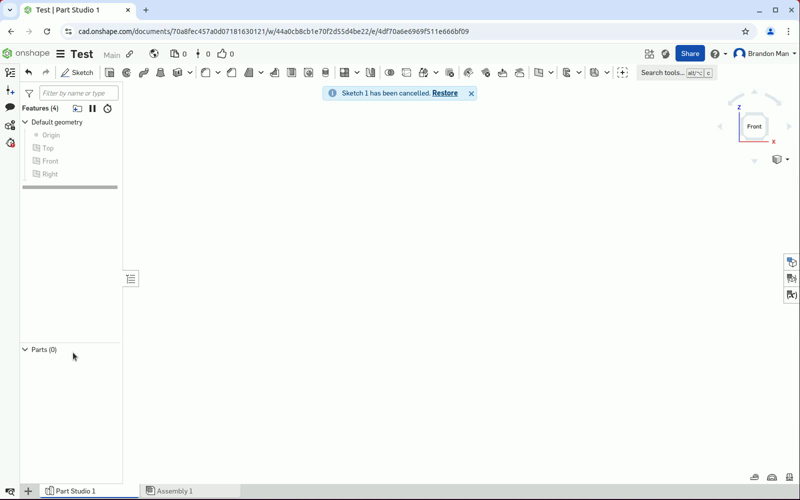
key_up(shift)
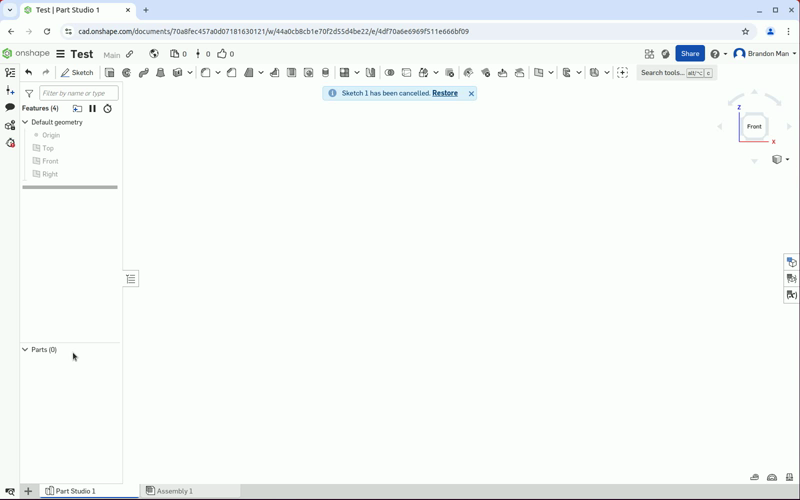
mouse_move(73, 352)
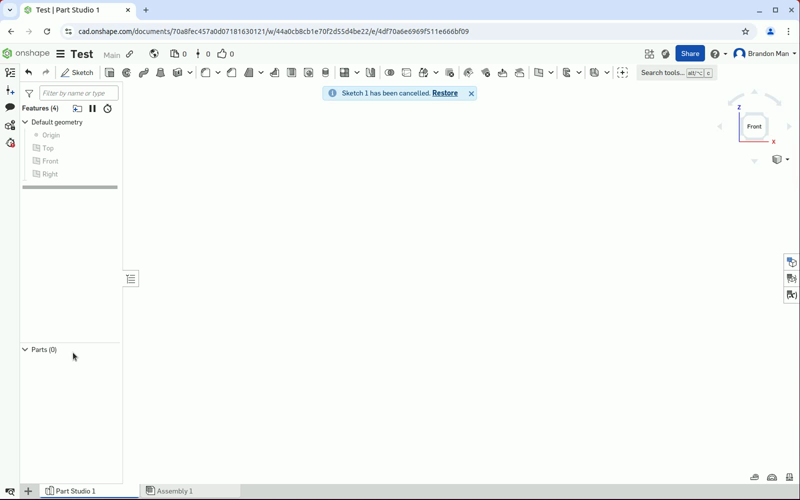
key(shift+y)
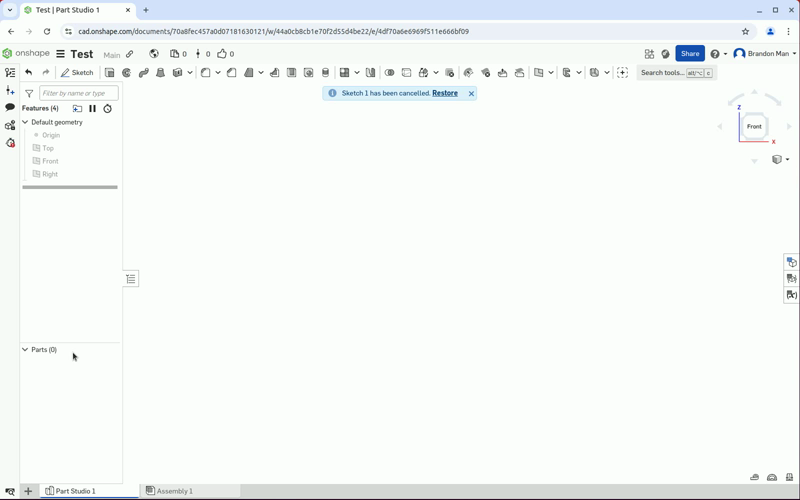
key(shift+s)
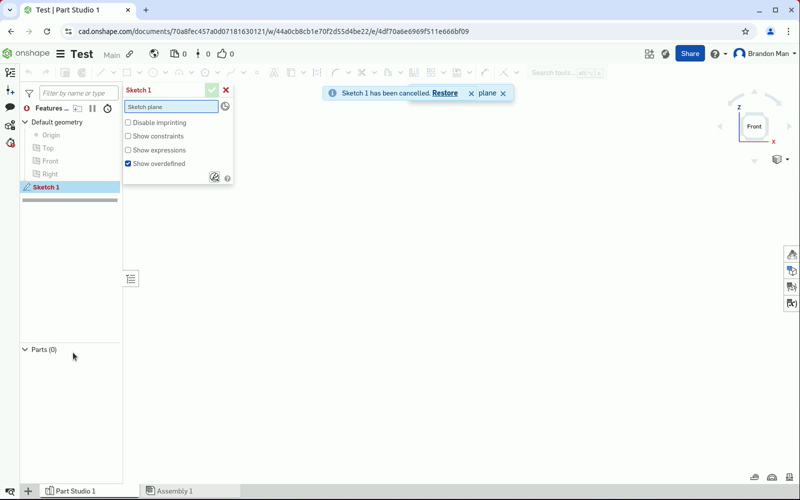
mouse_move(73, 163)
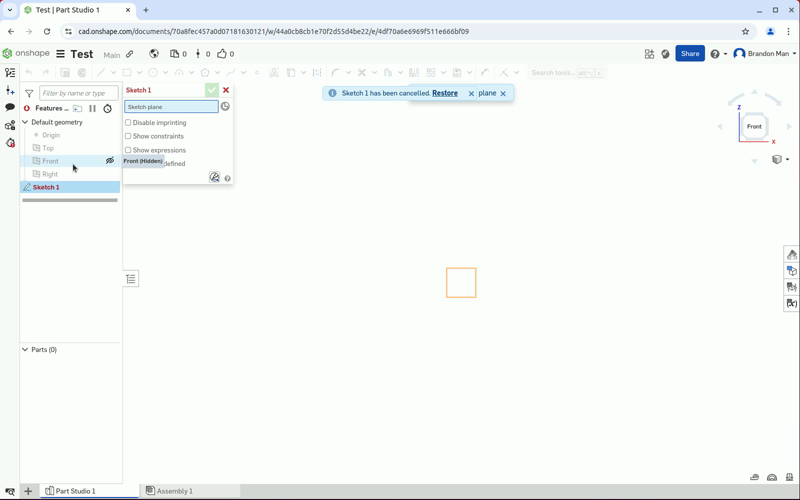
click(73, 163)
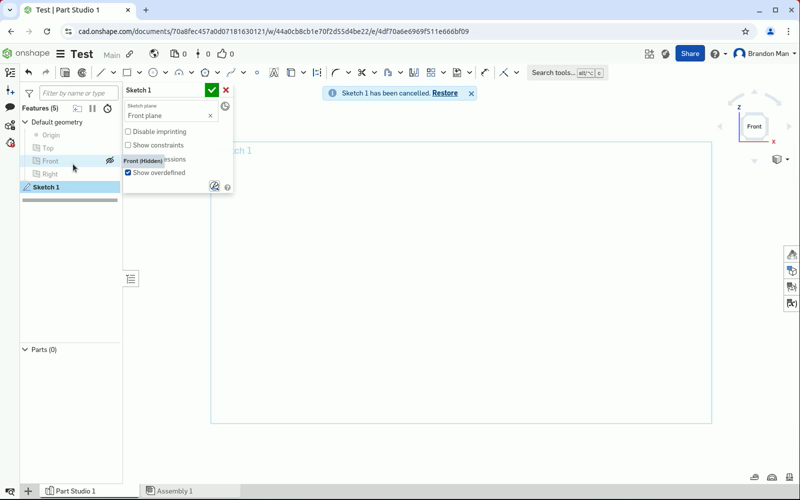
mouse_move(73, 352)
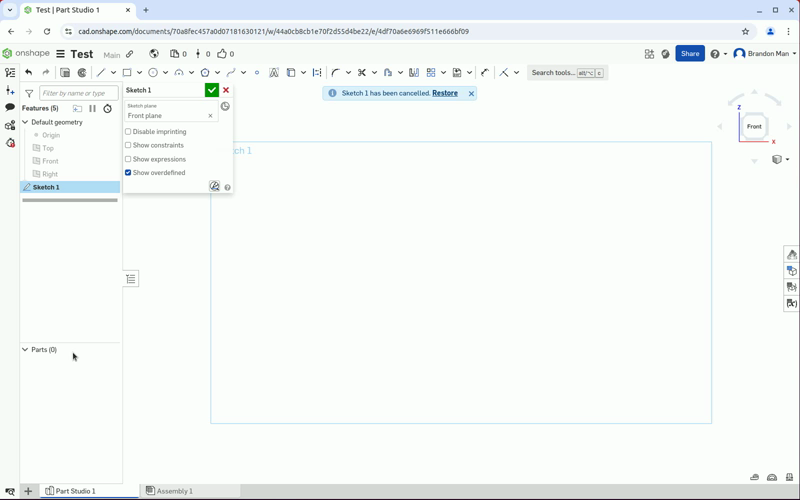
key(y)
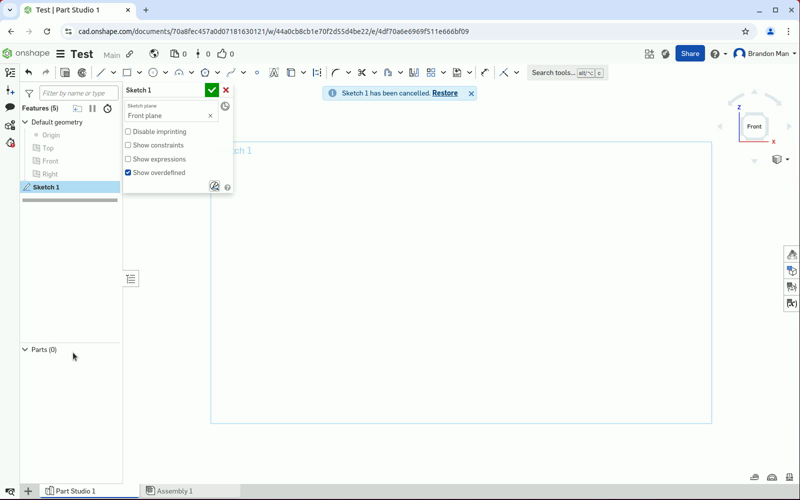
key(c)
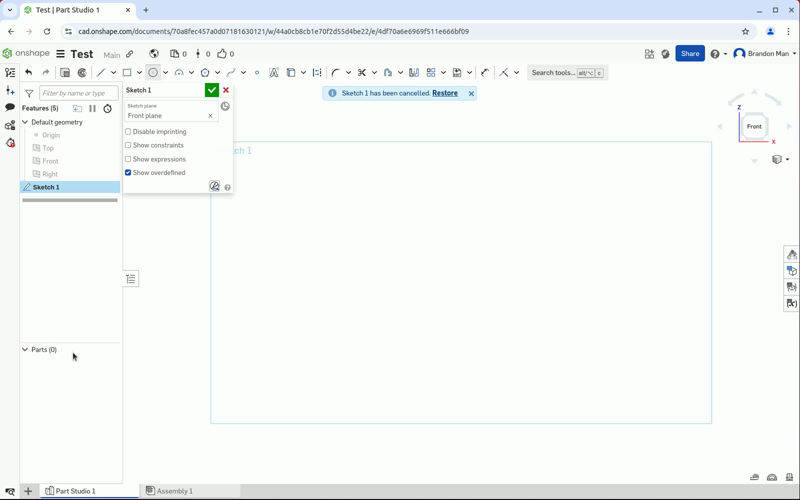
key_down(shift)
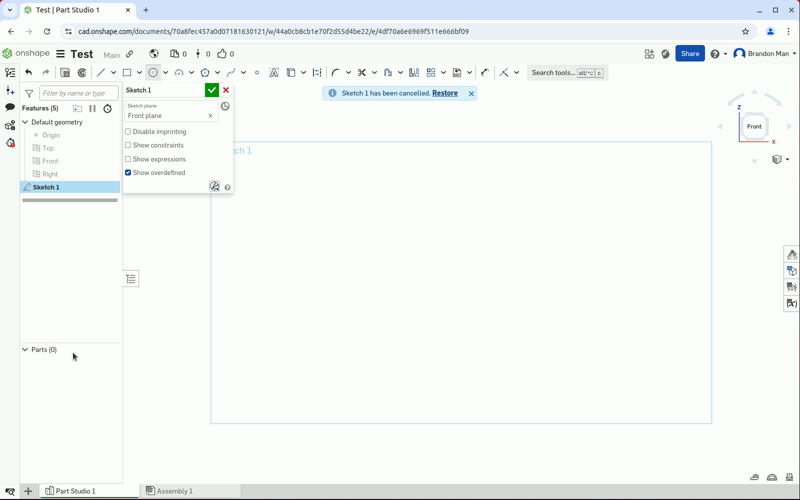
mouse_move(391, 223)
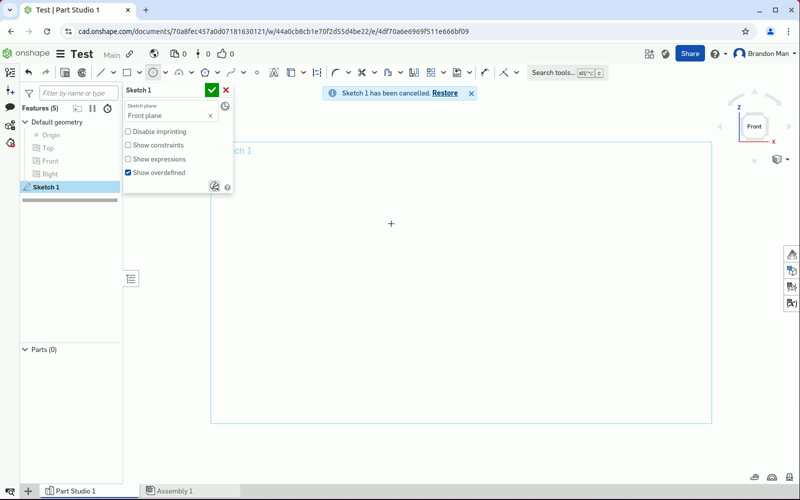
click(391, 223)
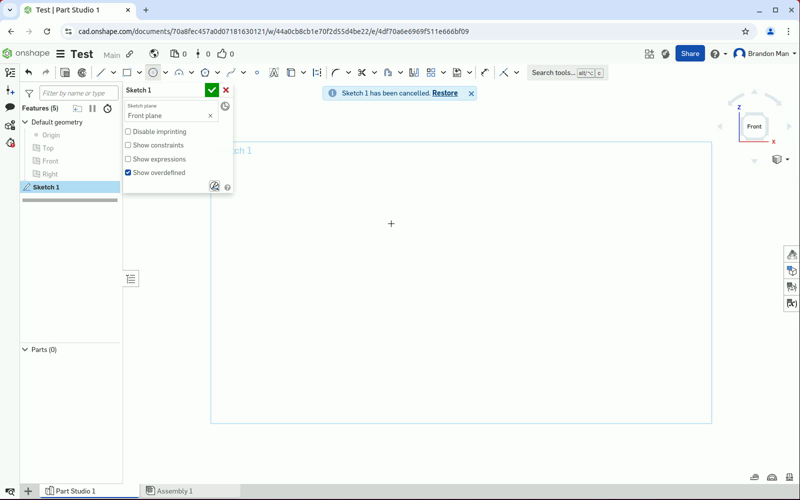
key_up(shift)
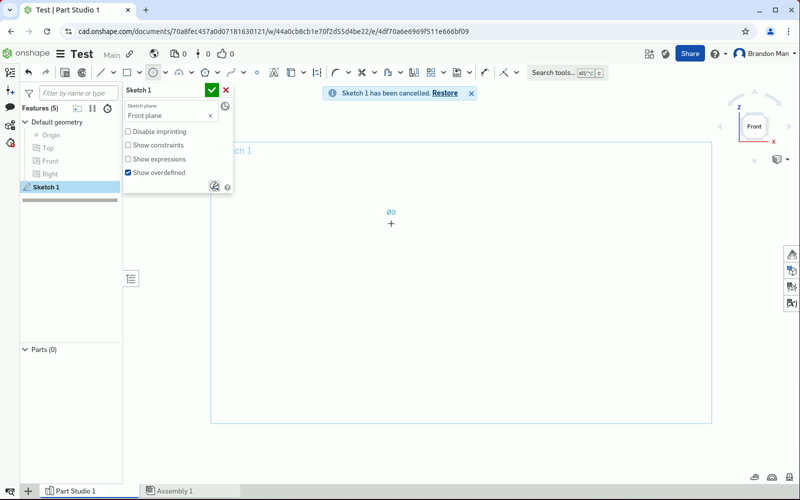
mouse_move(434, 223)
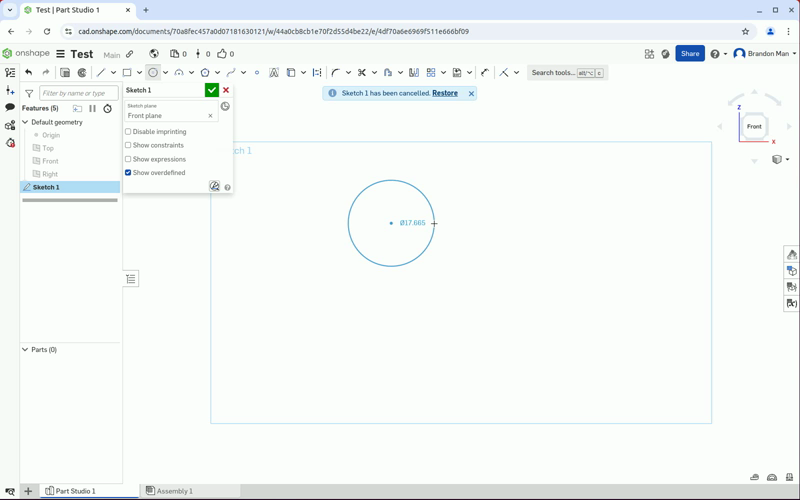
click(434, 223)
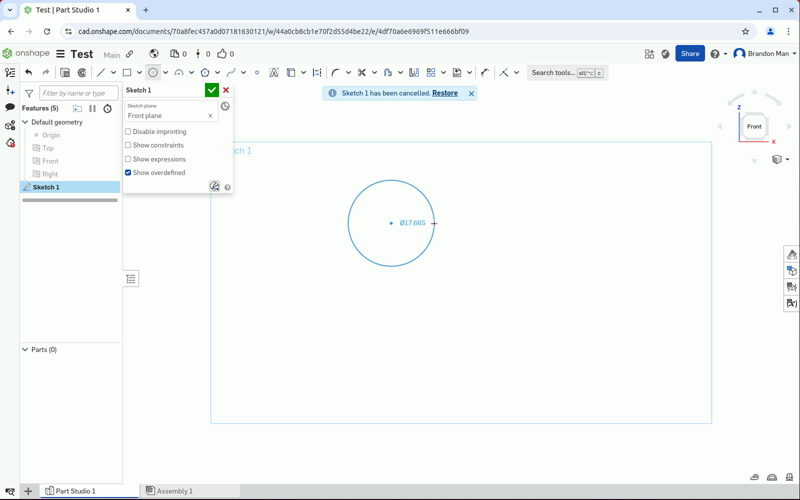
key(esc)
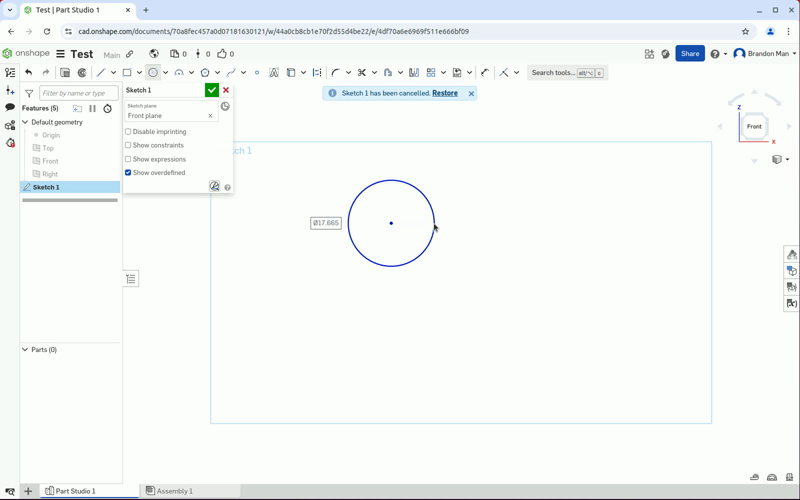
key(c)
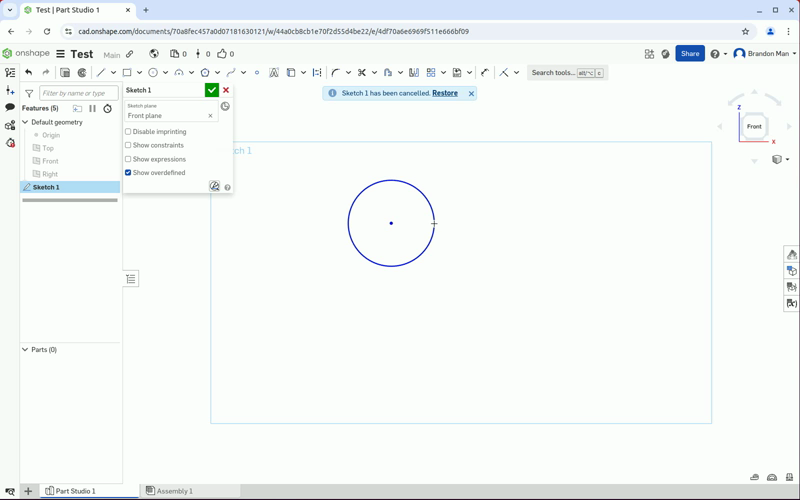
key_down(shift)
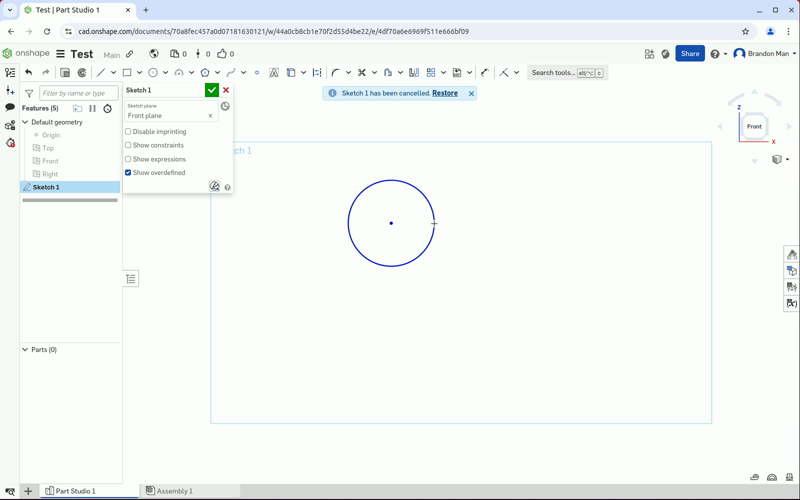
mouse_move(391, 223)
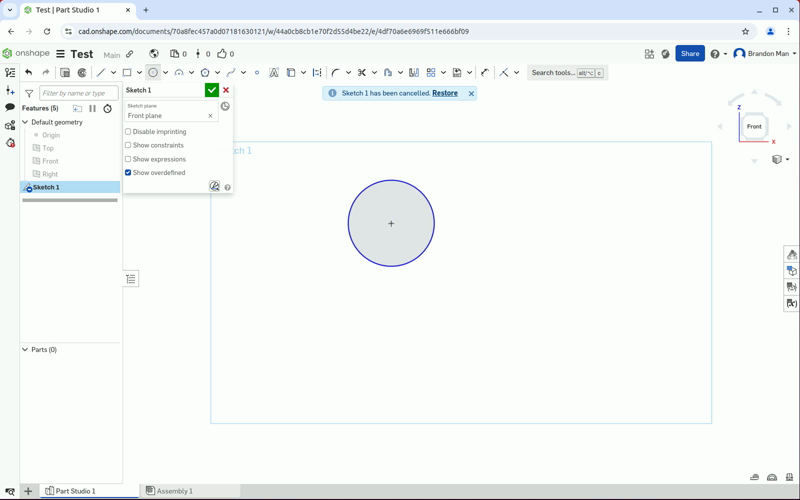
click(391, 223)
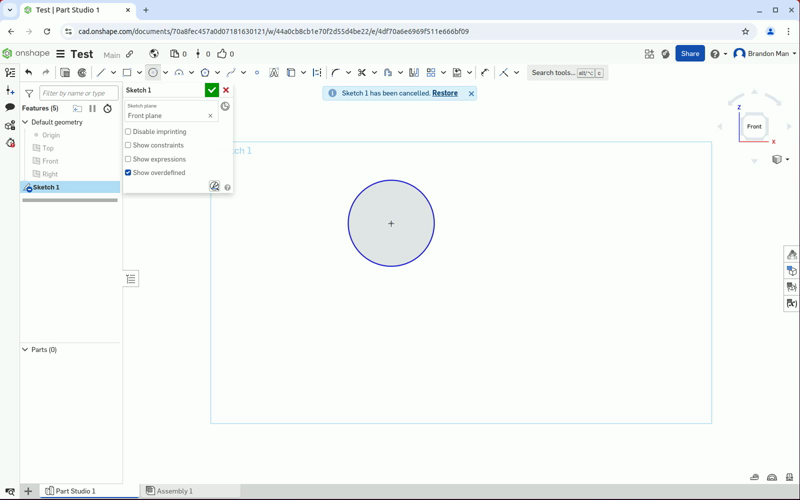
key_up(shift)
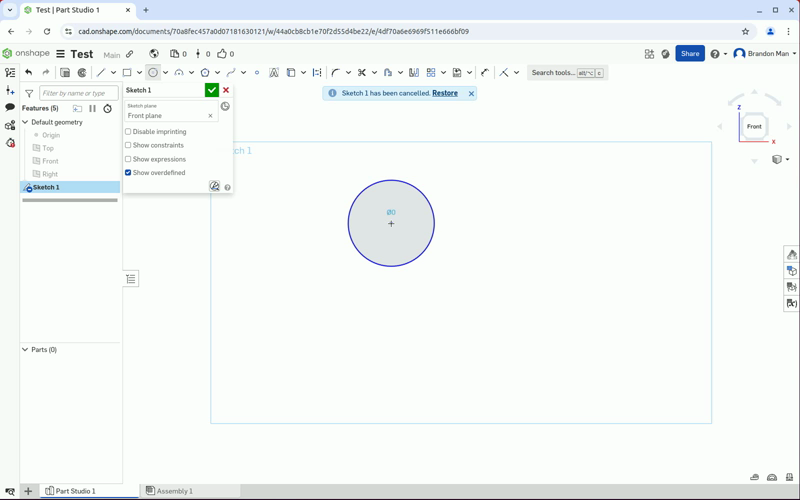
mouse_move(405, 223)
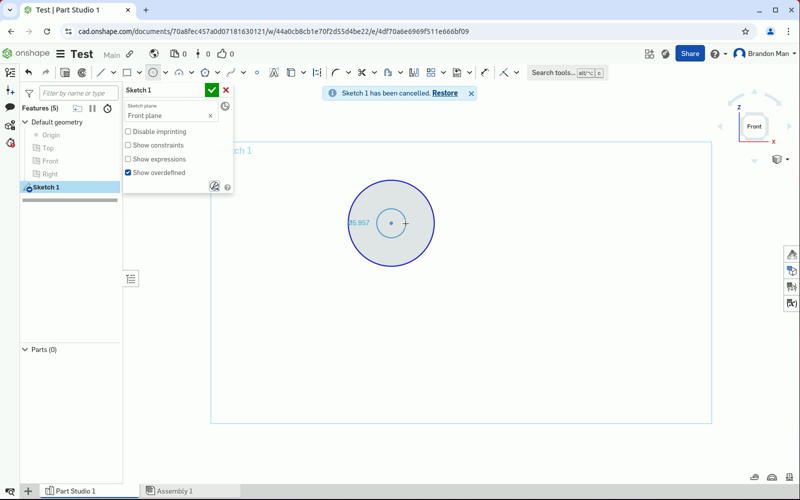
click(405, 223)
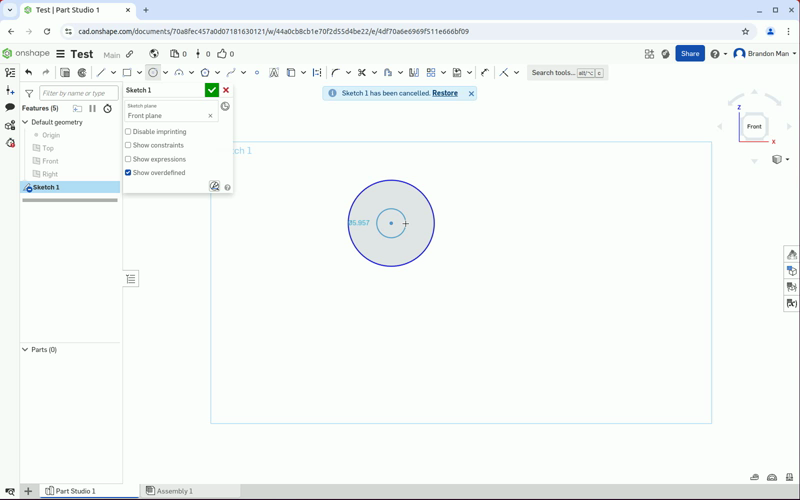
key(esc)
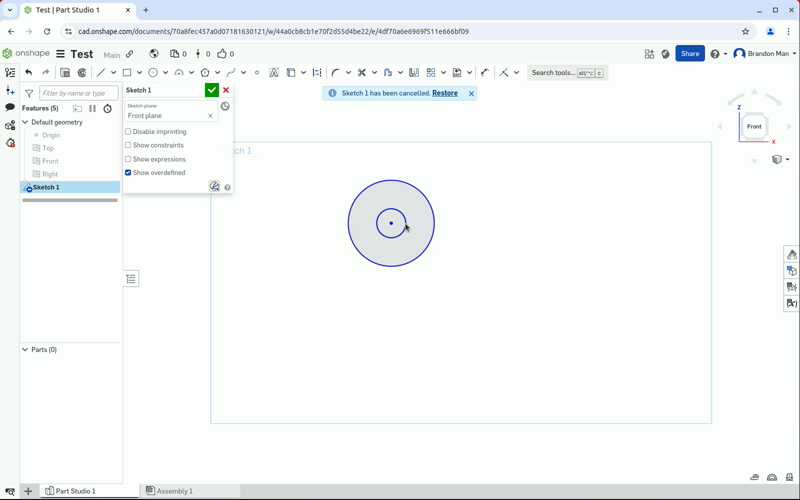
mouse_move(421, 213)
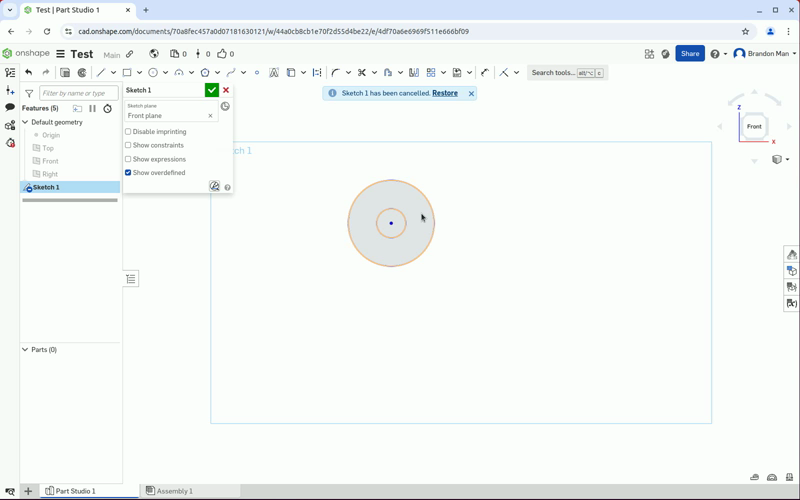
click(421, 213)
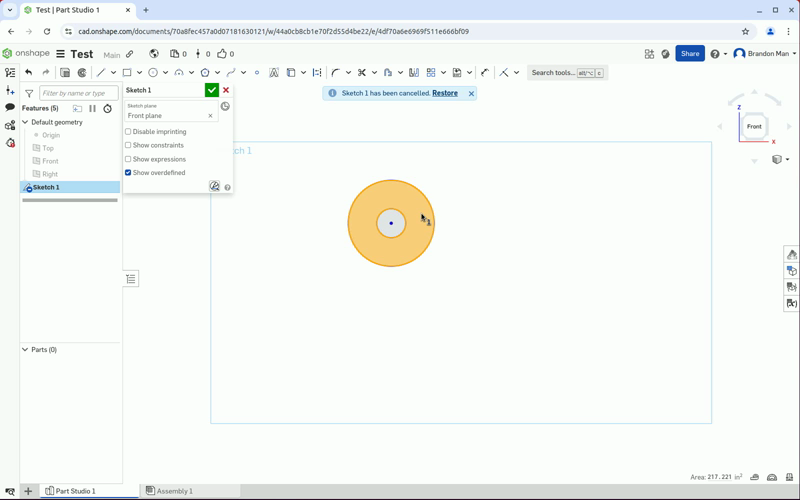
mouse_move(73, 352)
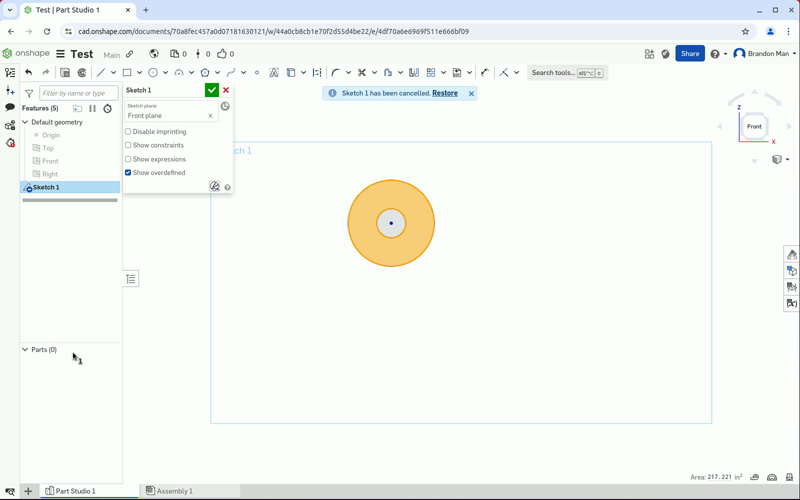
key(shift+y)
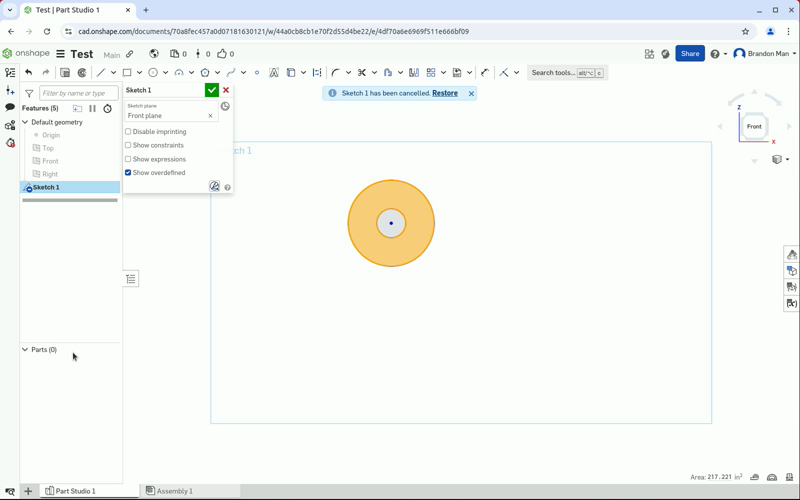
key(shift+e)
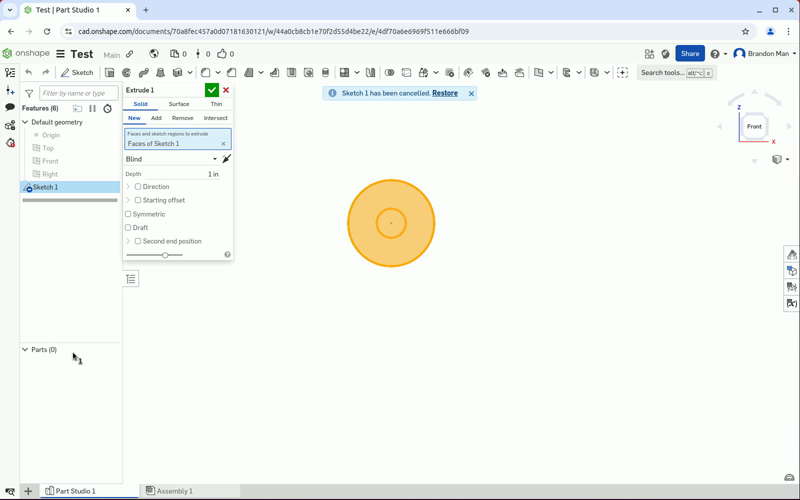
mouse_move(143, 106)
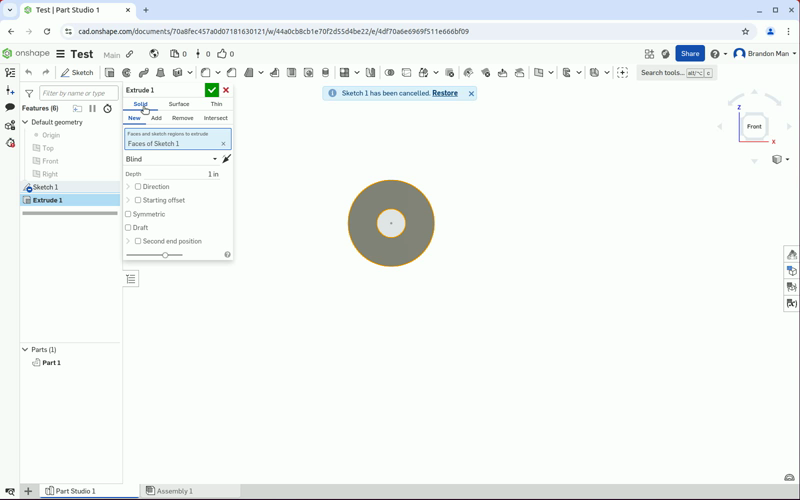
click(143, 106)
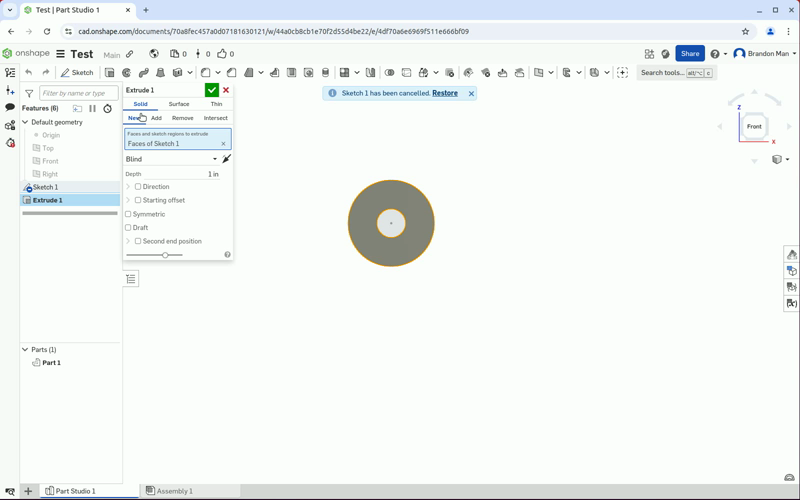
mouse_move(137, 120)
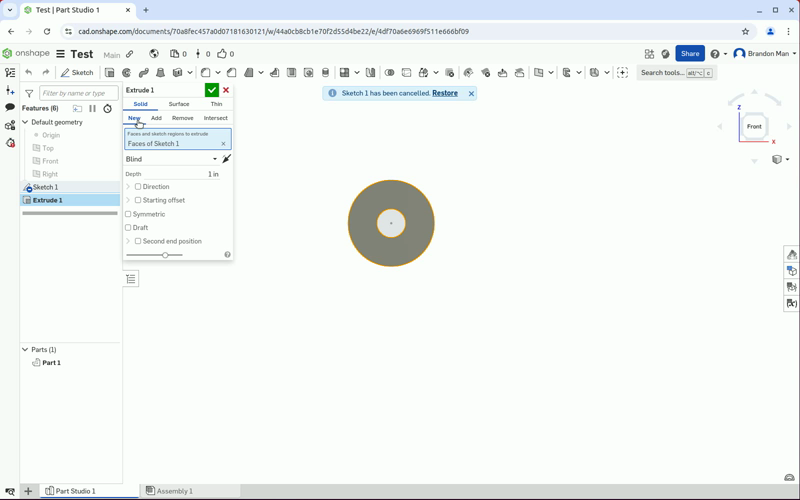
click(137, 120)
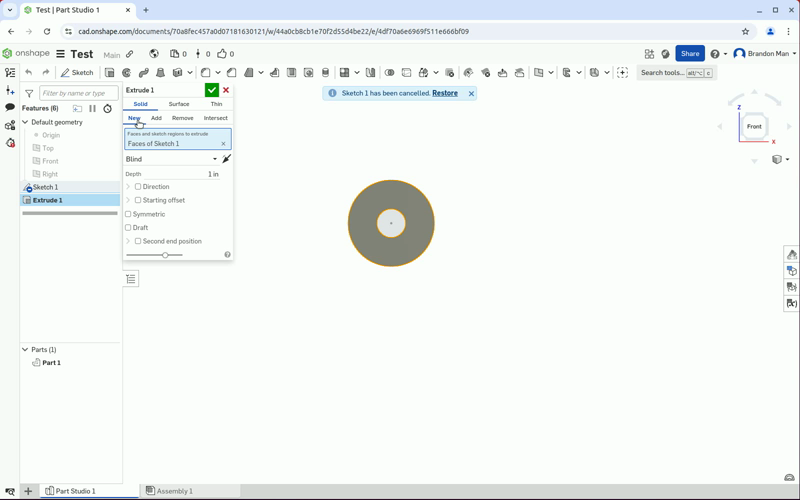
key(tab, 4)
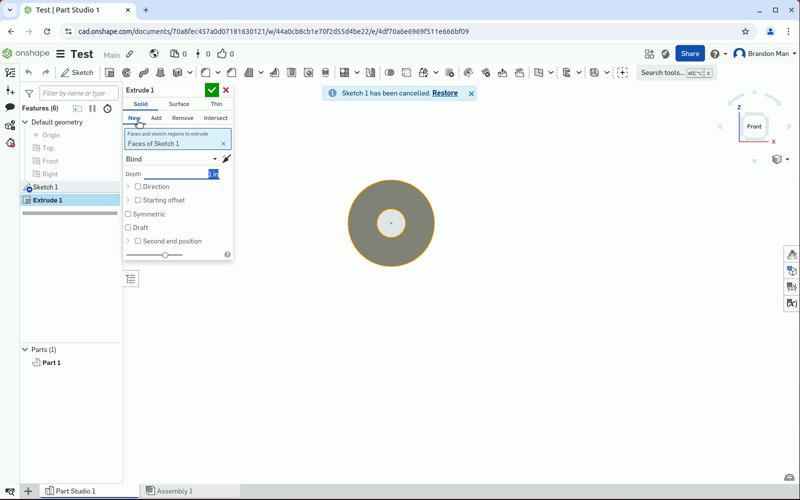
text(5.777)
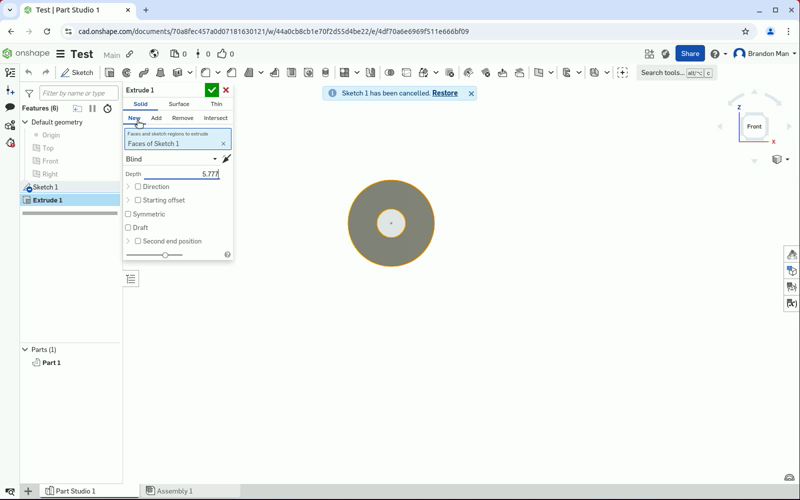
key(enter)
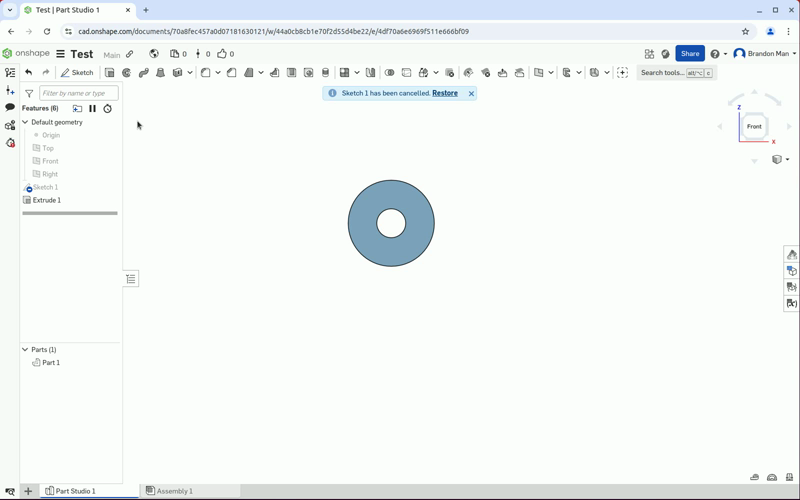
key(shift+h)
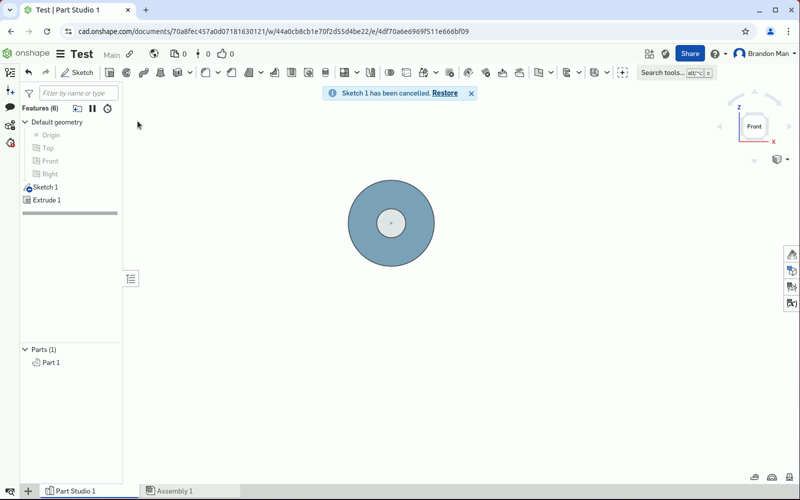
key(shift+h)
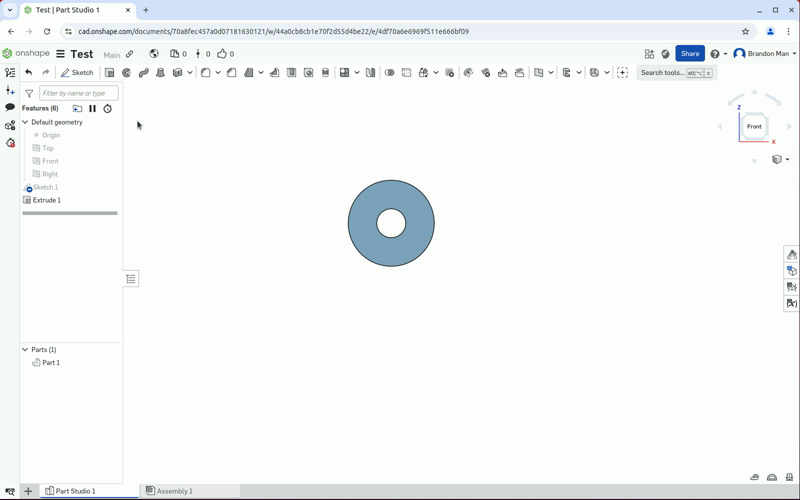
mouse_move(73, 189)
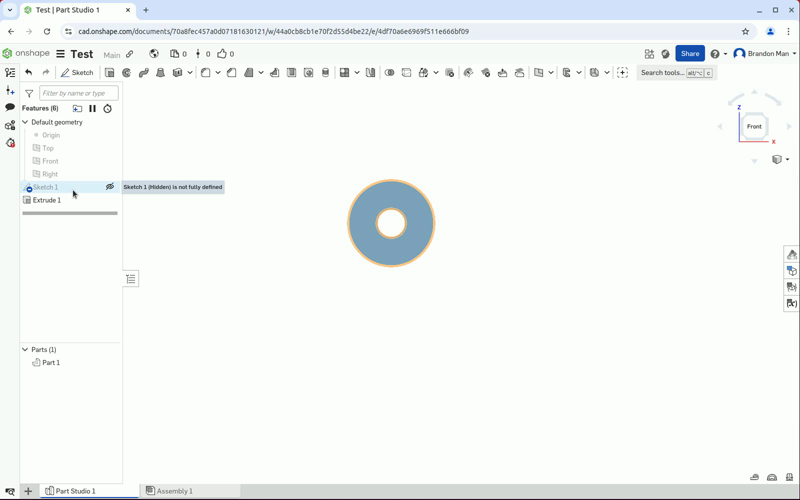
click(73, 189)
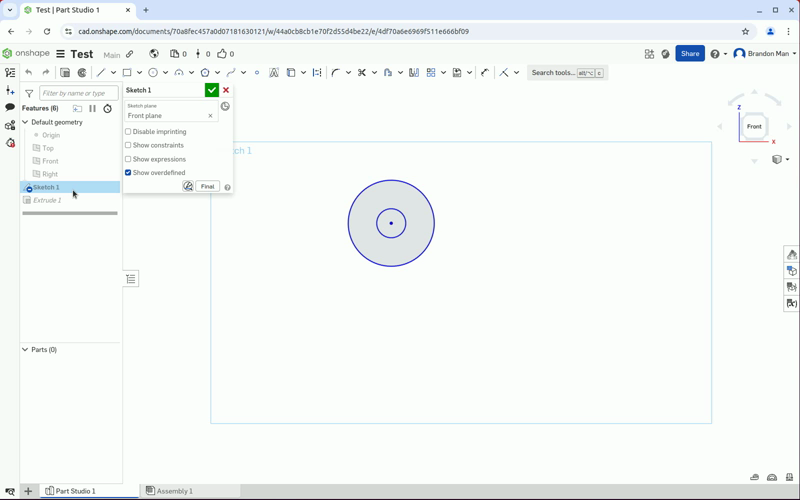
mouse_move(229, 92)
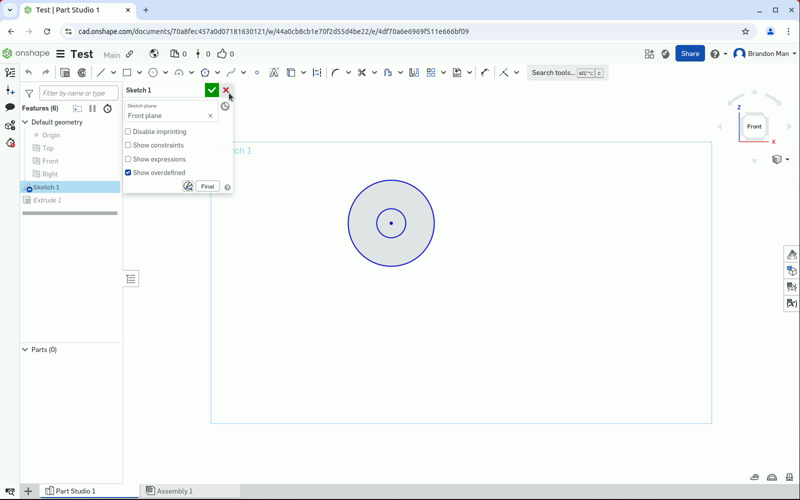
click(229, 92)
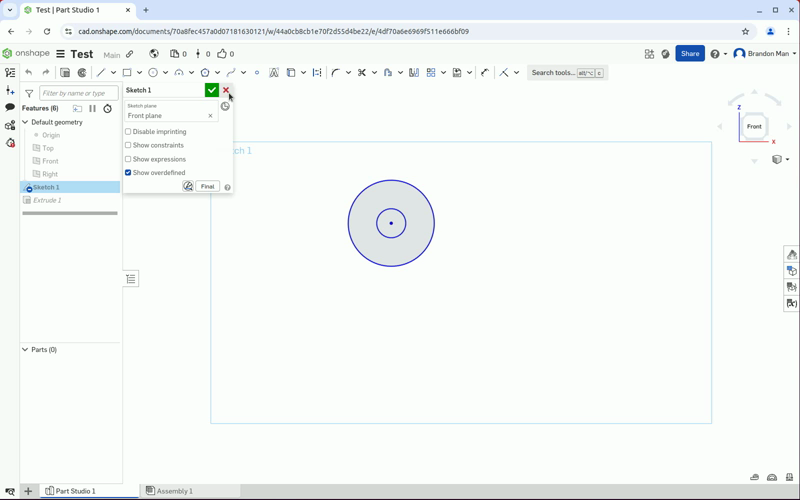
key(shift+s)
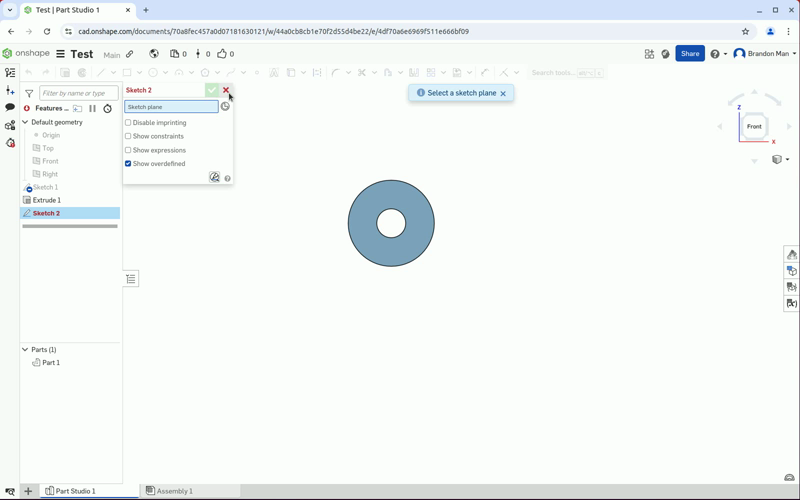
mouse_move(73, 163)
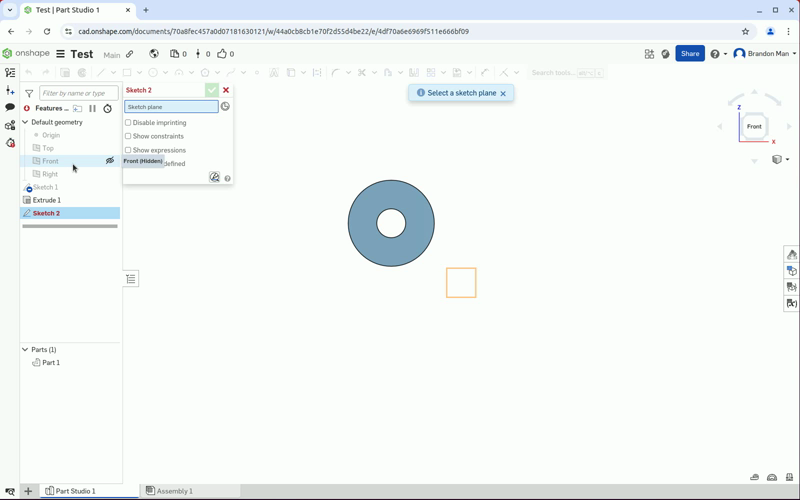
click(73, 163)
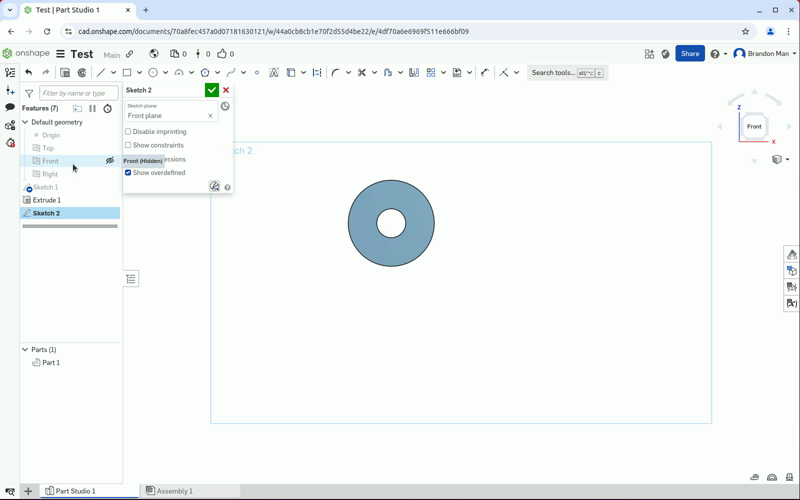
mouse_move(73, 352)
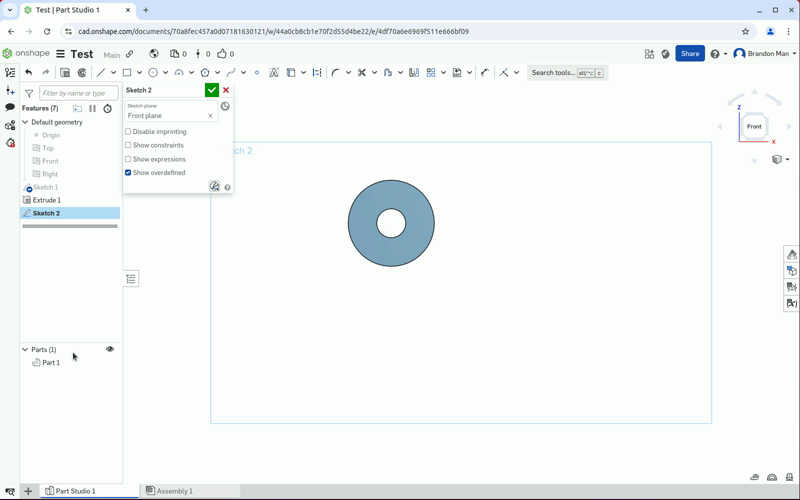
key(y)
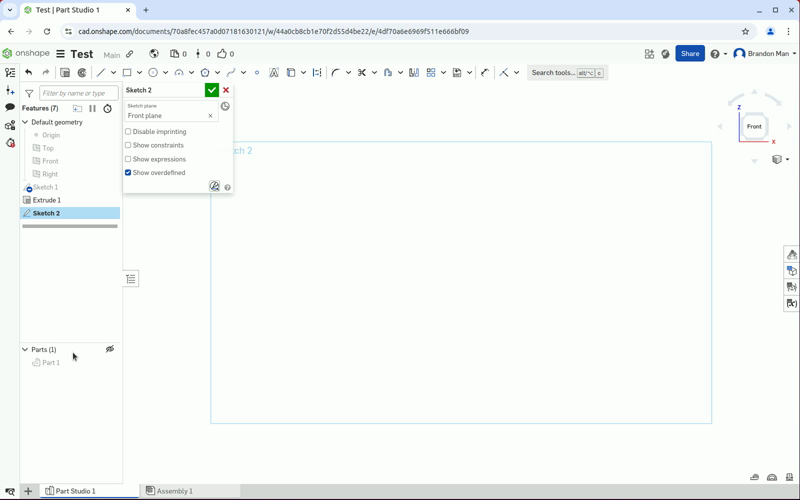
key(c)
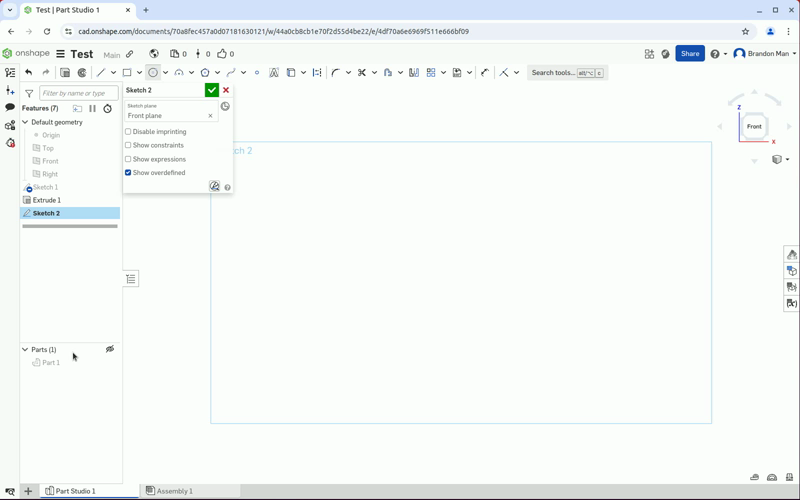
key_down(shift)
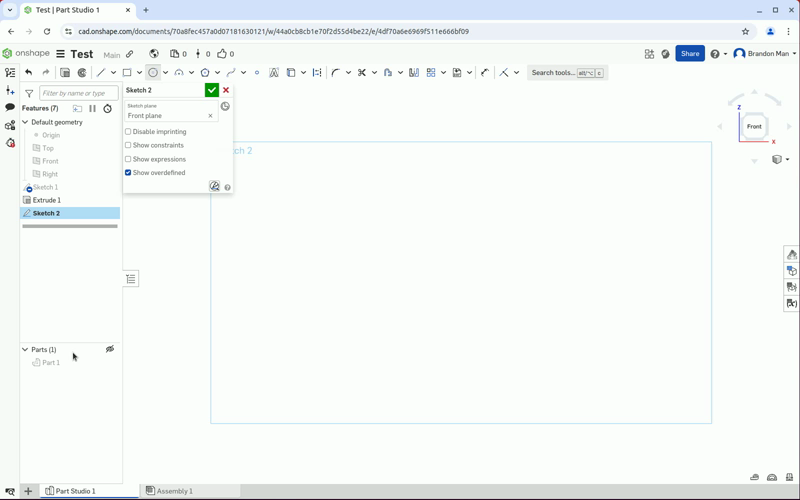
mouse_move(531, 223)
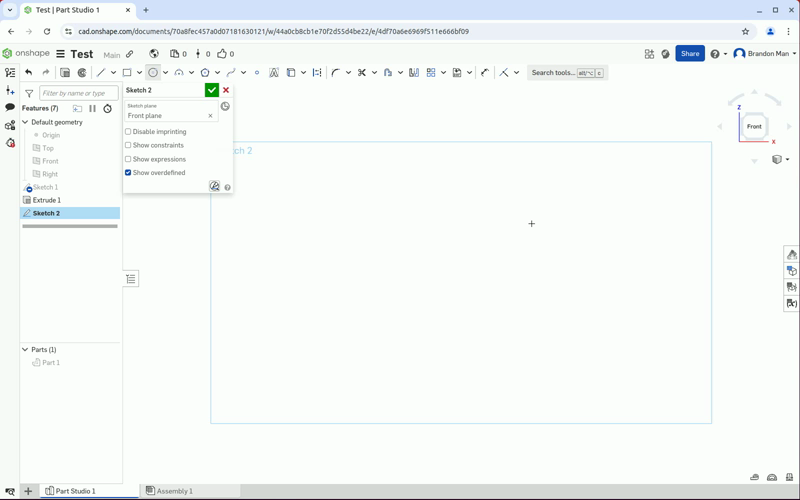
click(531, 223)
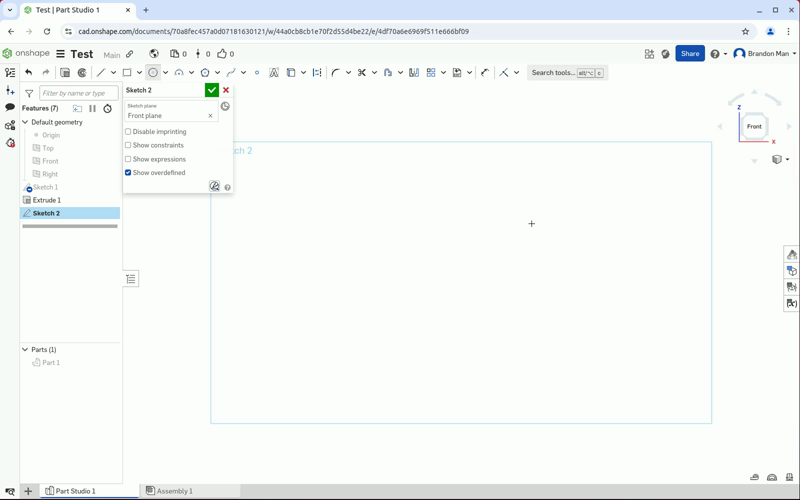
key_up(shift)
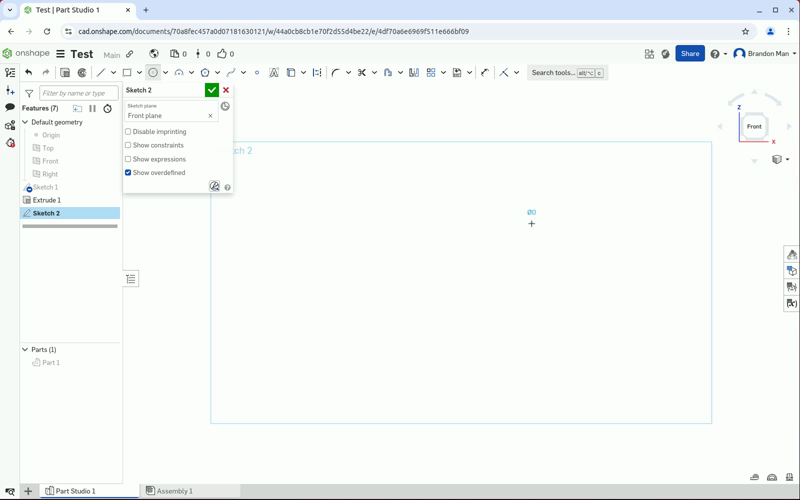
mouse_move(574, 223)
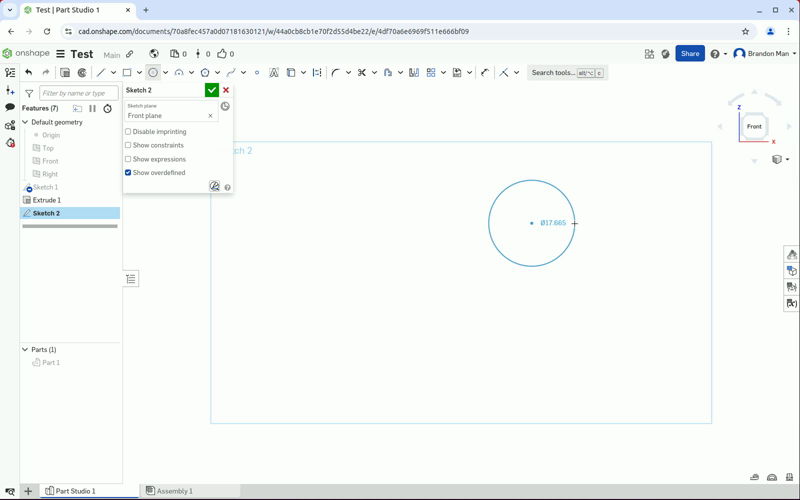
click(574, 223)
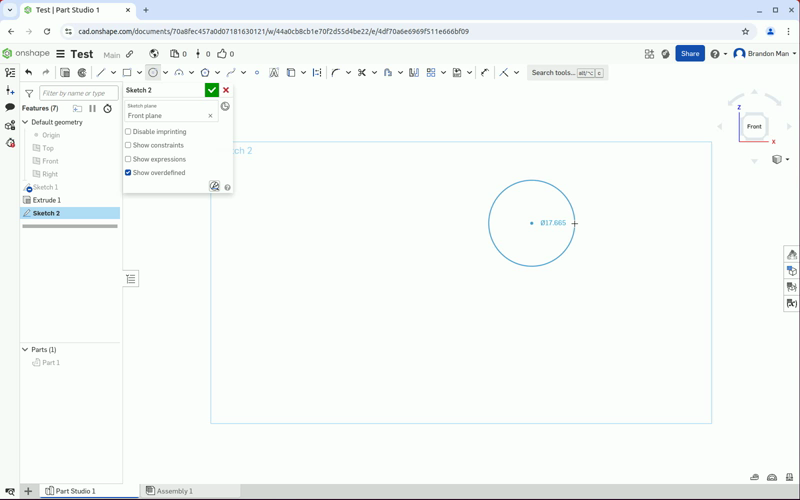
key(esc)
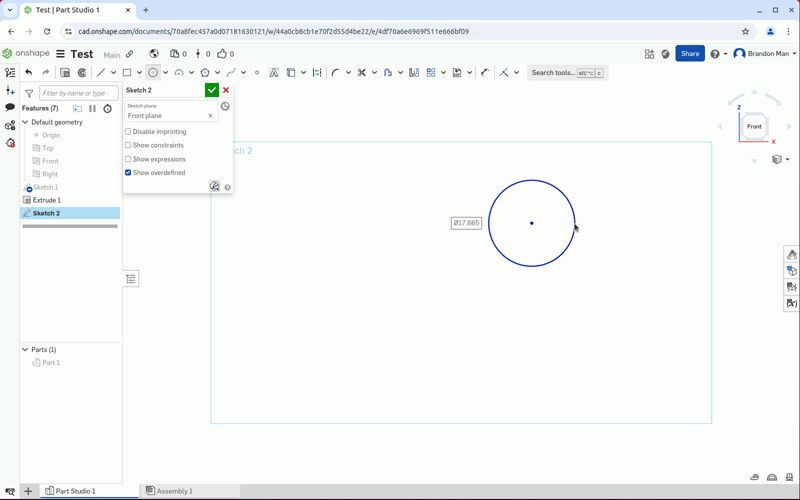
key(c)
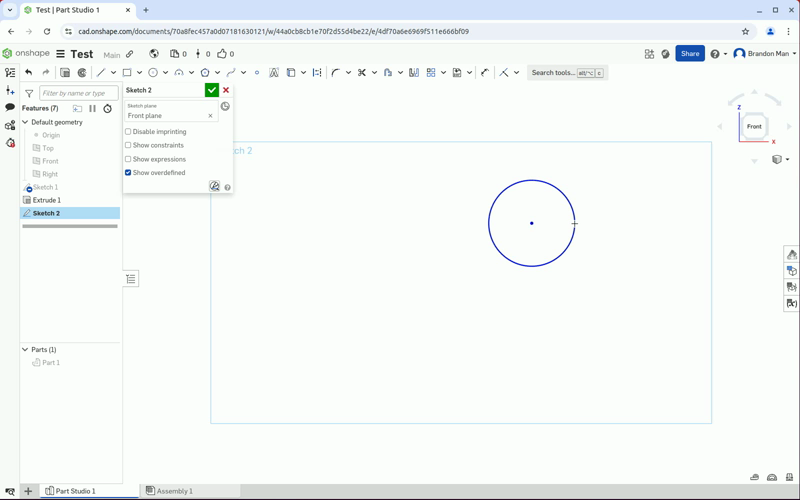
key_down(shift)
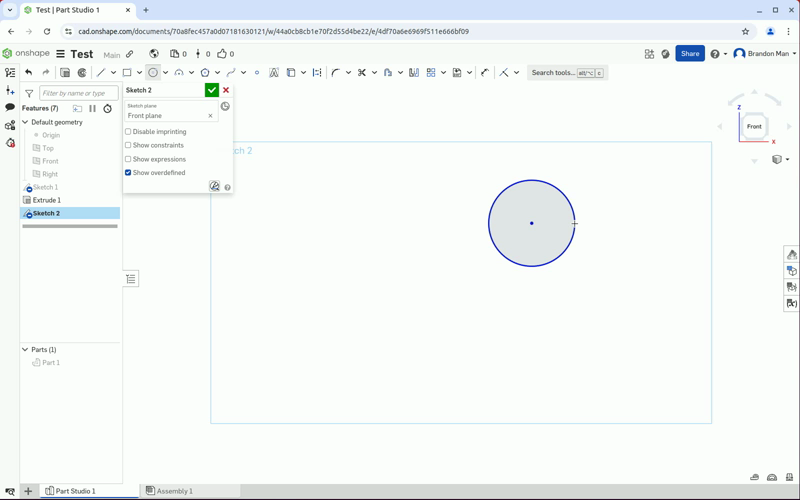
mouse_move(531, 223)
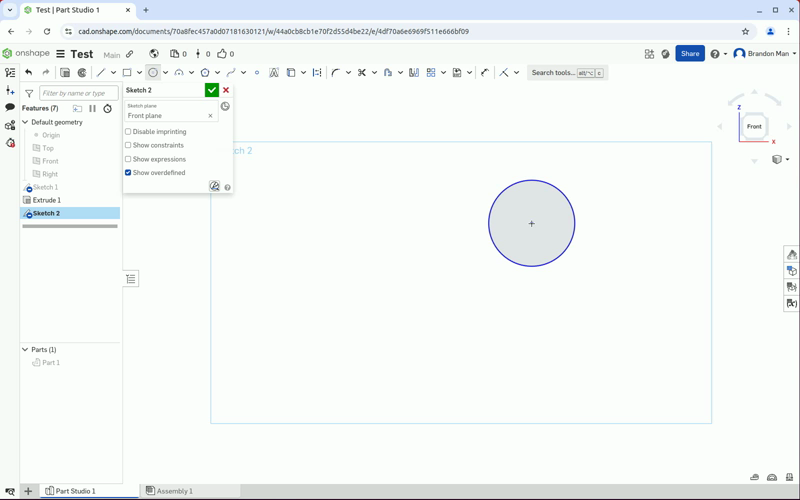
click(531, 223)
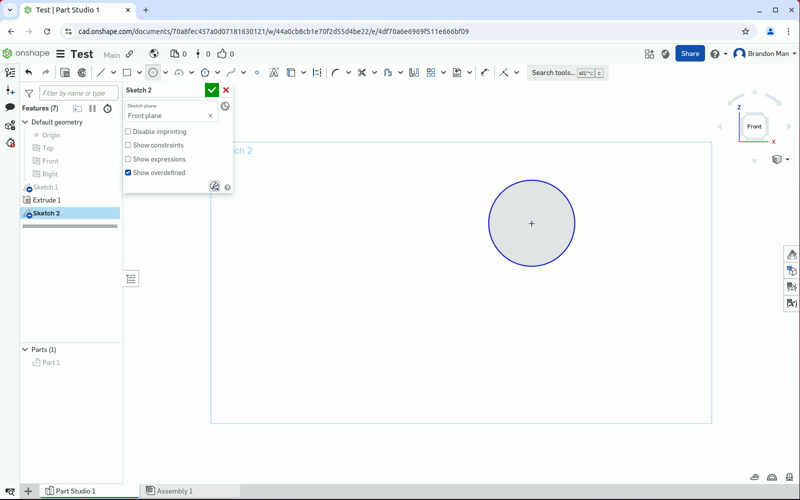
key_up(shift)
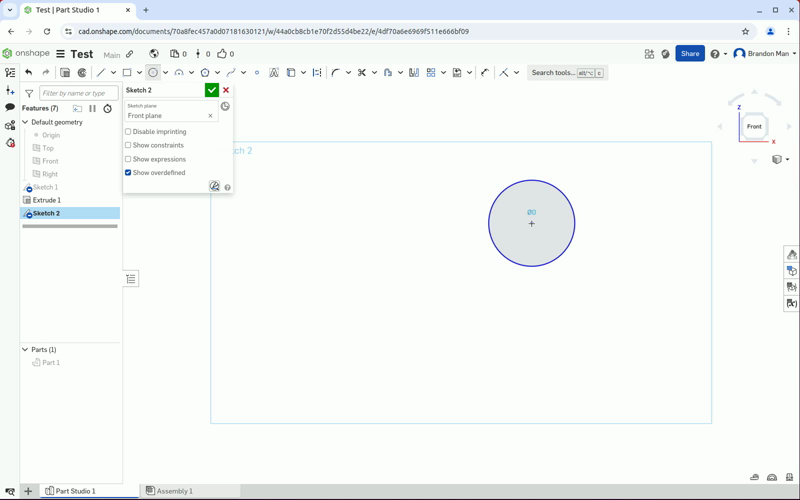
mouse_move(546, 223)
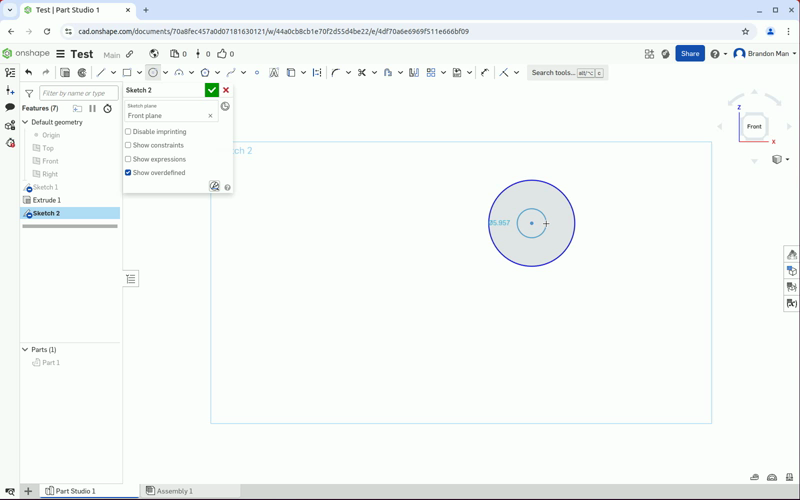
click(546, 223)
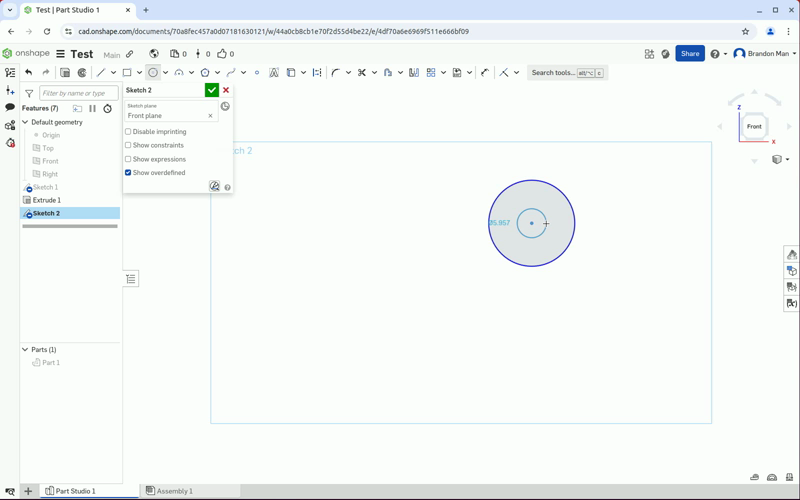
key(esc)
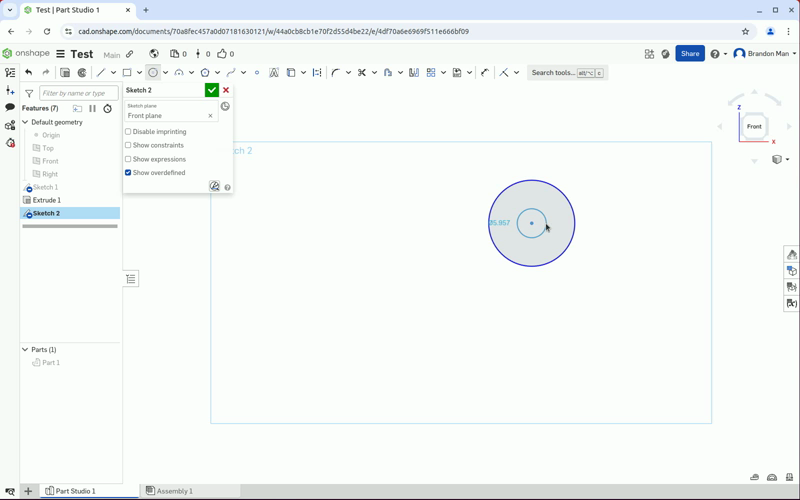
mouse_move(543, 195)
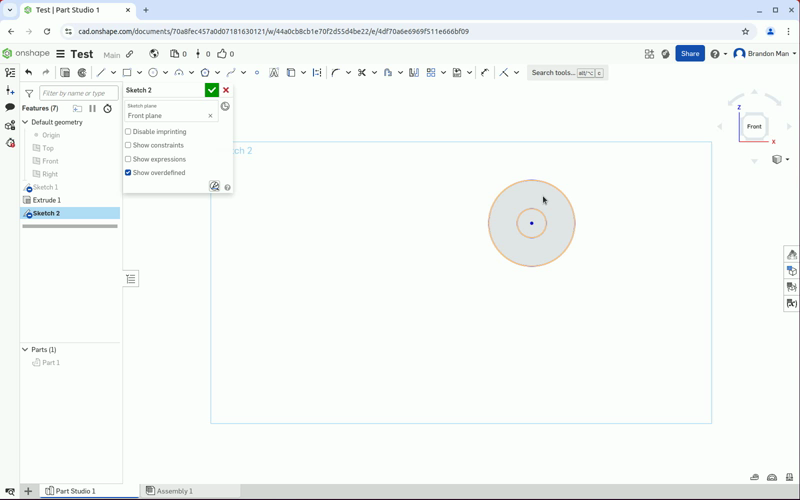
click(543, 195)
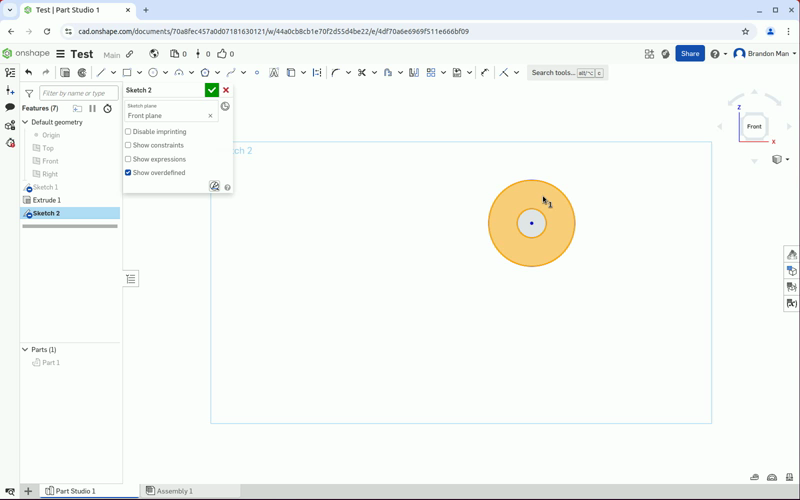
mouse_move(73, 352)
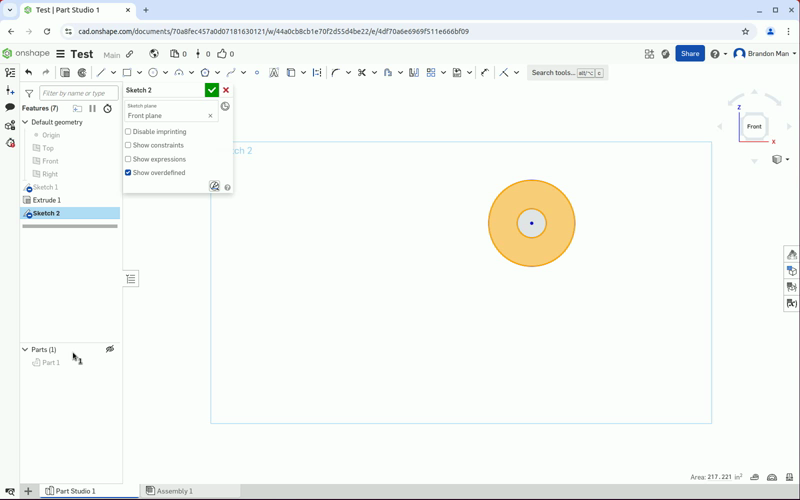
key(shift+y)
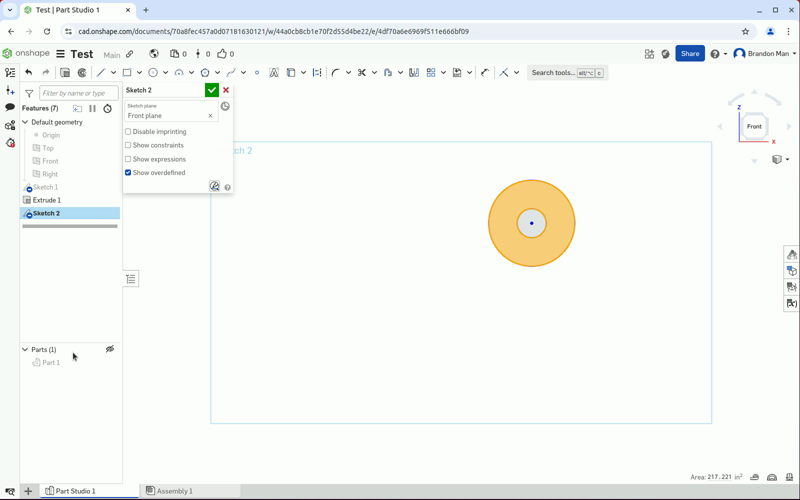
key(shift+e)
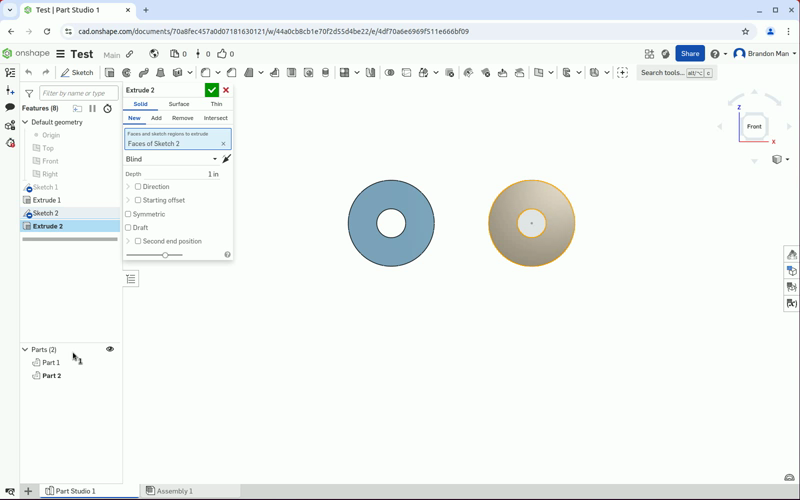
mouse_move(143, 106)
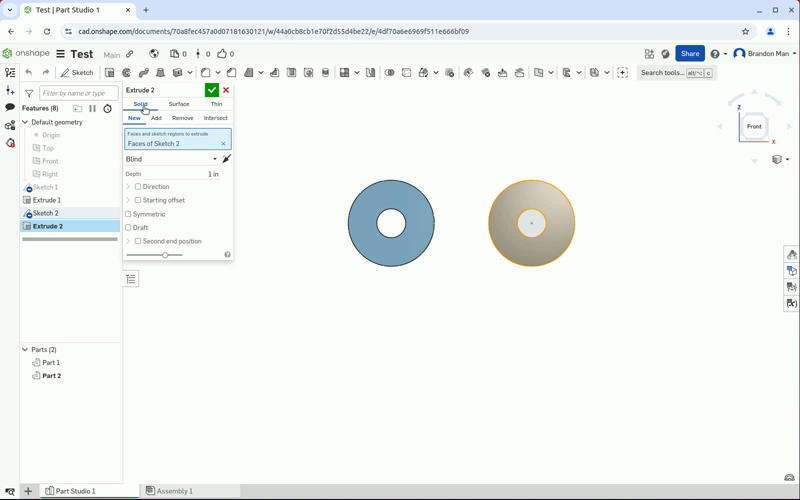
click(143, 106)
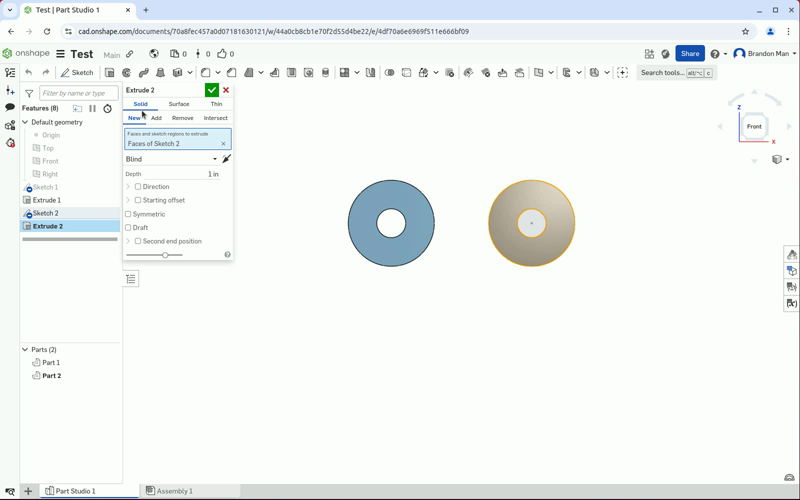
mouse_move(137, 120)
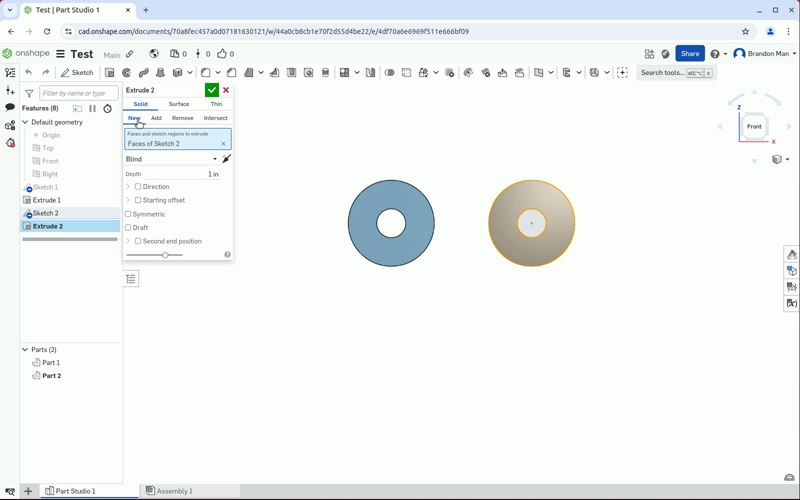
click(137, 120)
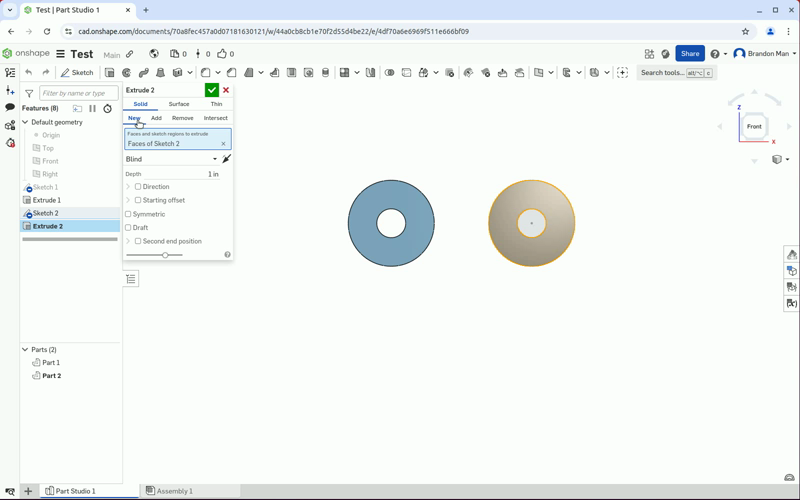
key(tab, 4)
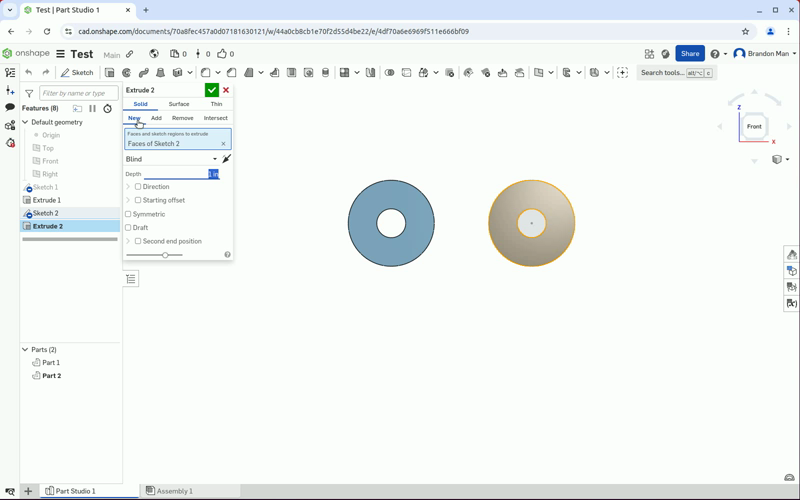
text(5.777)
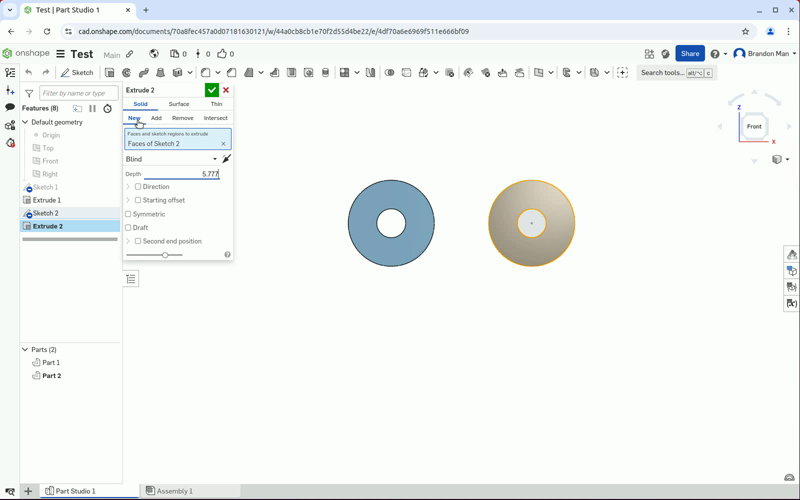
key(enter)
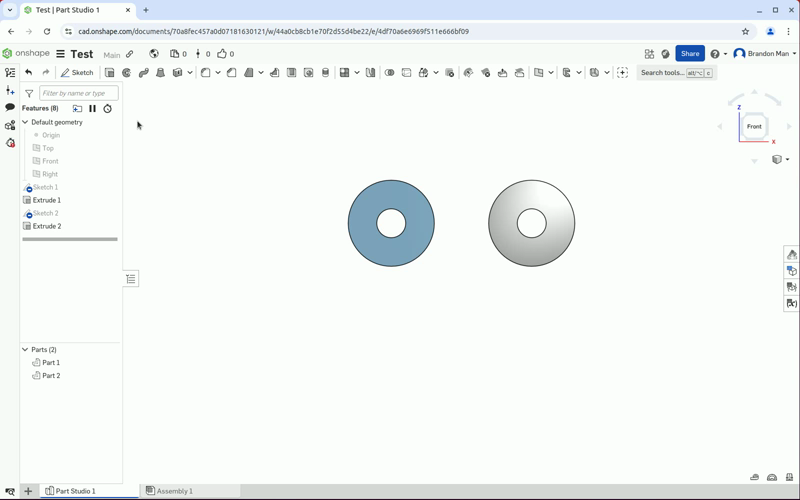
key(shift+h)
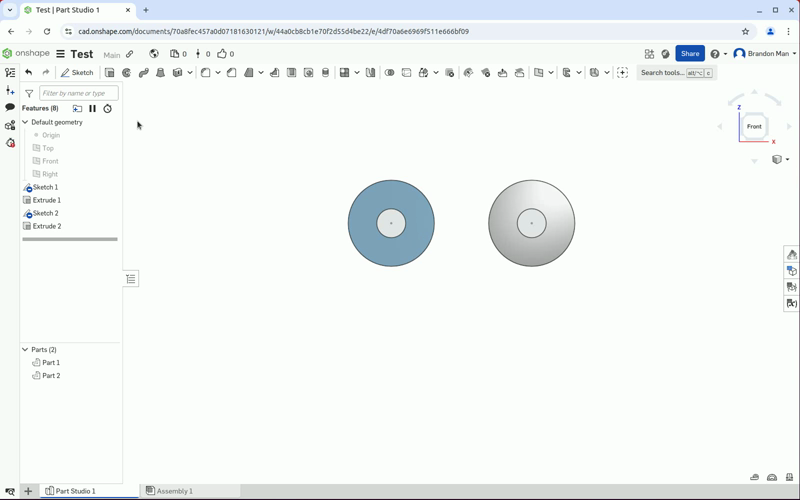
key(shift+h)
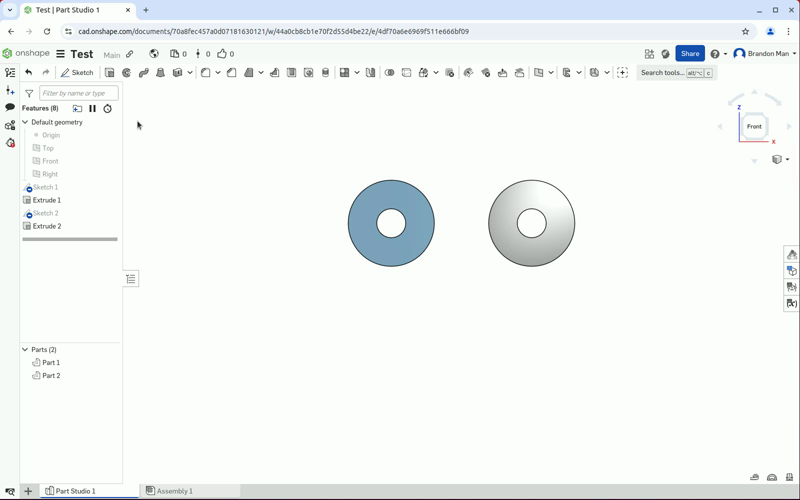
mouse_move(73, 189)
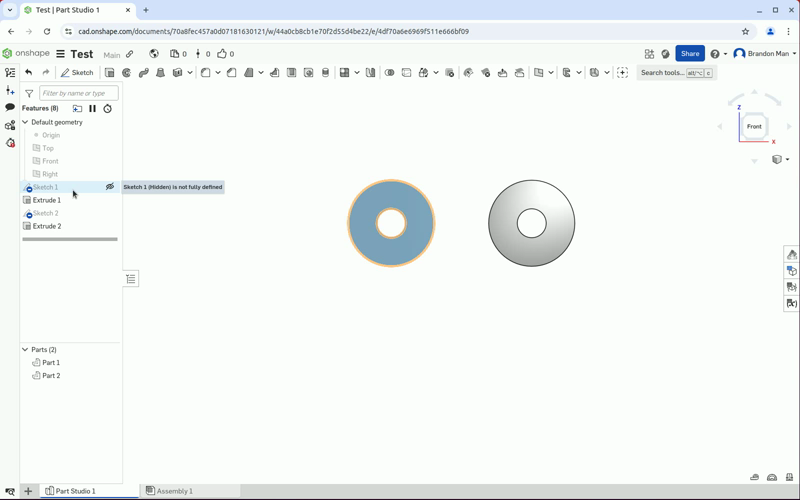
click(73, 189)
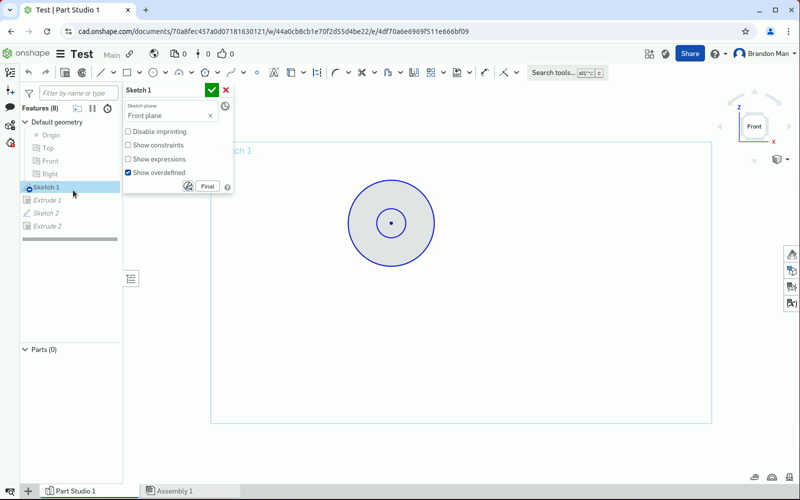
mouse_move(229, 92)
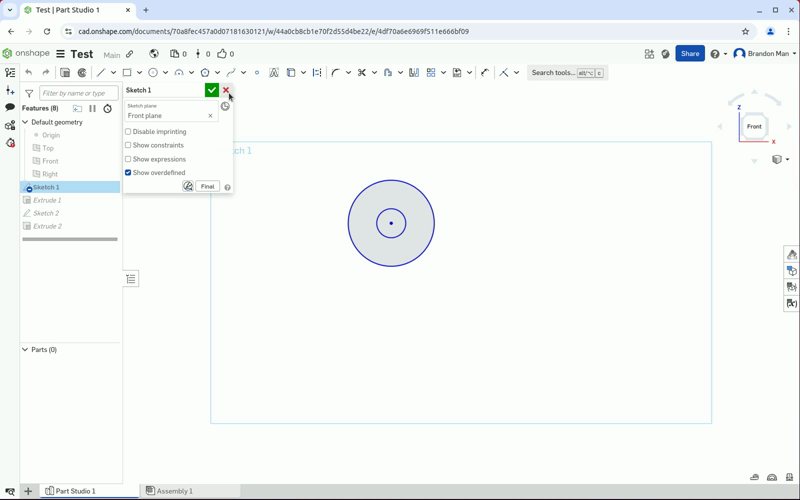
click(229, 92)
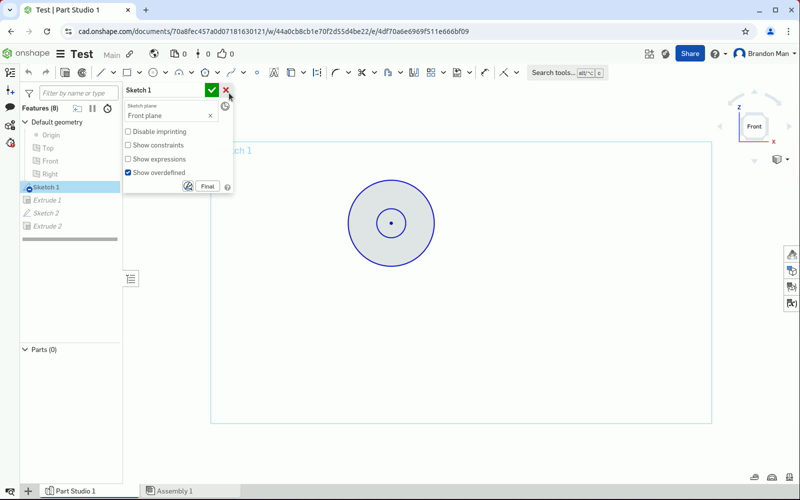
key(shift+s)
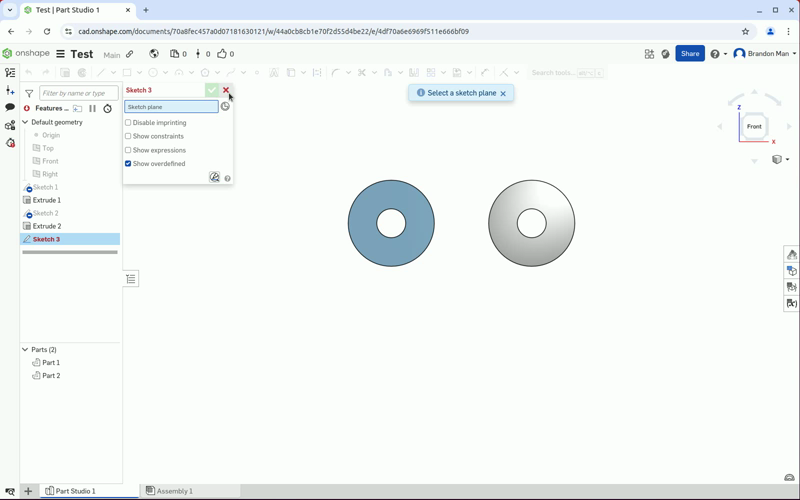
mouse_move(73, 163)
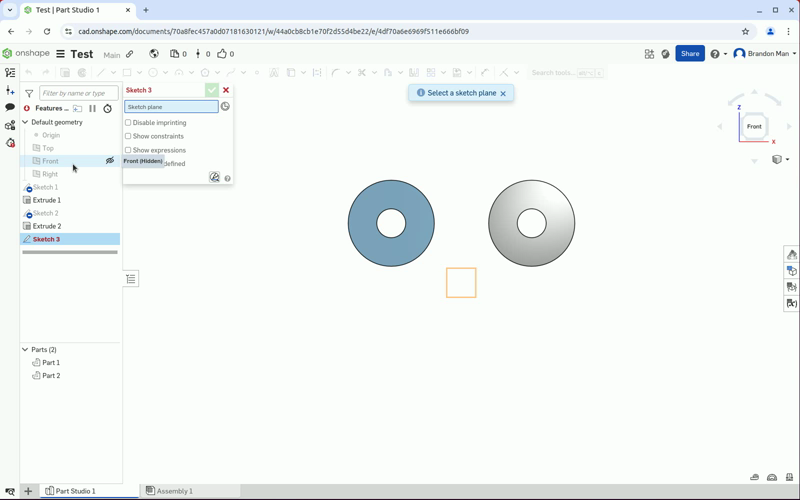
click(73, 163)
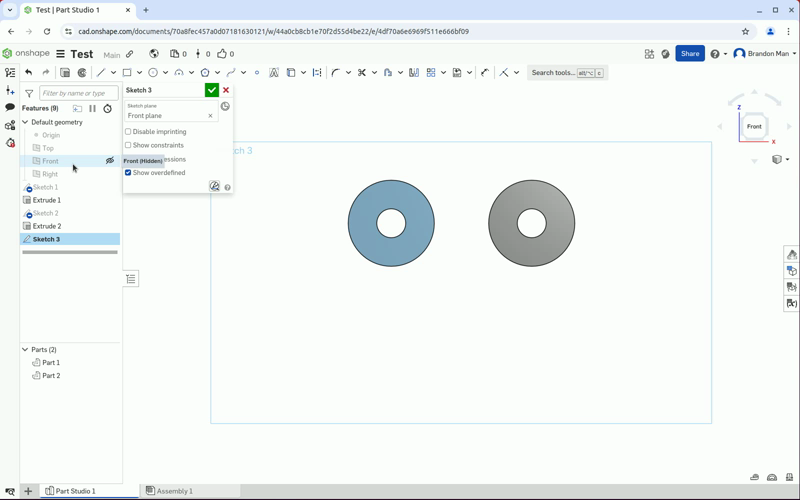
mouse_move(73, 352)
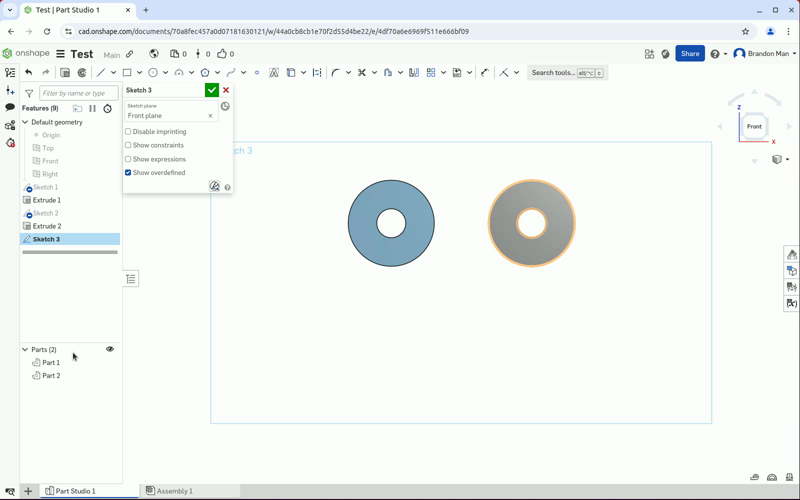
key(y)
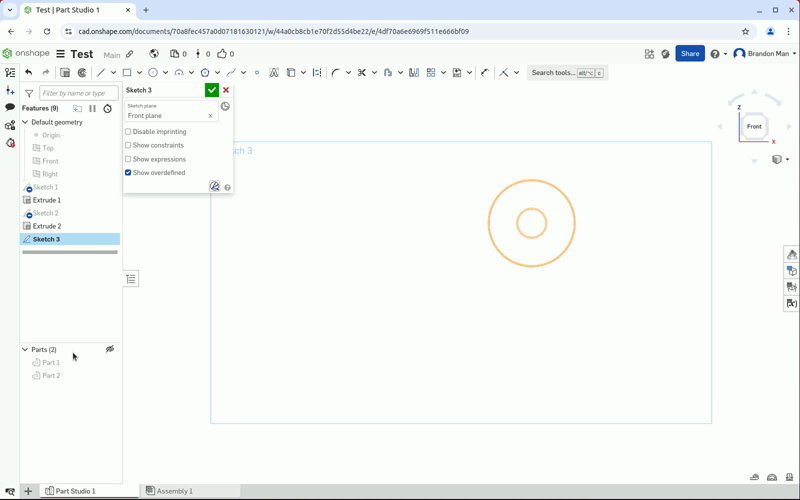
key(c)
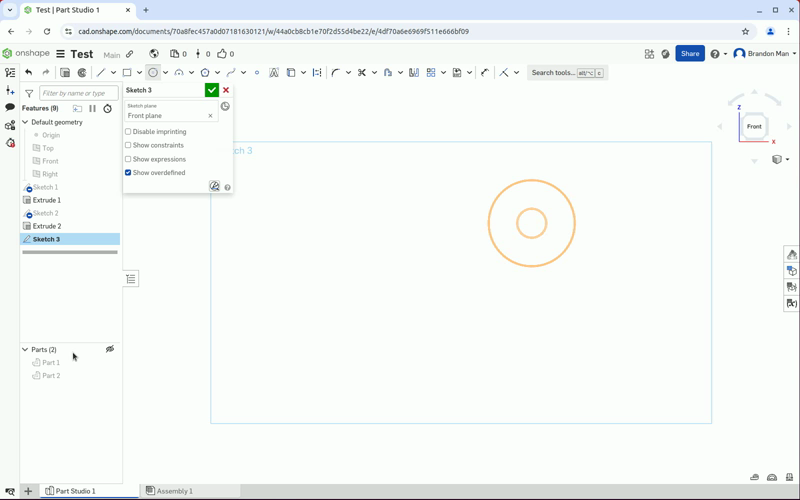
key_down(shift)
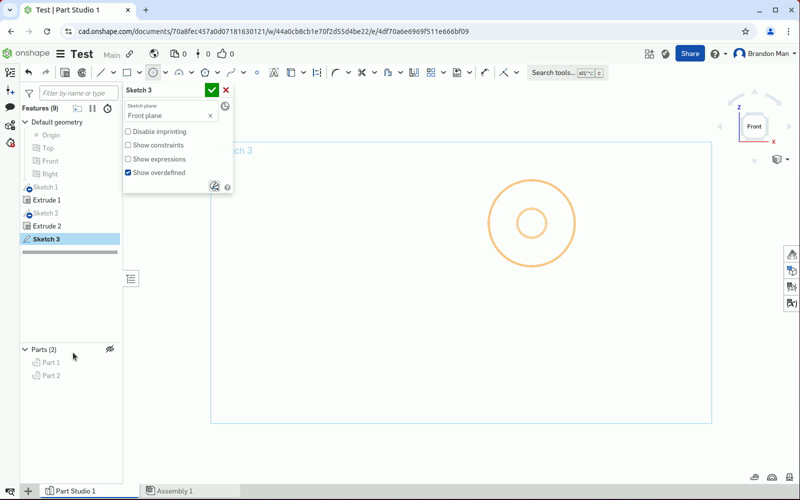
mouse_move(461, 345)
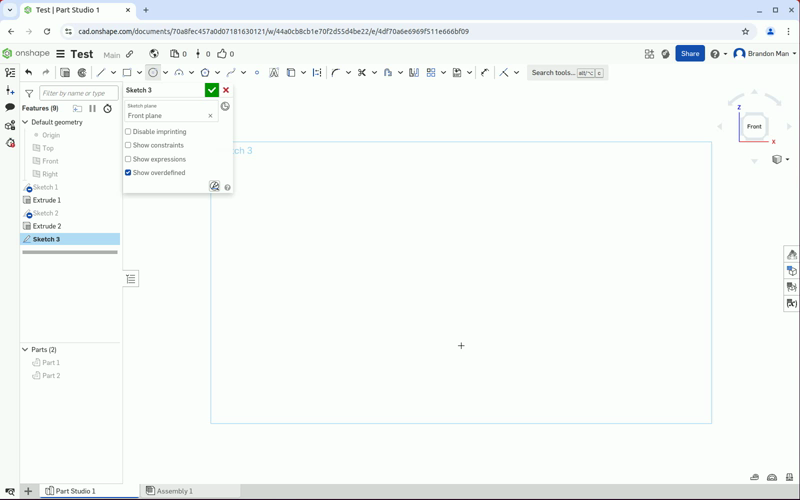
click(461, 345)
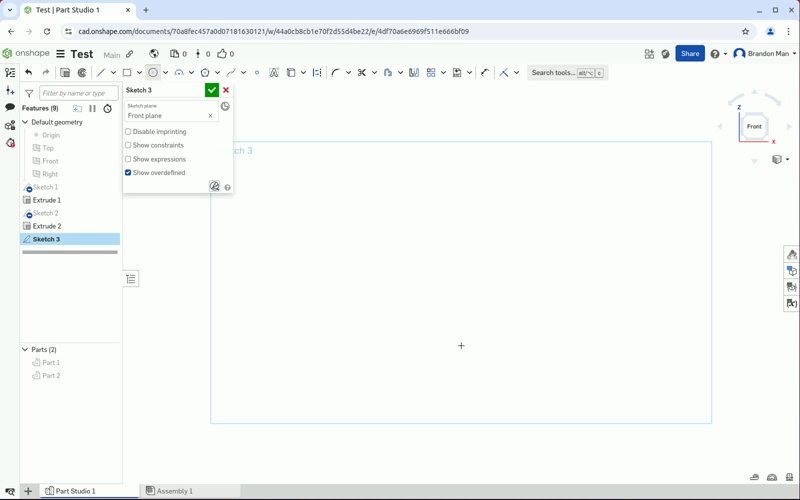
key_up(shift)
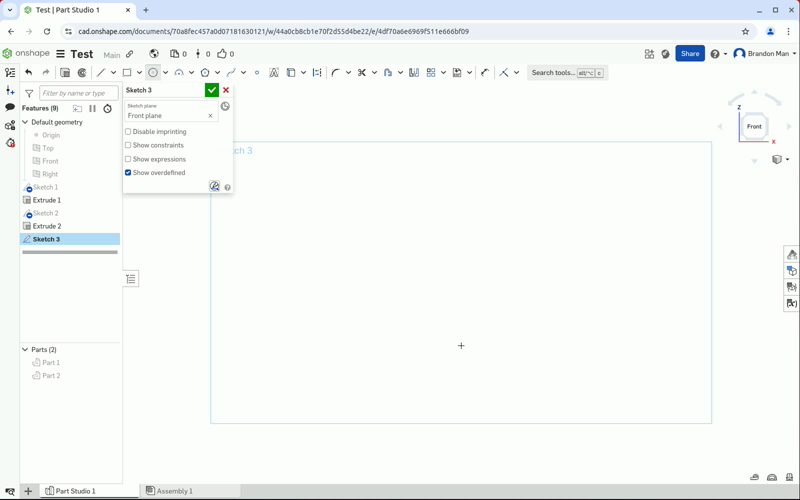
mouse_move(504, 345)
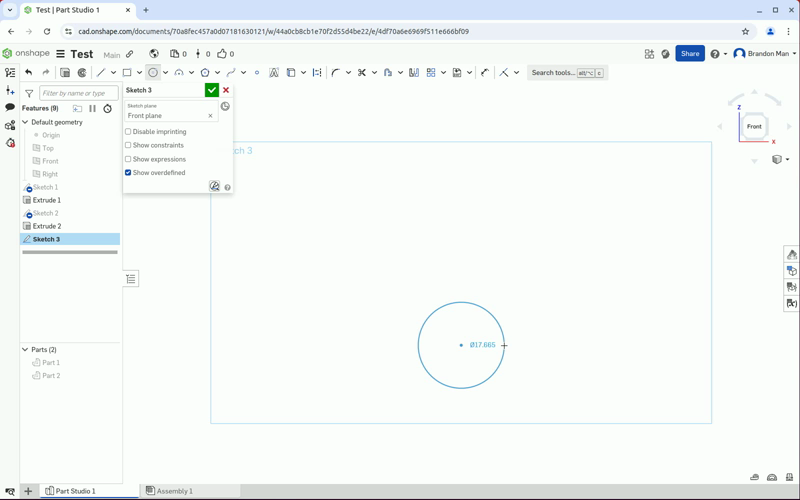
click(504, 345)
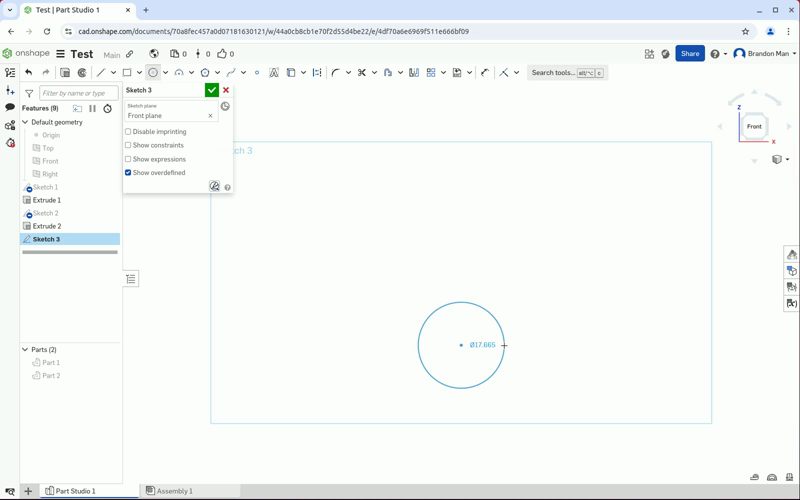
key(esc)
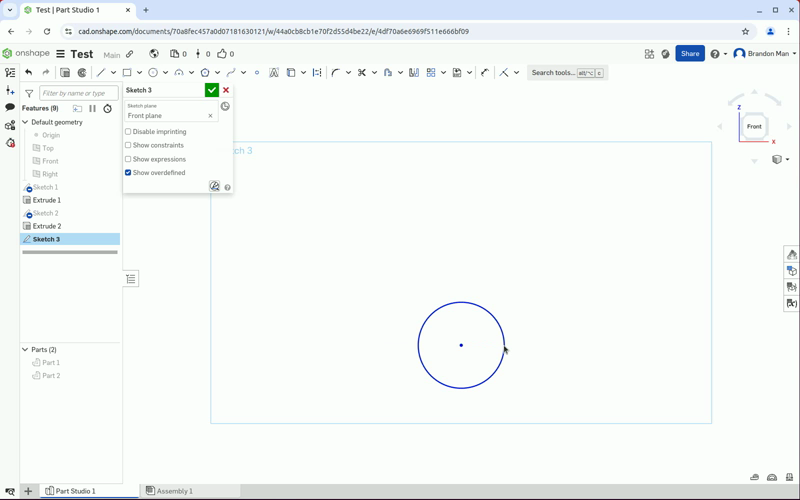
key(c)
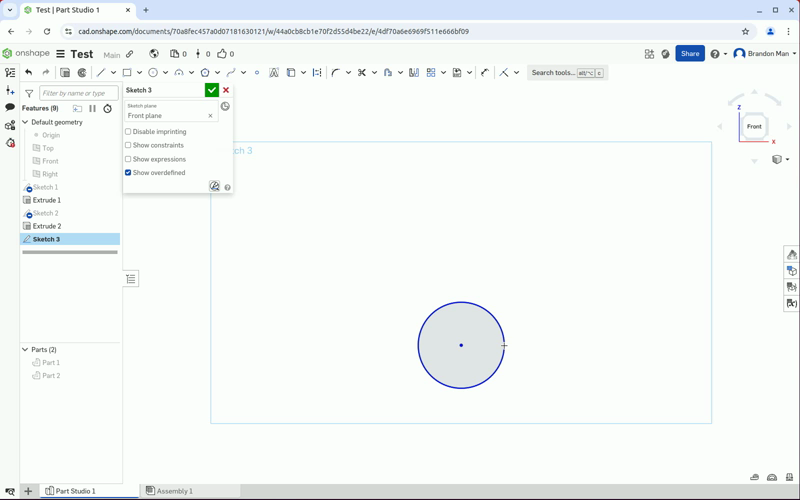
key_down(shift)
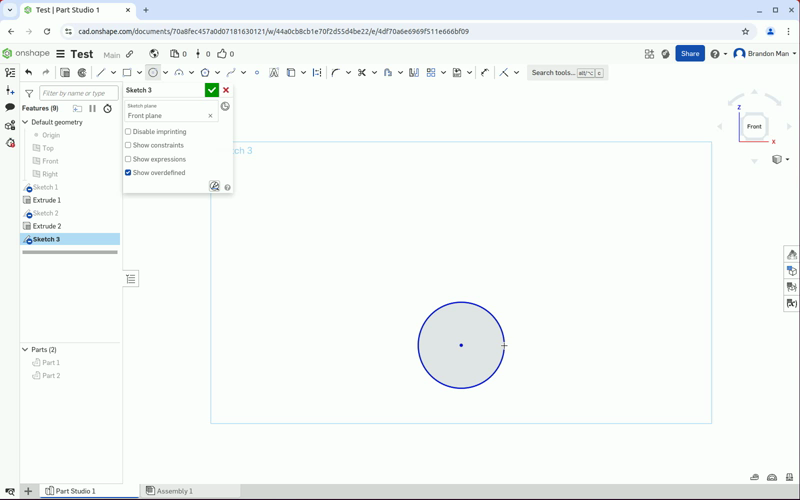
mouse_move(461, 345)
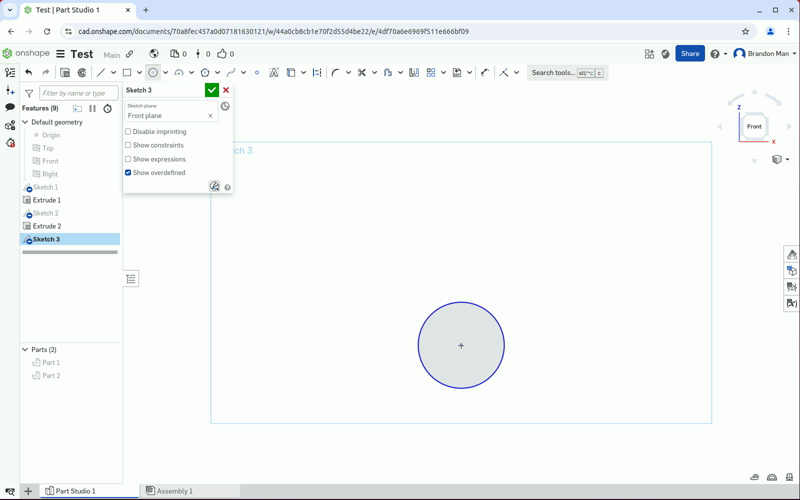
click(461, 345)
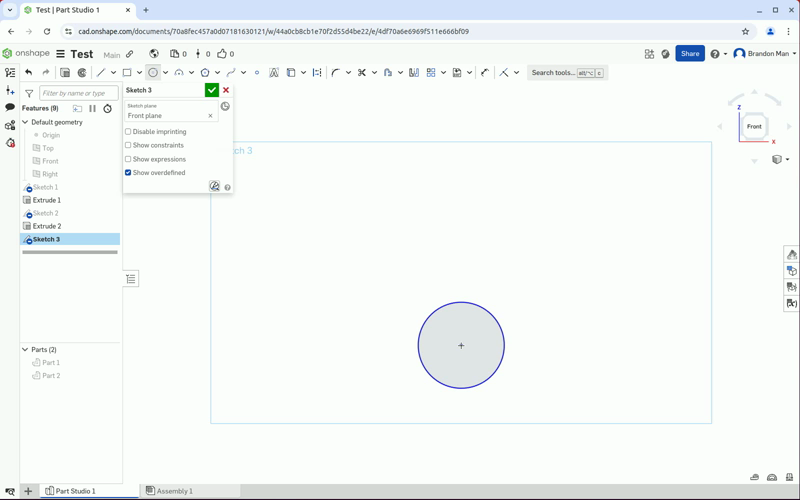
key_up(shift)
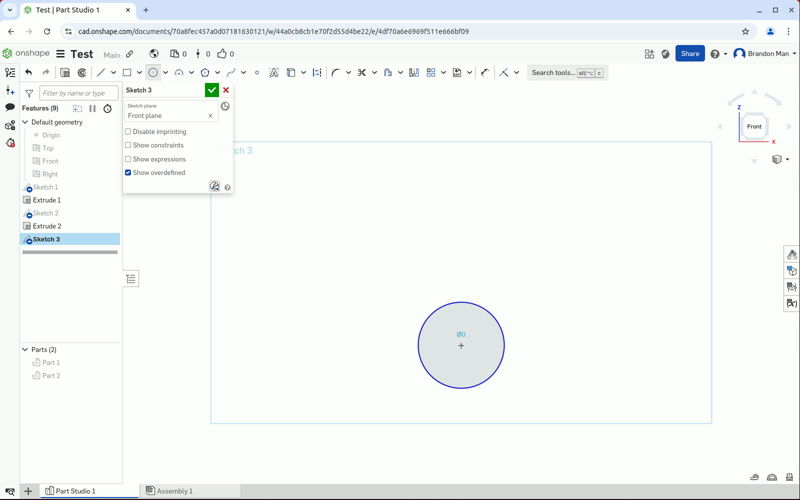
mouse_move(489, 345)
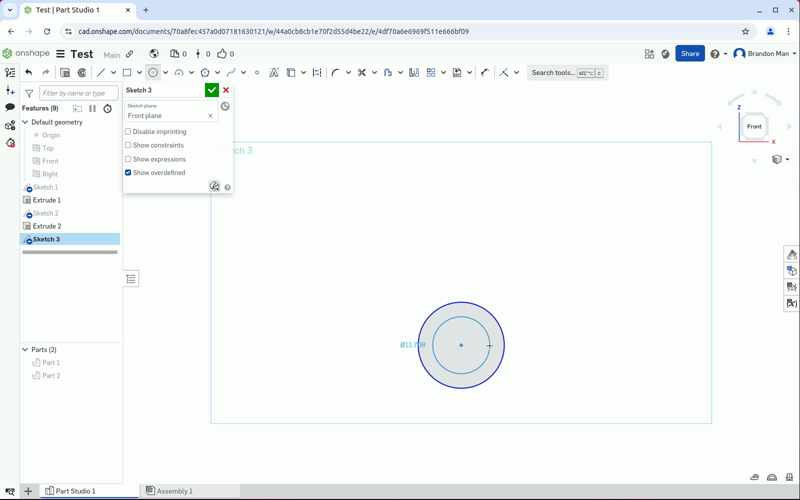
click(489, 345)
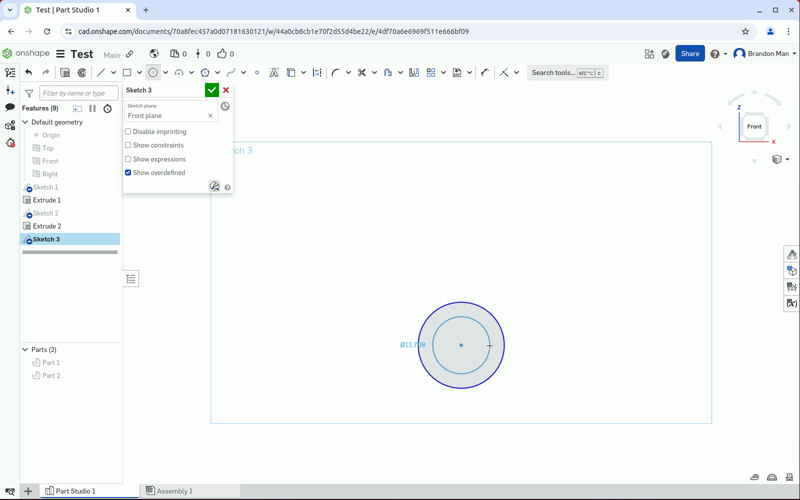
key(esc)
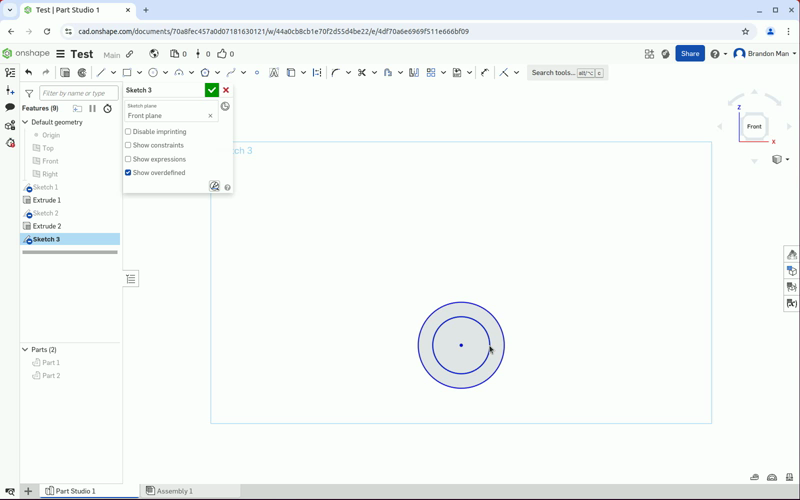
mouse_move(495, 328)
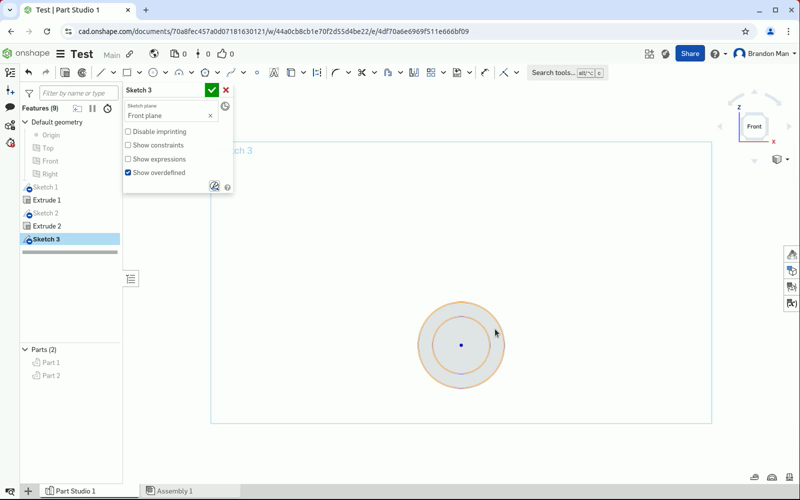
click(495, 328)
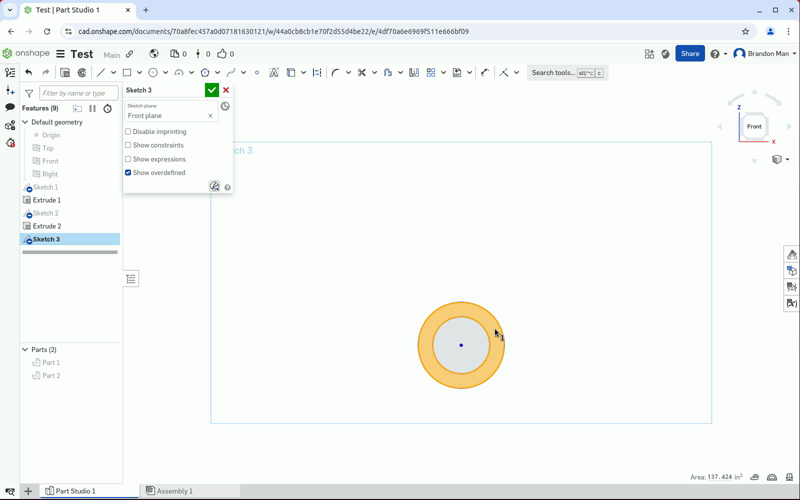
mouse_move(73, 352)
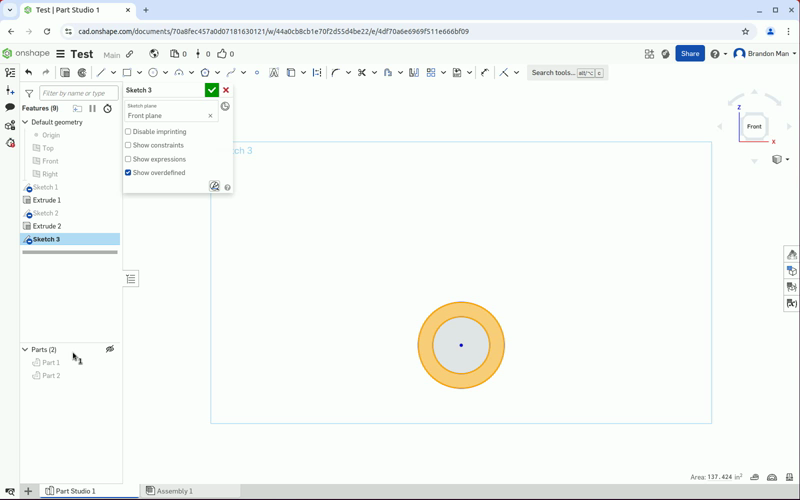
key(shift+y)
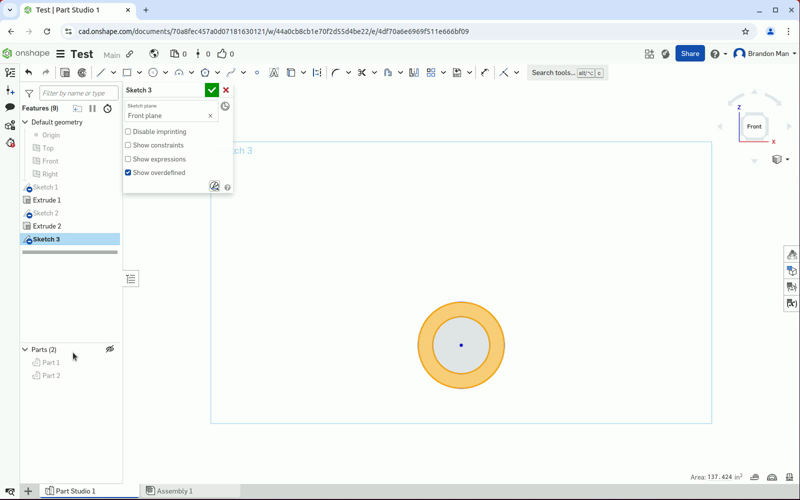
key(shift+e)
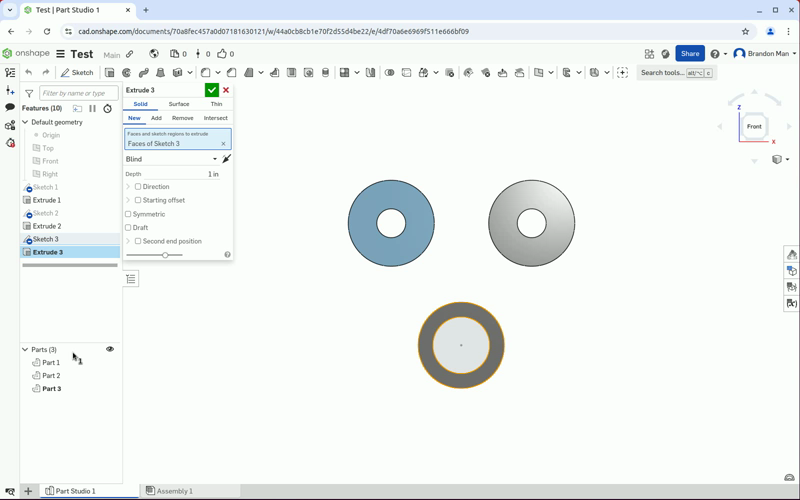
mouse_move(143, 106)
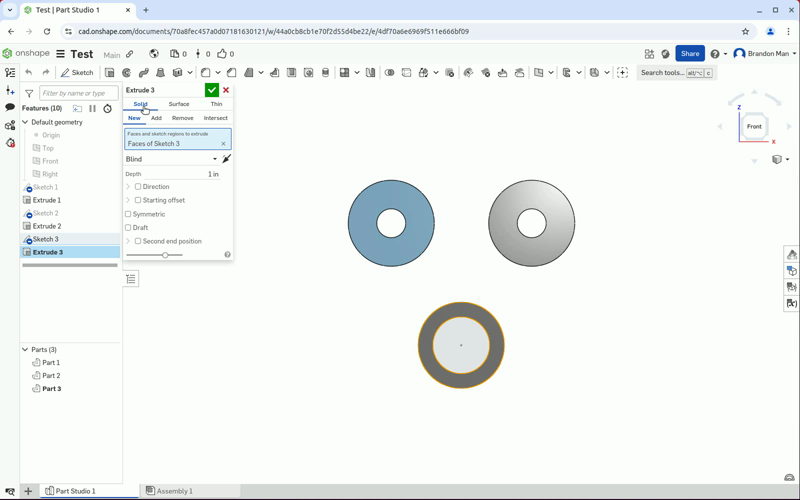
click(143, 106)
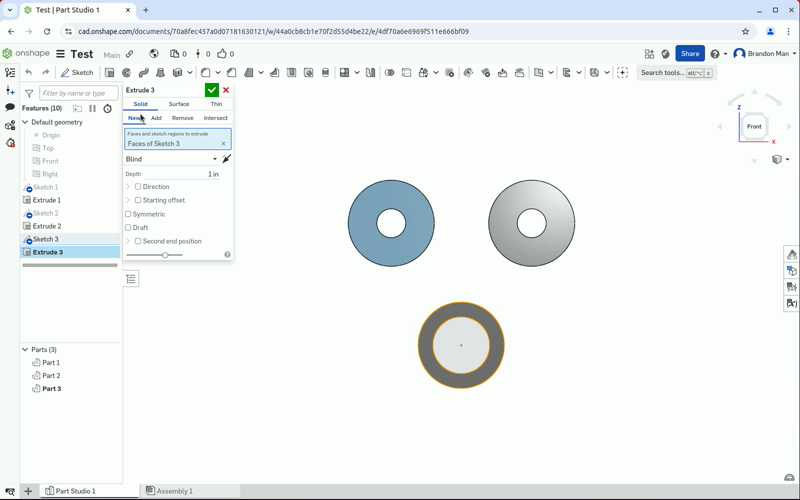
mouse_move(137, 120)
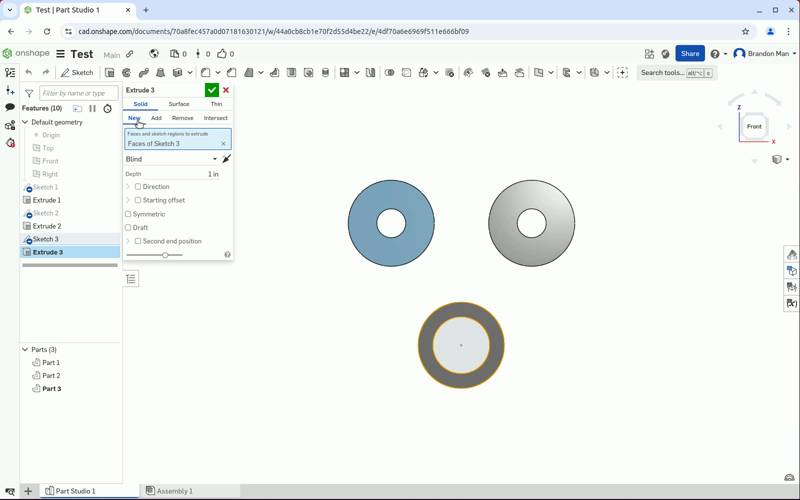
click(137, 120)
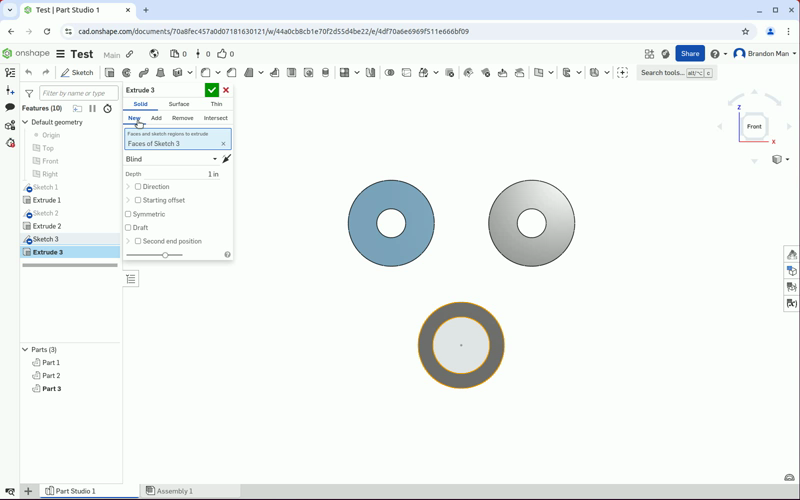
key(tab, 4)
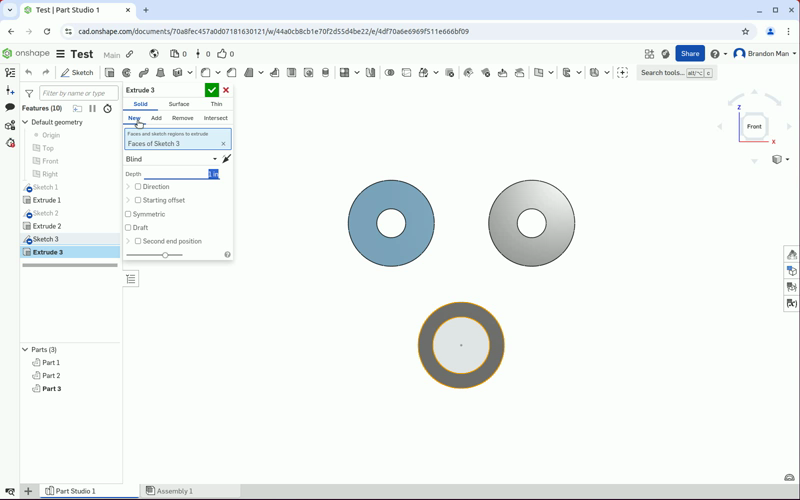
text(5.777)
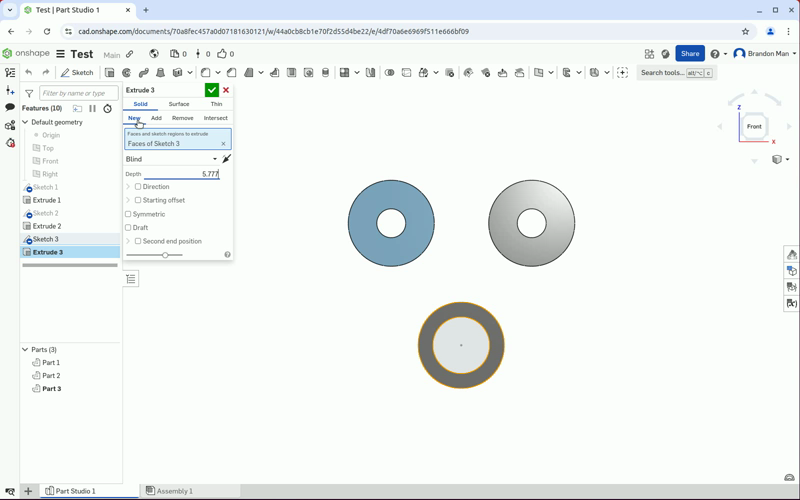
key(enter)
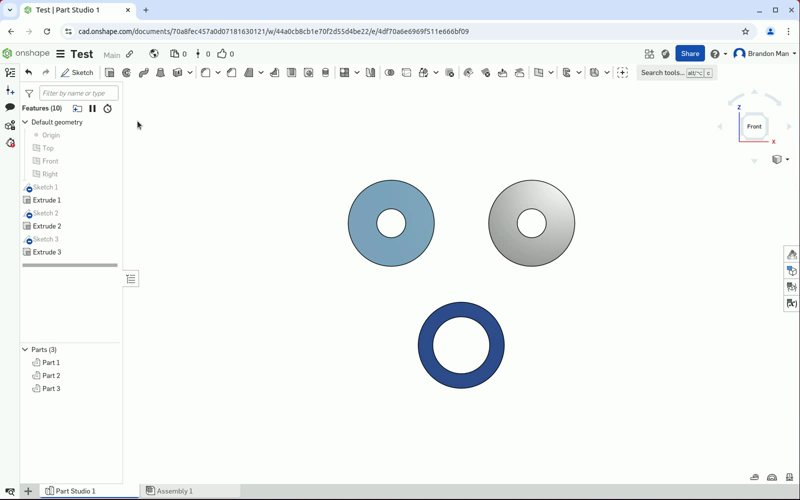
key(shift+h)
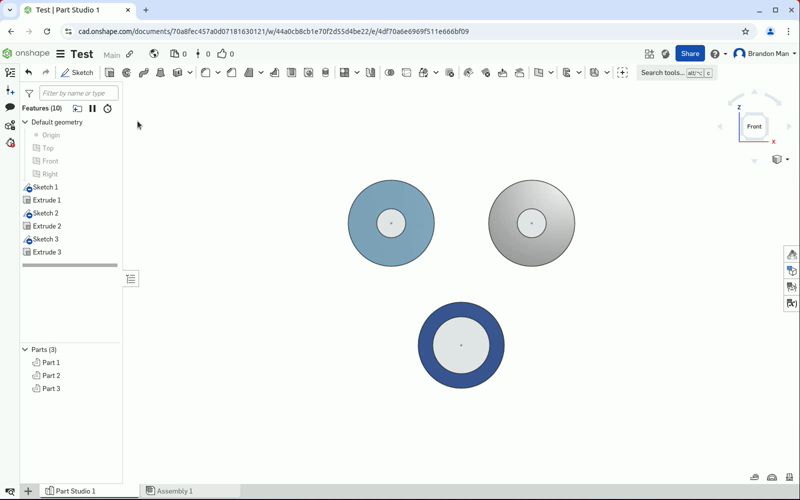
key(shift+h)
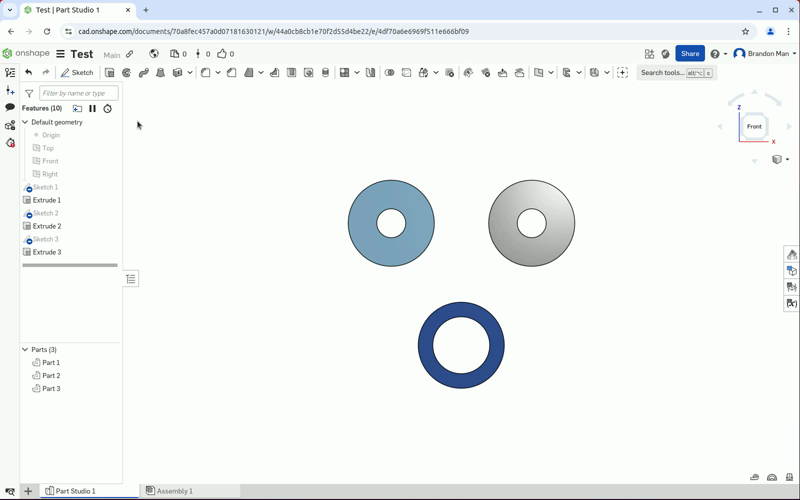
mouse_move(73, 189)
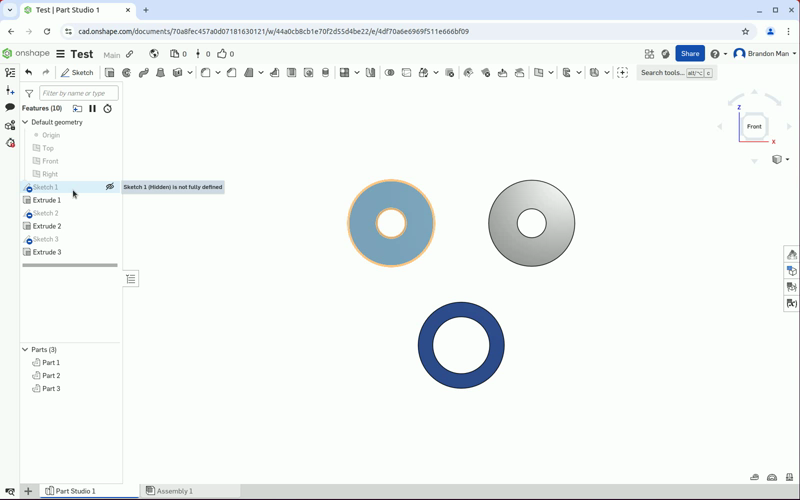
click(73, 189)
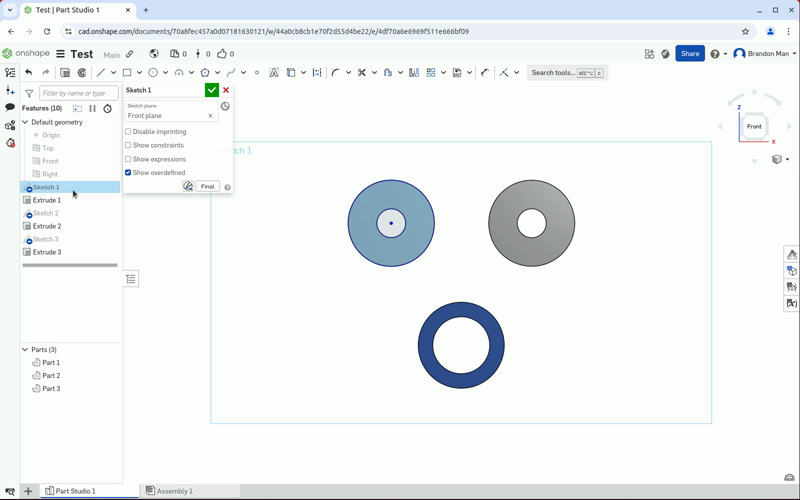
mouse_move(229, 92)
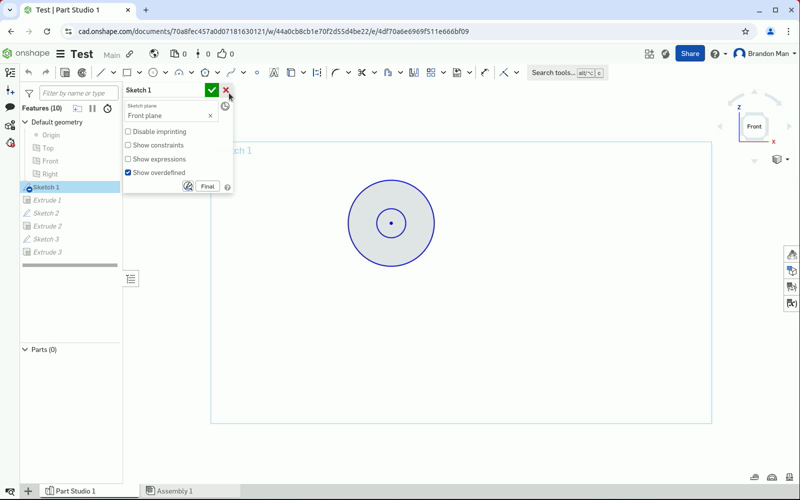
click(229, 92)
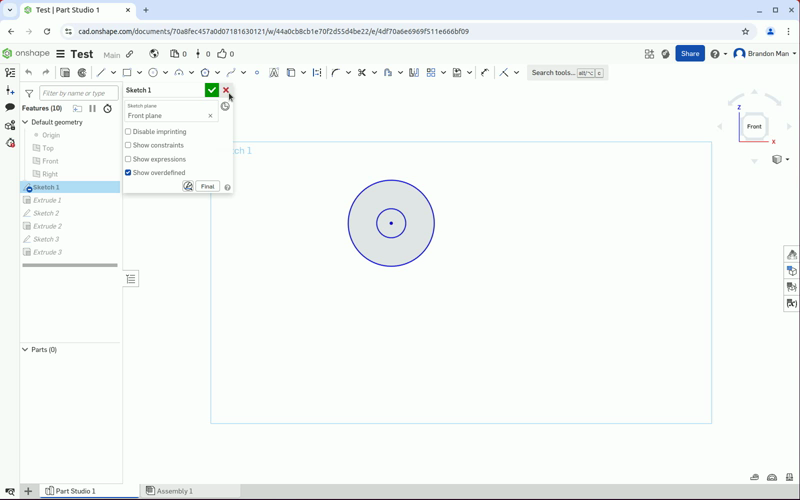
key(shift+s)
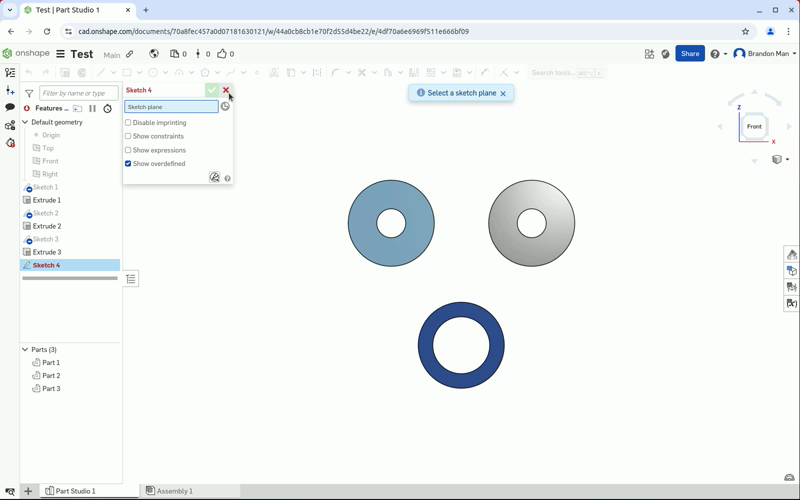
mouse_move(73, 163)
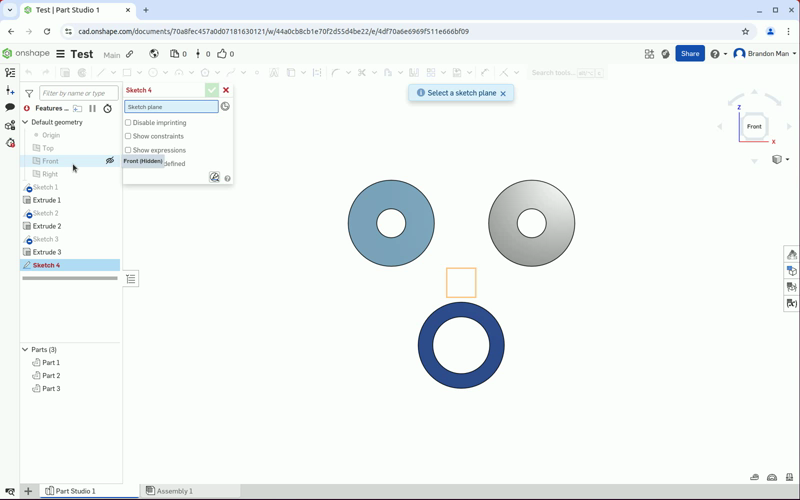
click(73, 163)
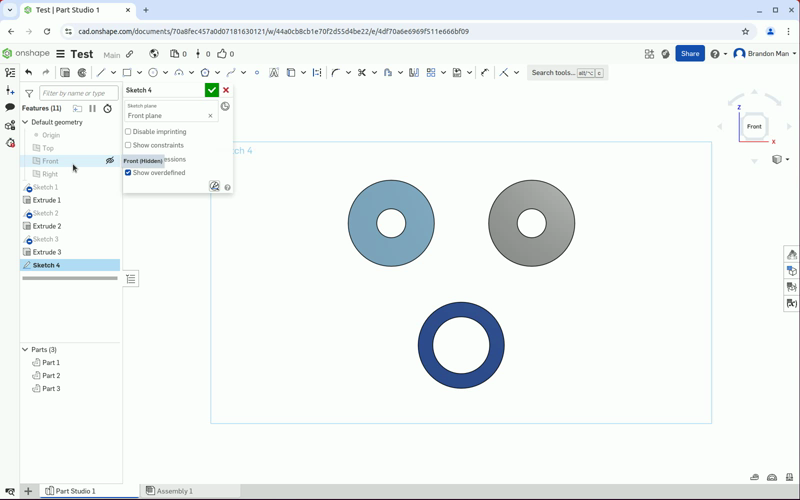
mouse_move(73, 352)
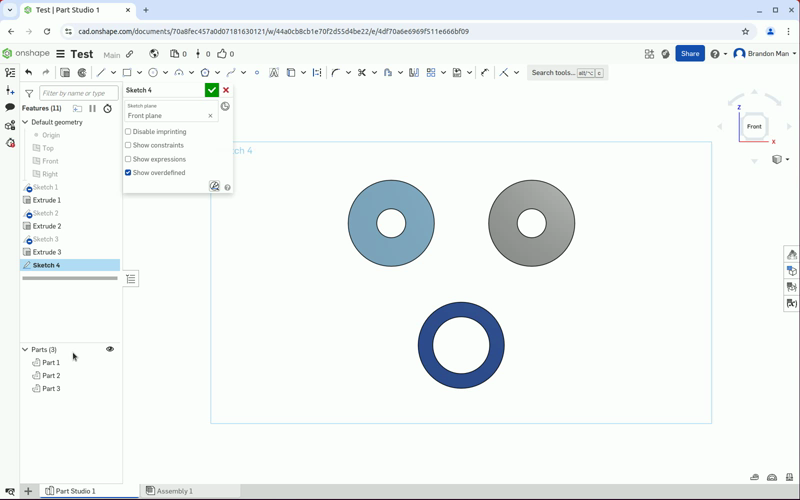
key(y)
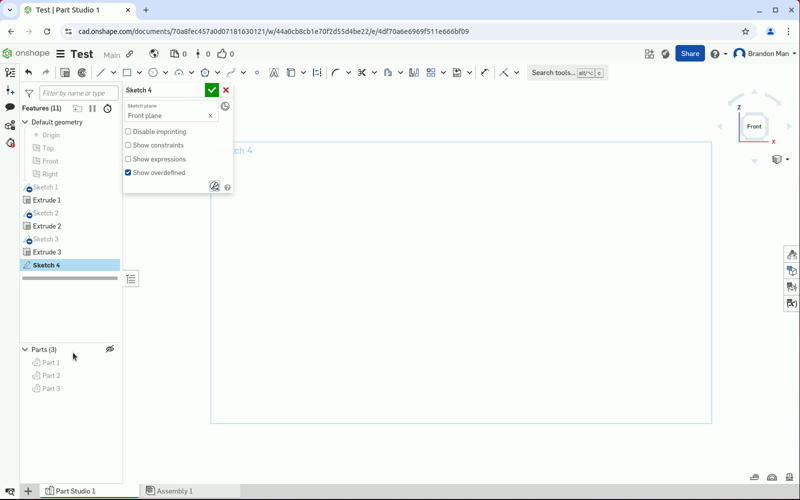
key(l)
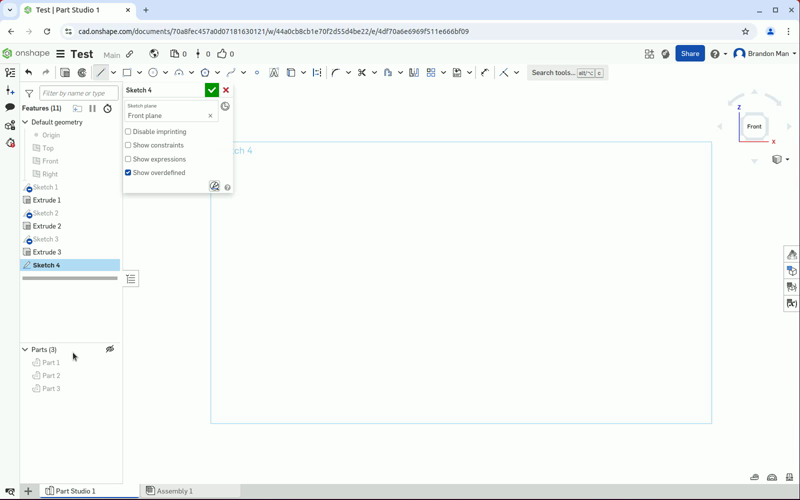
key_down(shift)
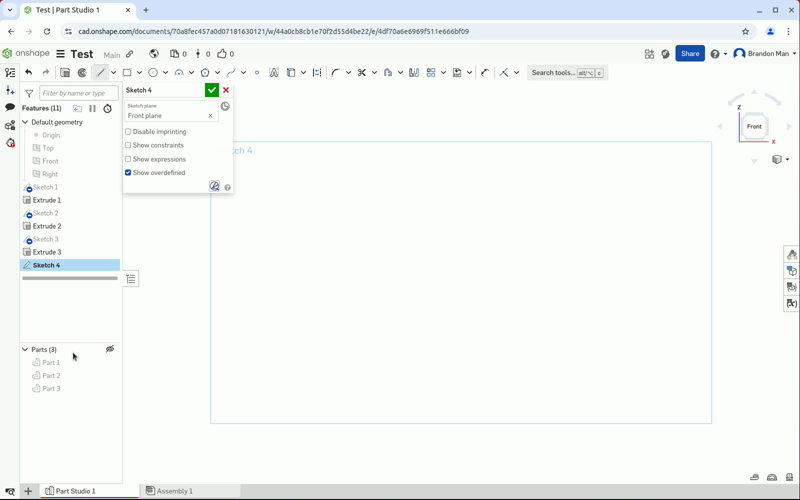
mouse_move(353, 244)
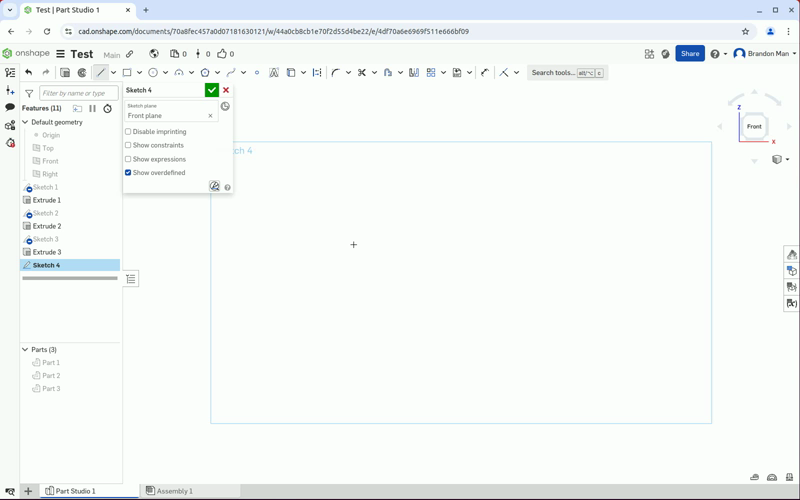
click(353, 244)
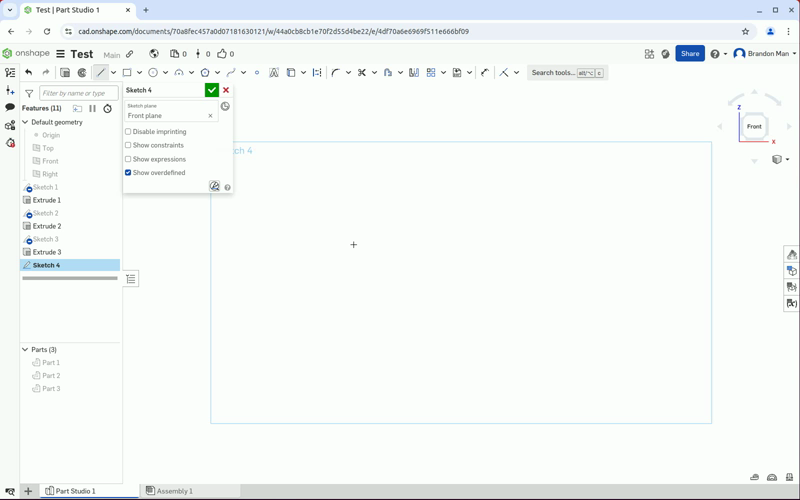
key_up(shift)
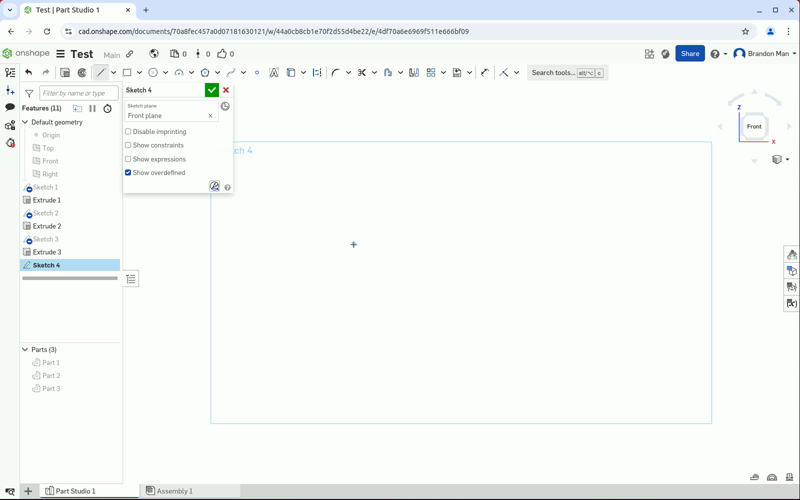
key_down(shift)
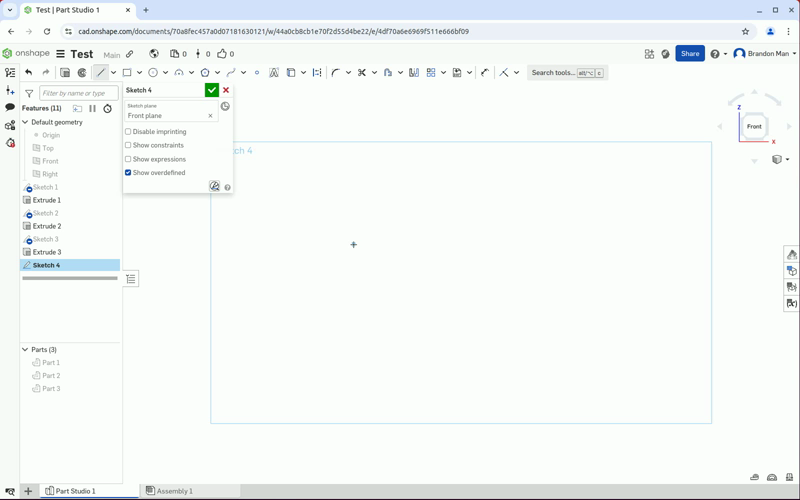
mouse_move(423, 364)
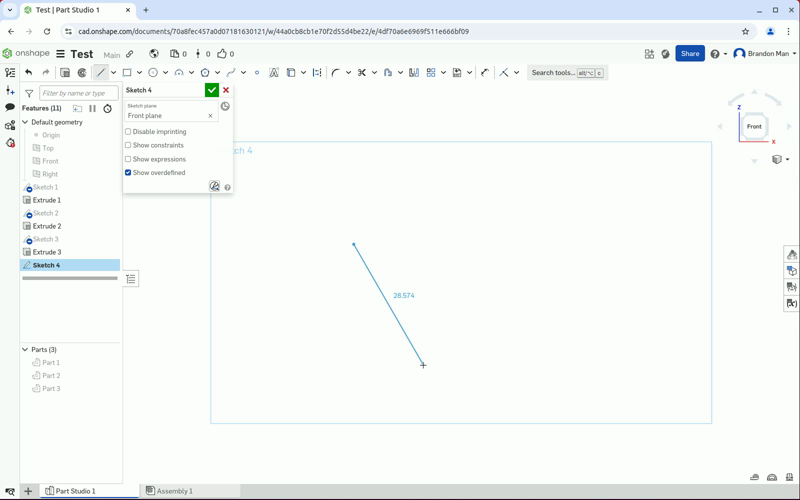
click(423, 364)
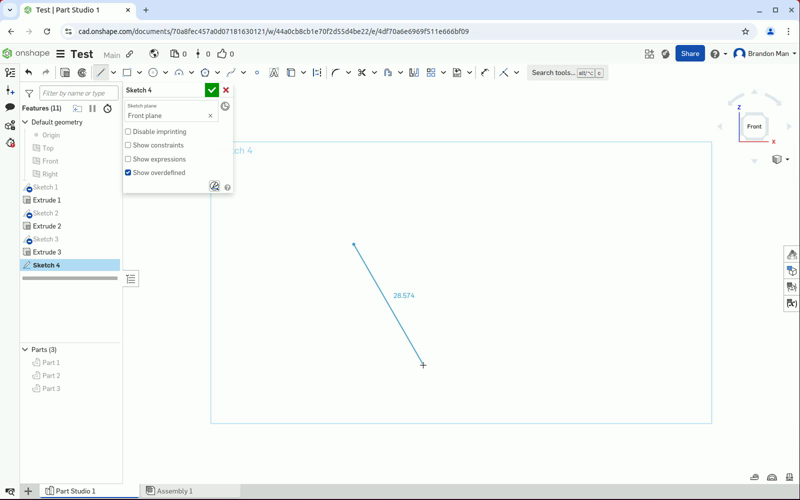
key_up(shift)
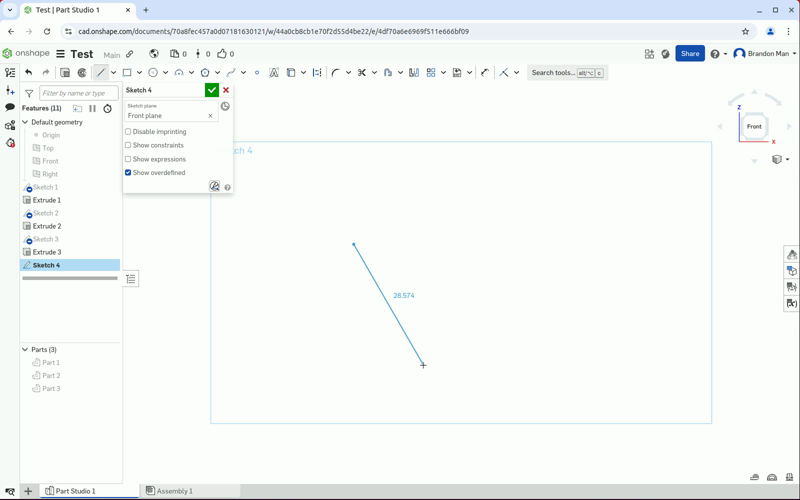
key(esc)
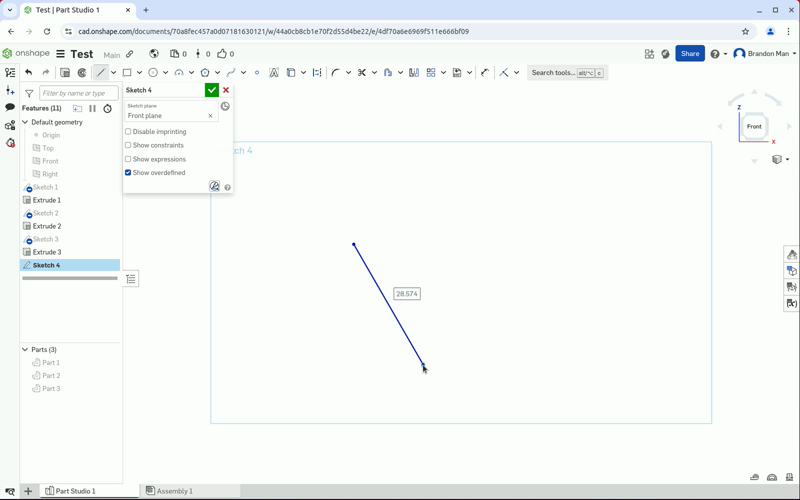
key(a)
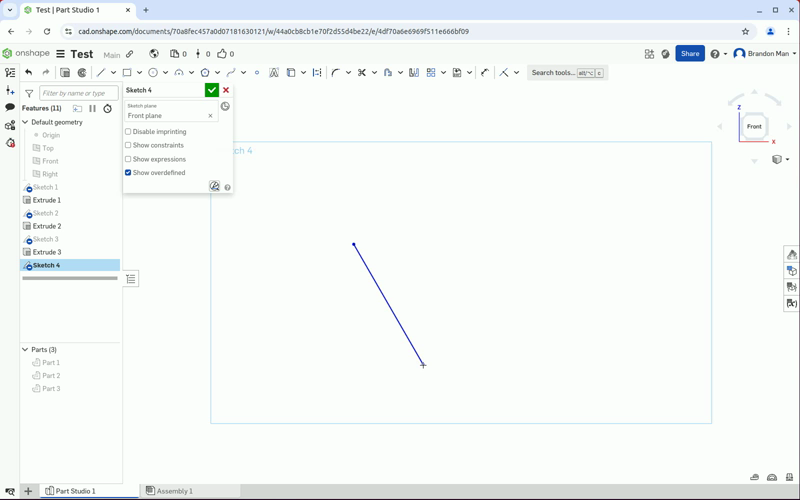
mouse_move(423, 364)
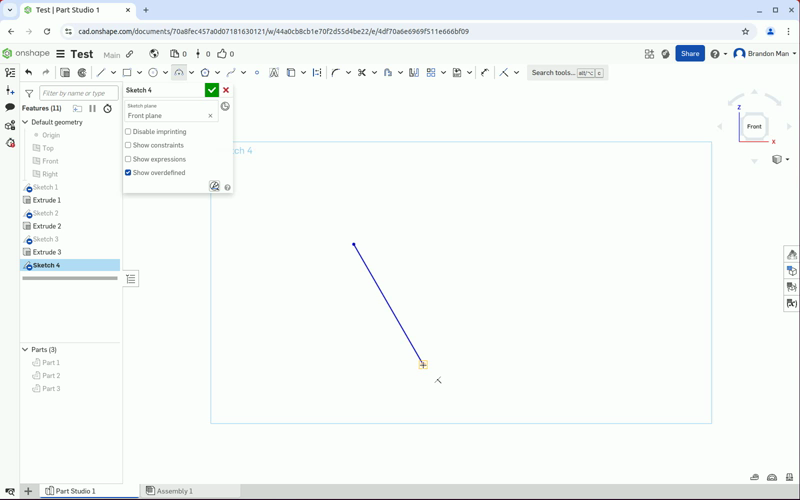
click(423, 364)
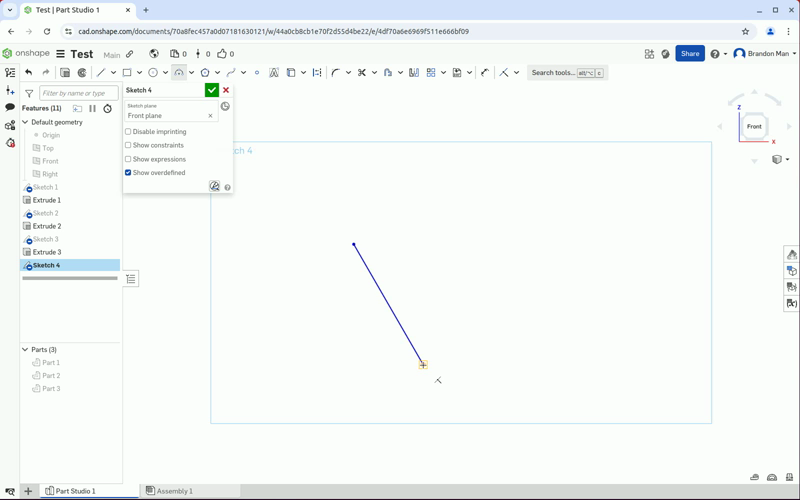
key_down(shift)
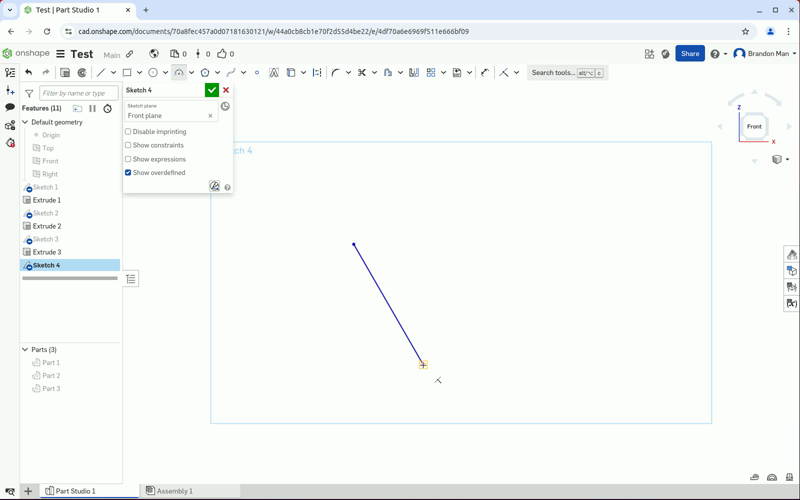
mouse_move(497, 364)
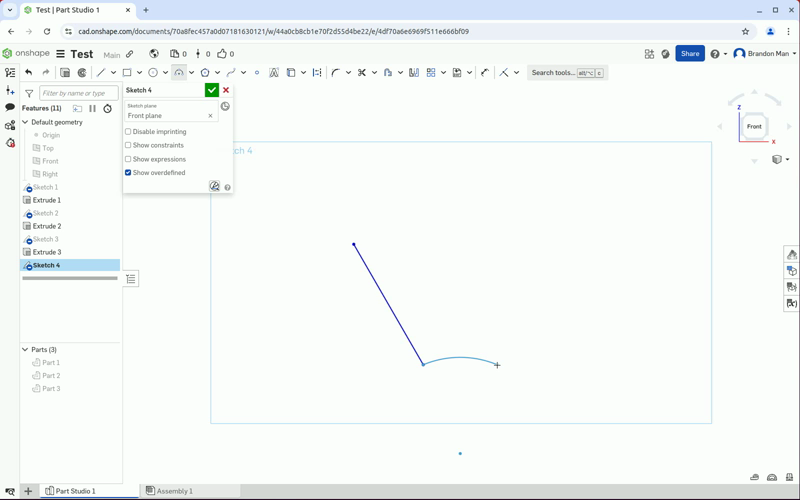
click(497, 364)
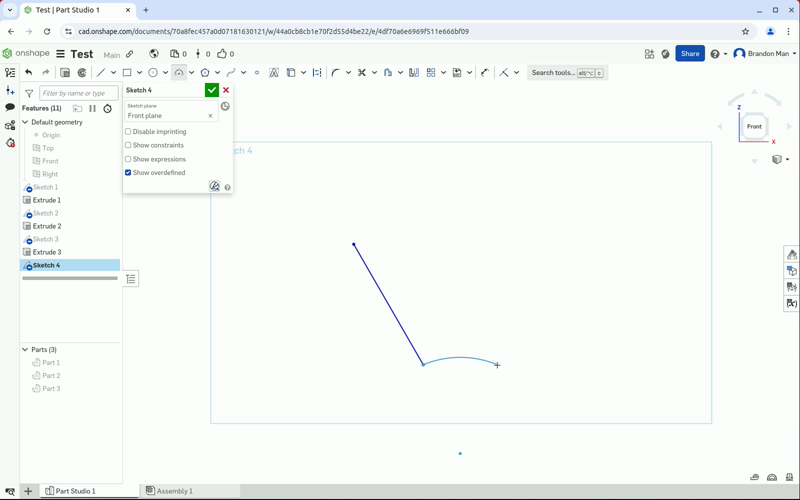
mouse_move(460, 300)
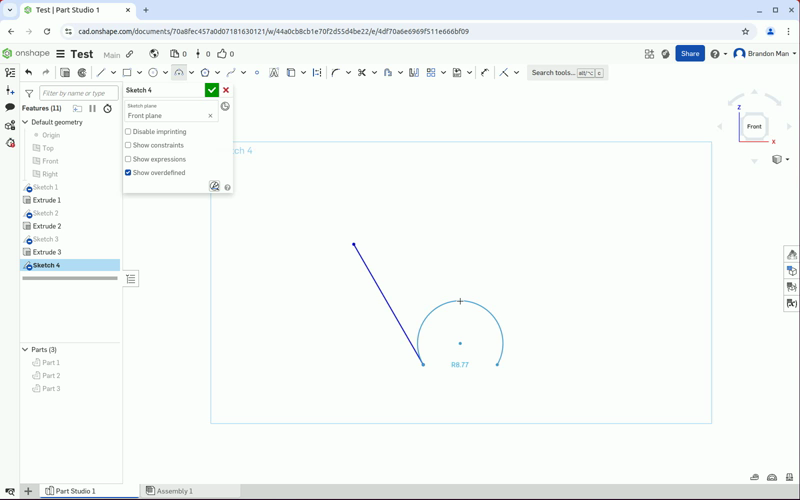
click(460, 300)
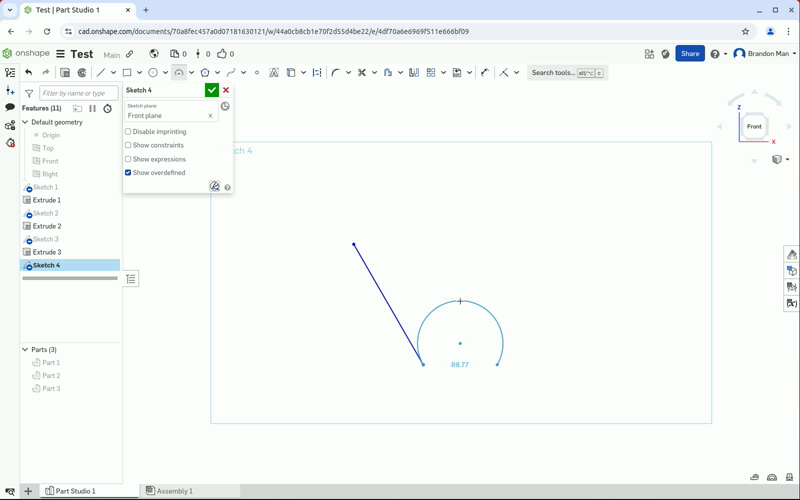
key_up(shift)
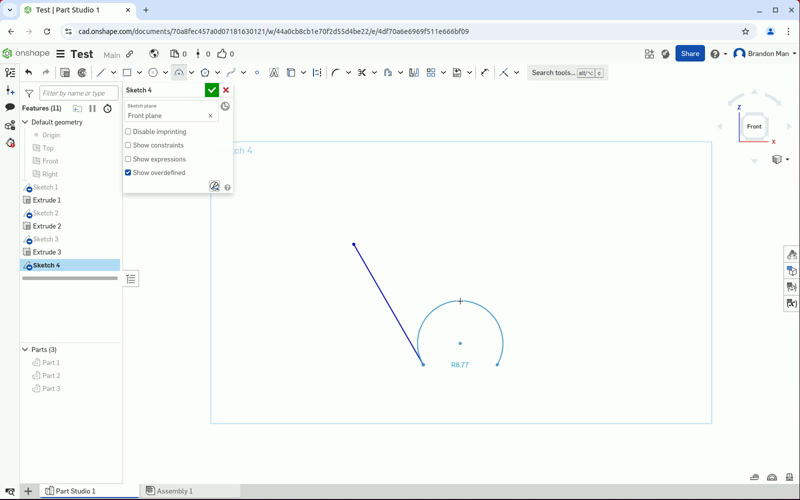
key(esc)
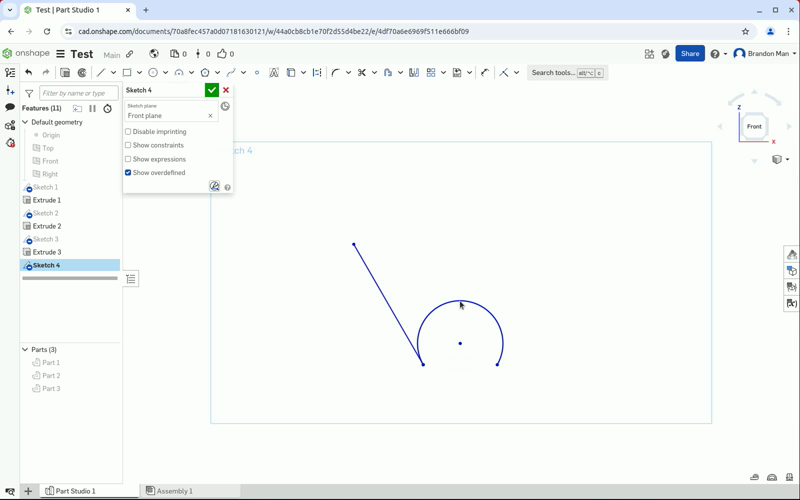
key(l)
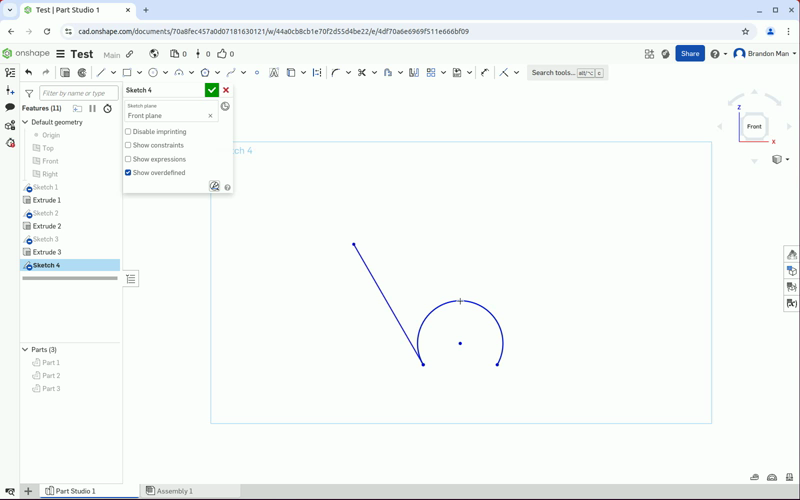
mouse_move(497, 364)
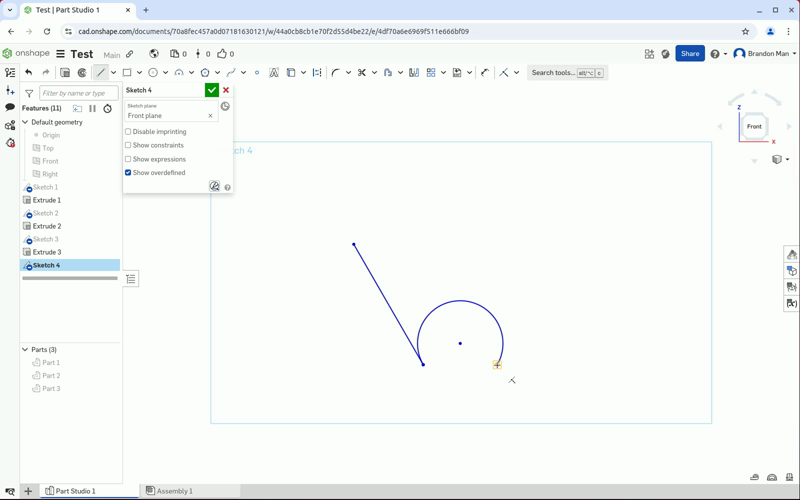
click(497, 364)
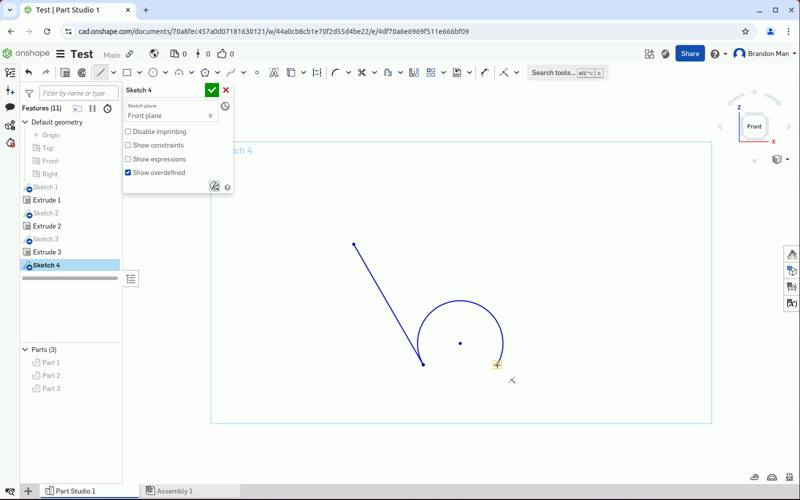
key_down(shift)
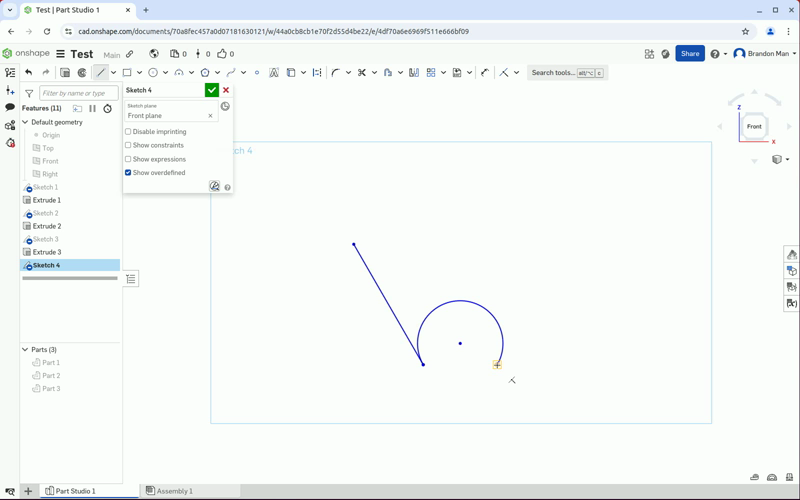
mouse_move(566, 244)
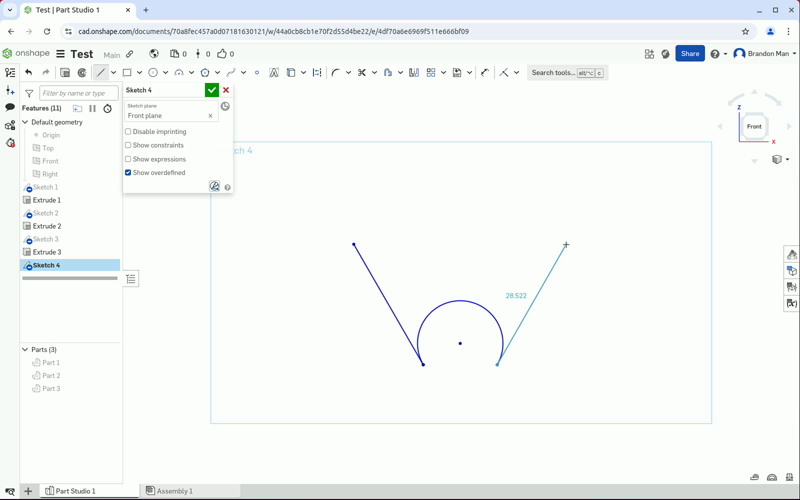
click(566, 244)
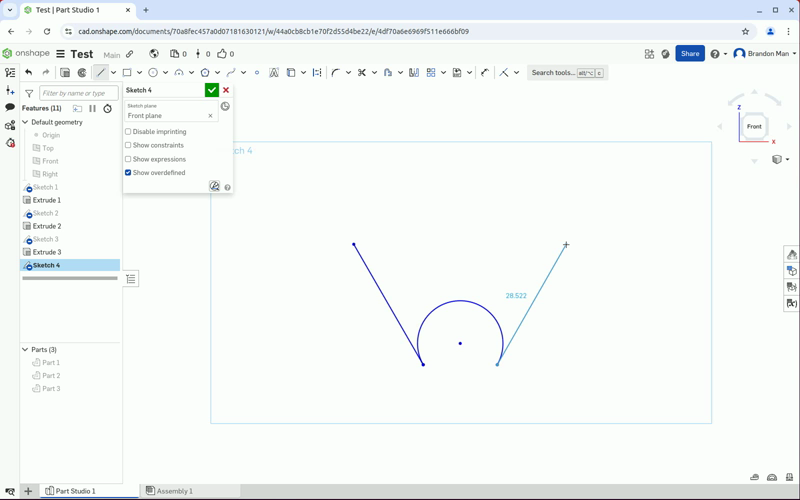
key_up(shift)
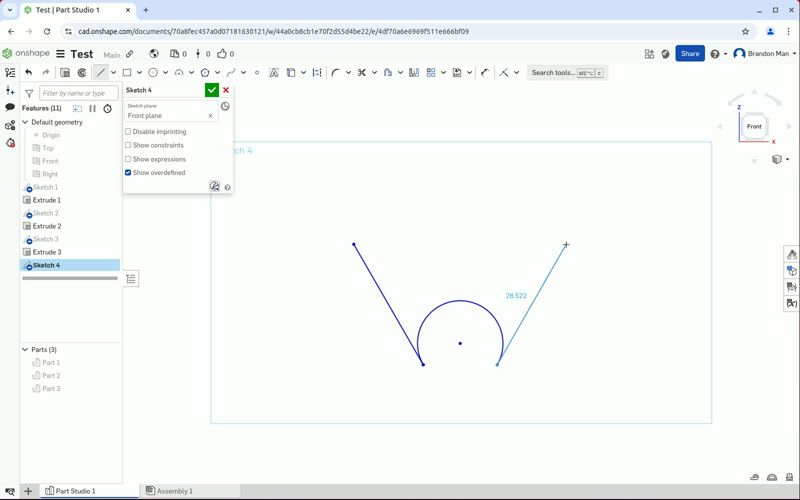
key(esc)
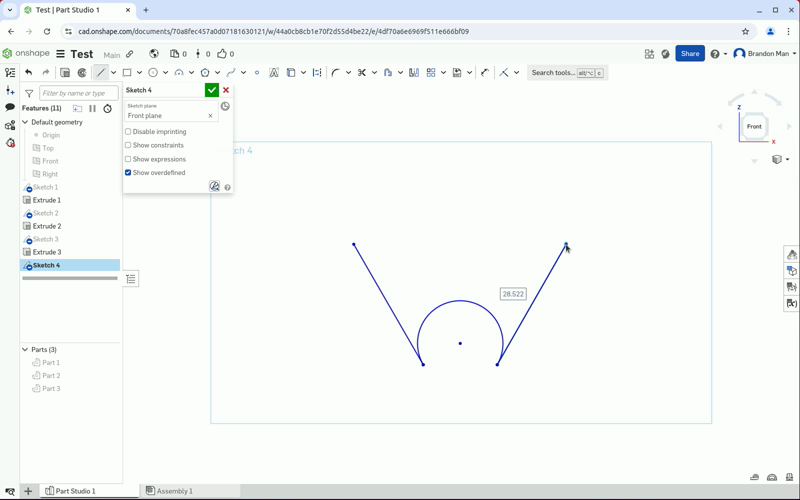
key(a)
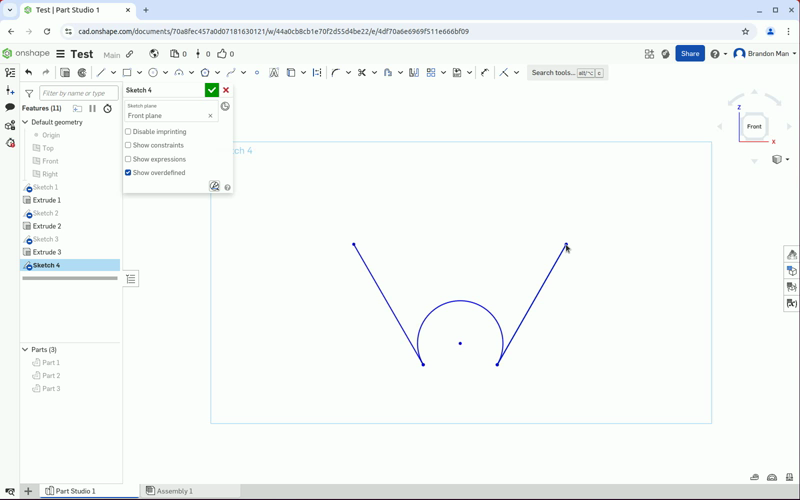
mouse_move(566, 244)
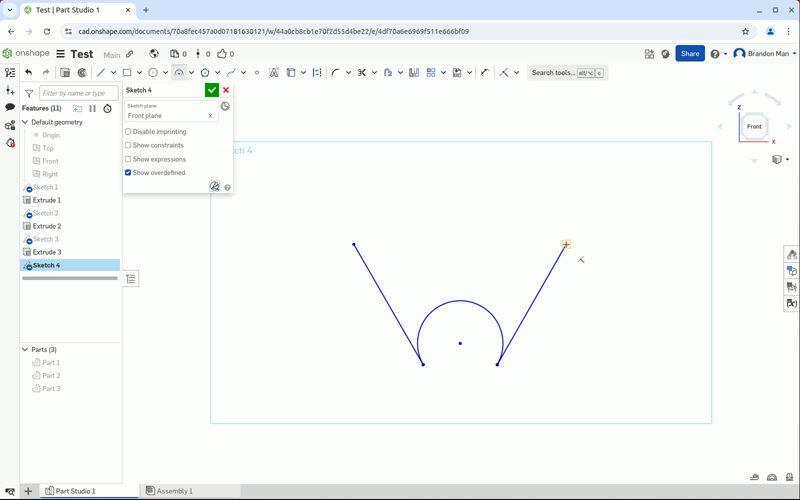
click(566, 244)
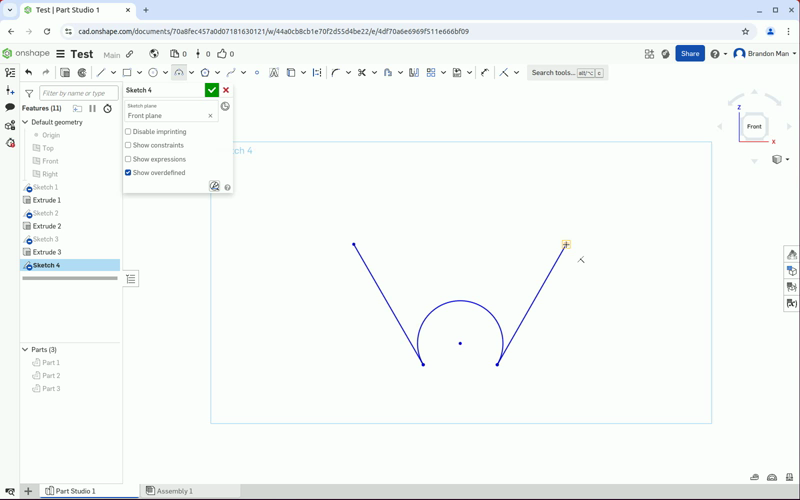
key_down(shift)
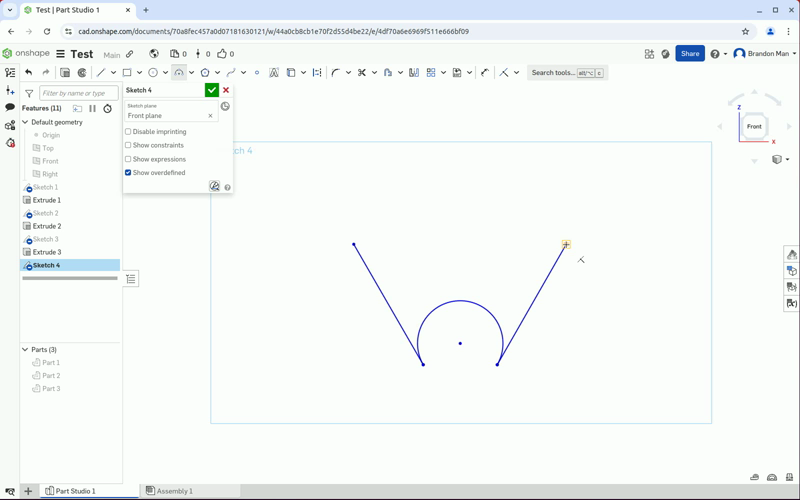
mouse_move(530, 181)
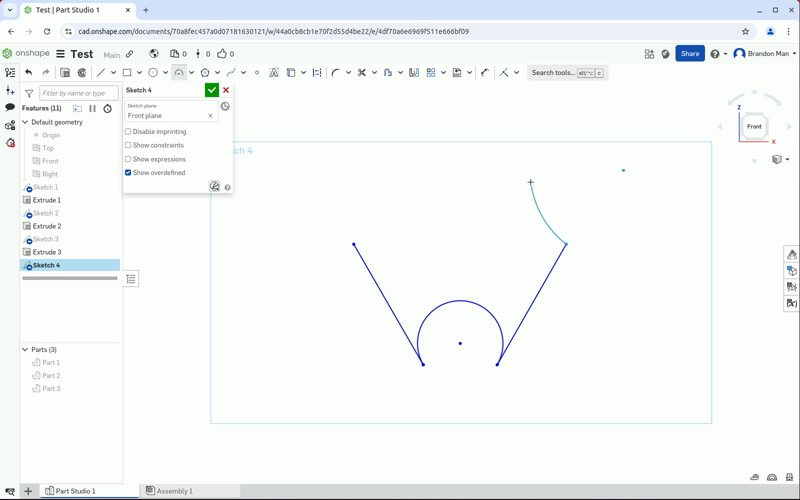
click(530, 181)
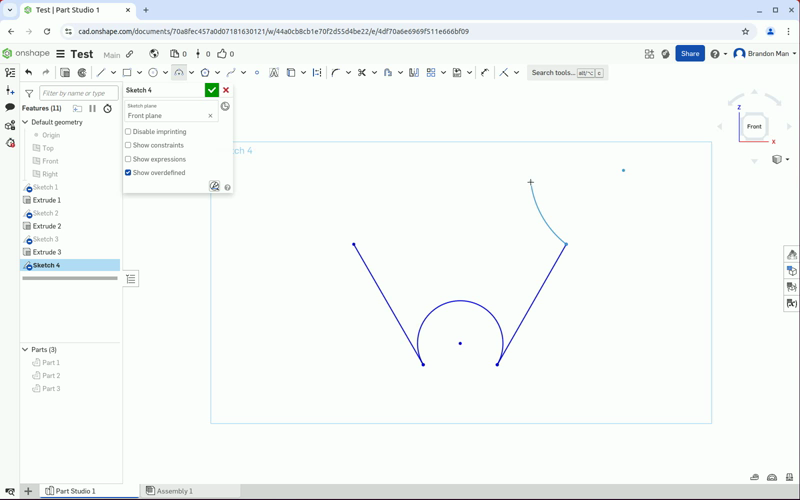
mouse_move(494, 244)
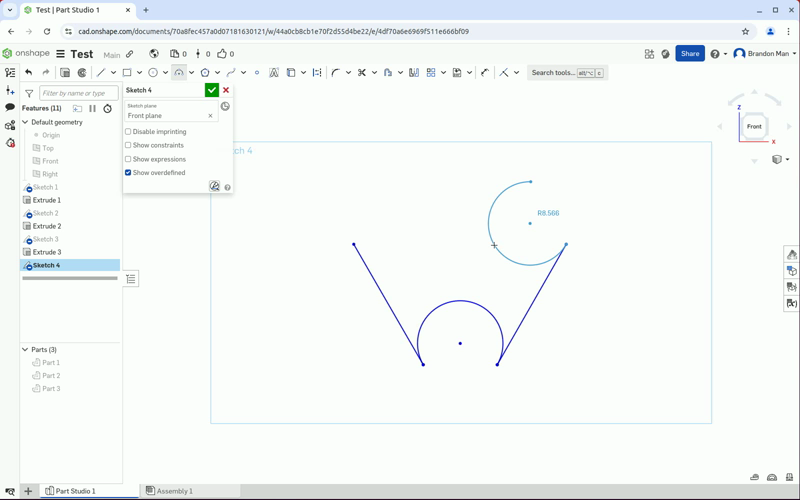
click(494, 244)
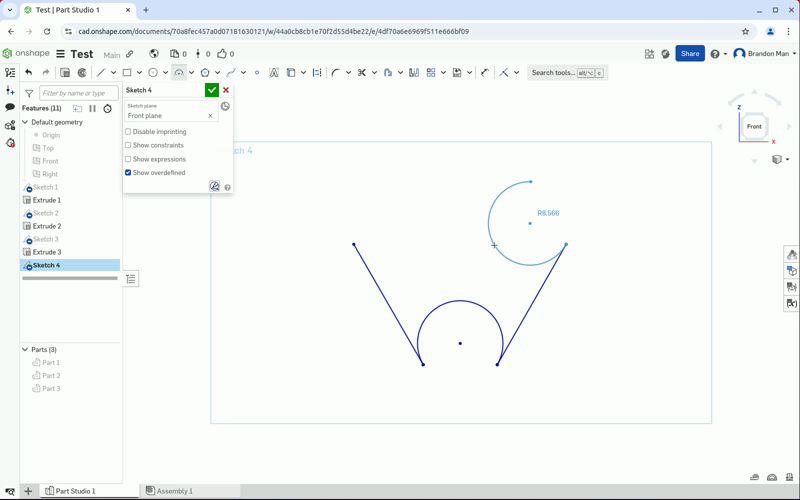
key_up(shift)
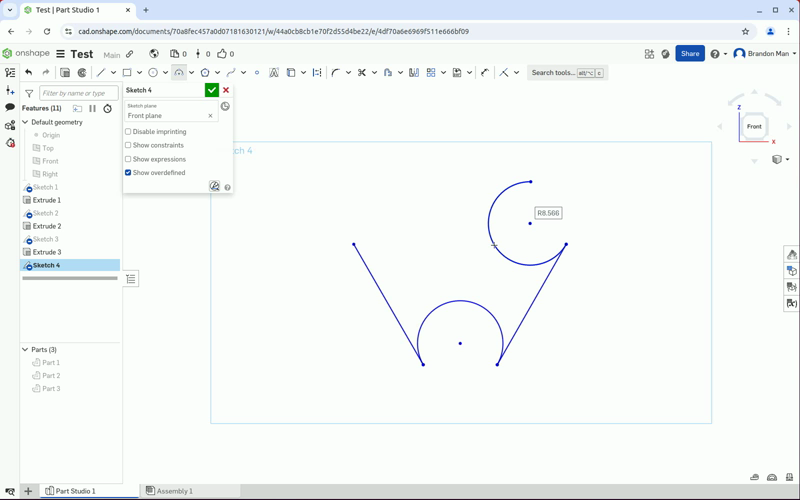
key(esc)
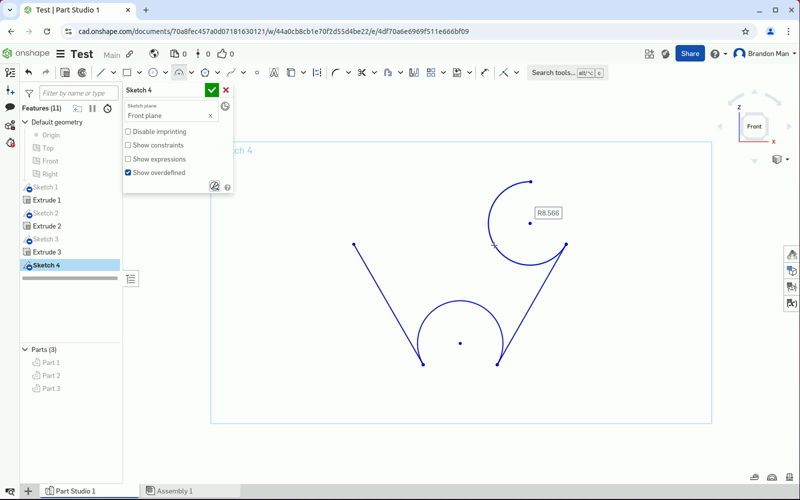
key(l)
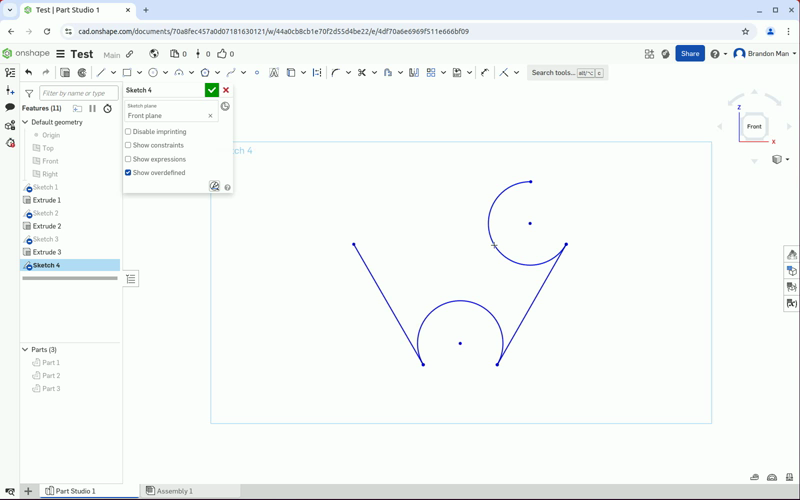
mouse_move(530, 181)
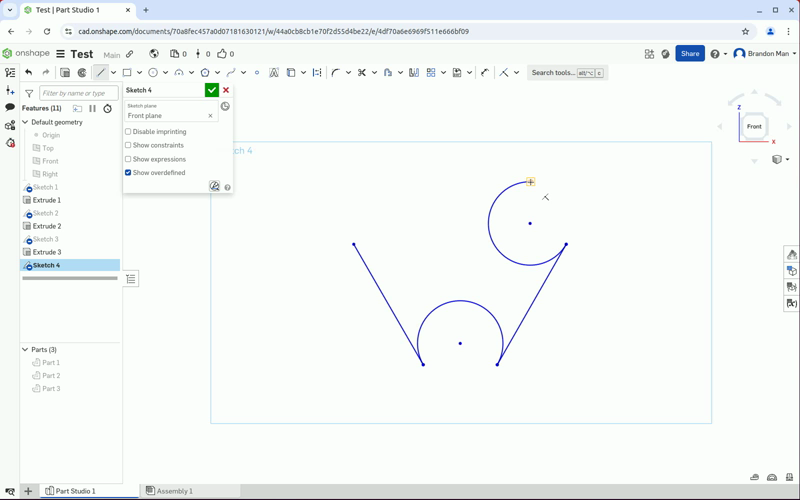
click(530, 181)
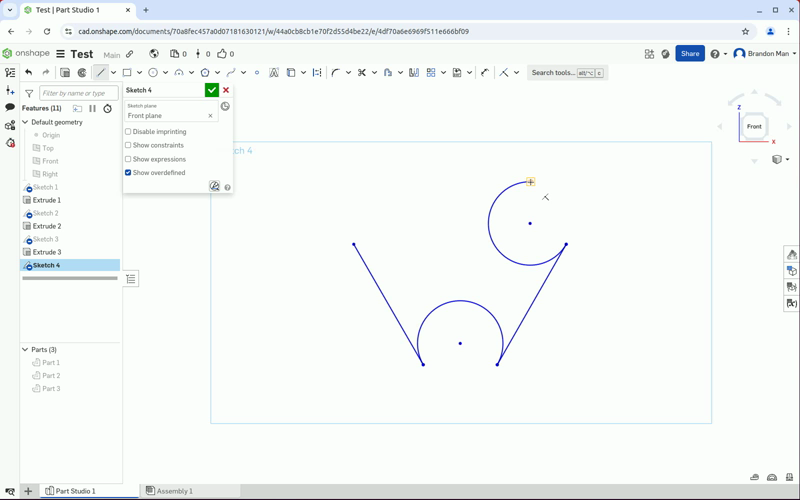
key_down(shift)
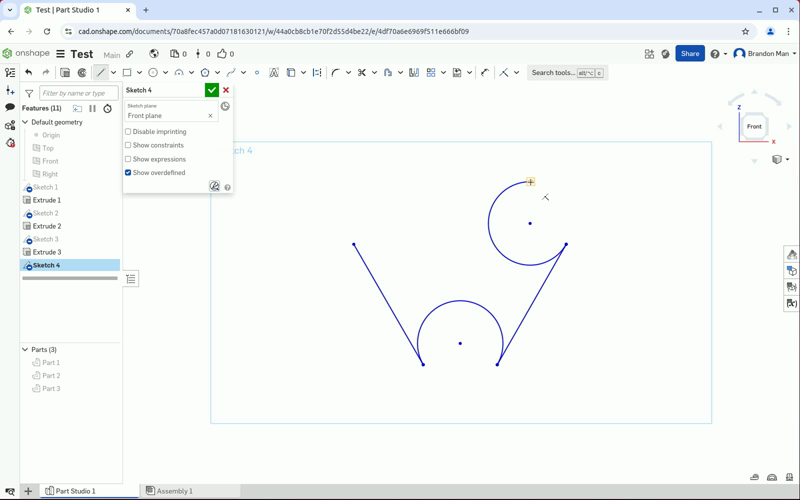
mouse_move(389, 181)
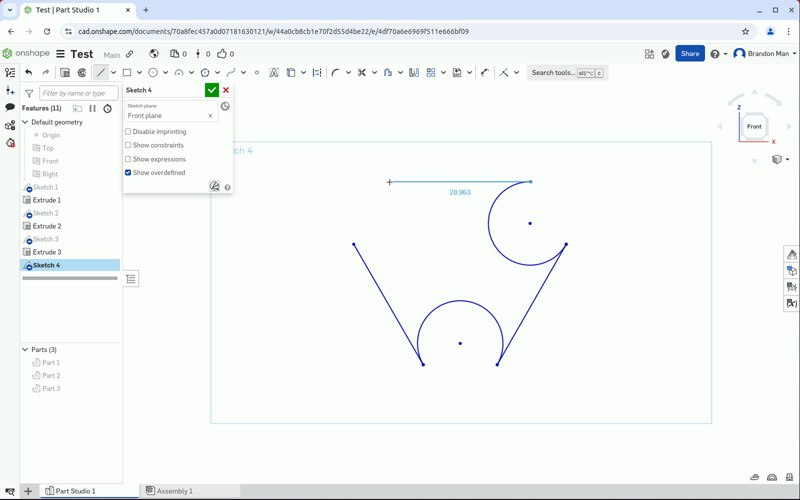
click(389, 181)
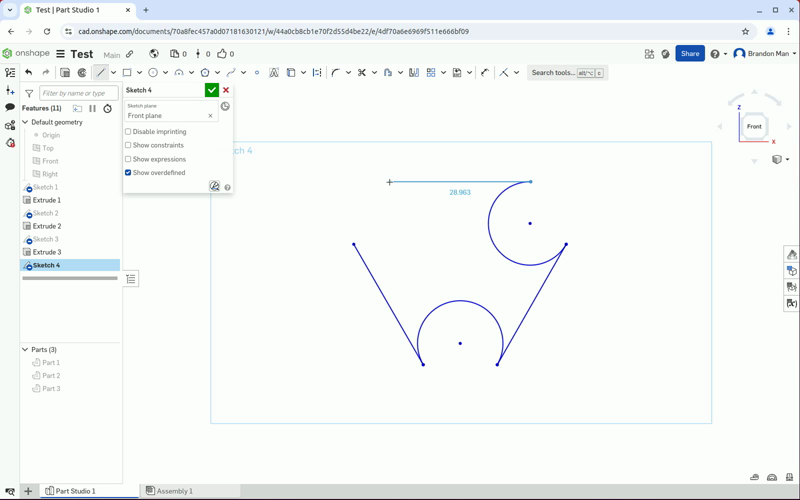
key_up(shift)
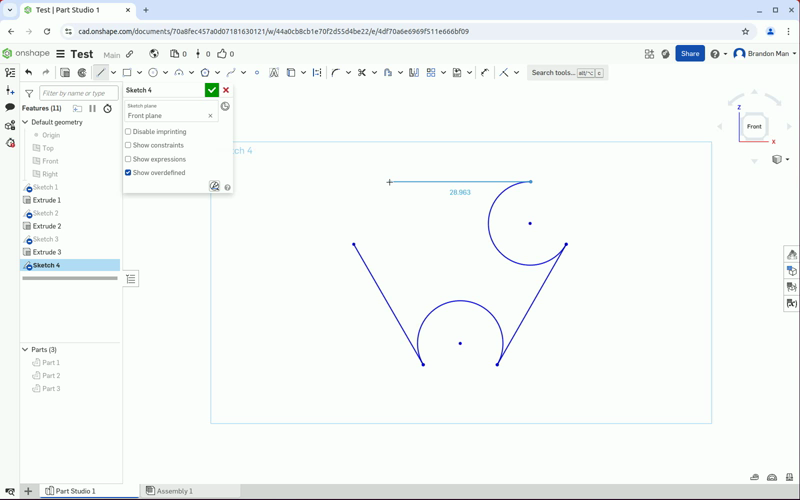
key(esc)
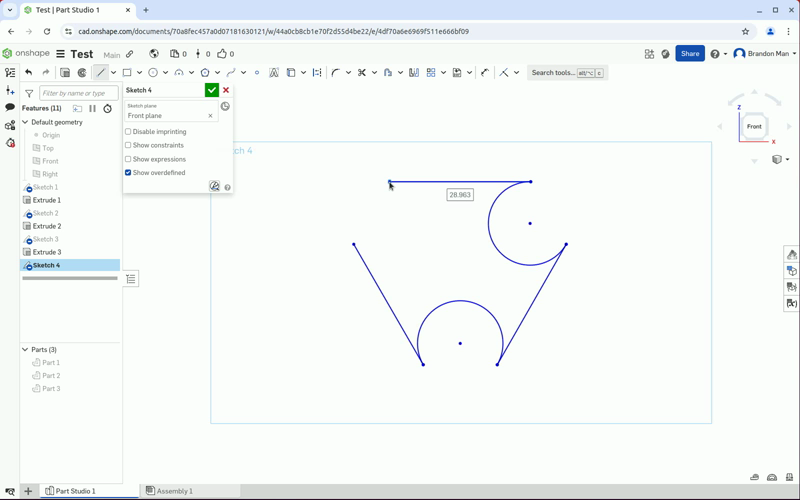
key(a)
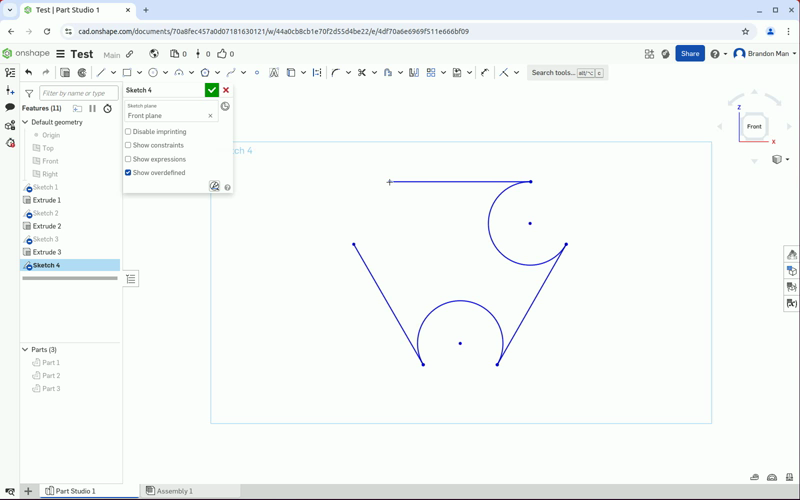
mouse_move(389, 181)
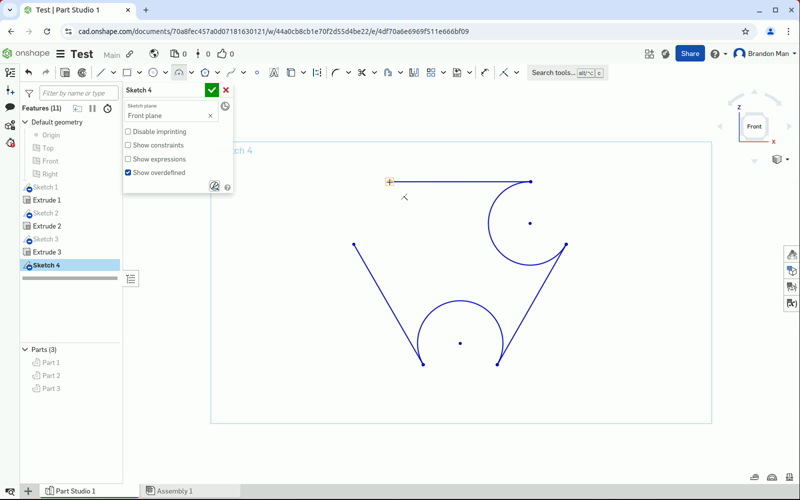
click(389, 181)
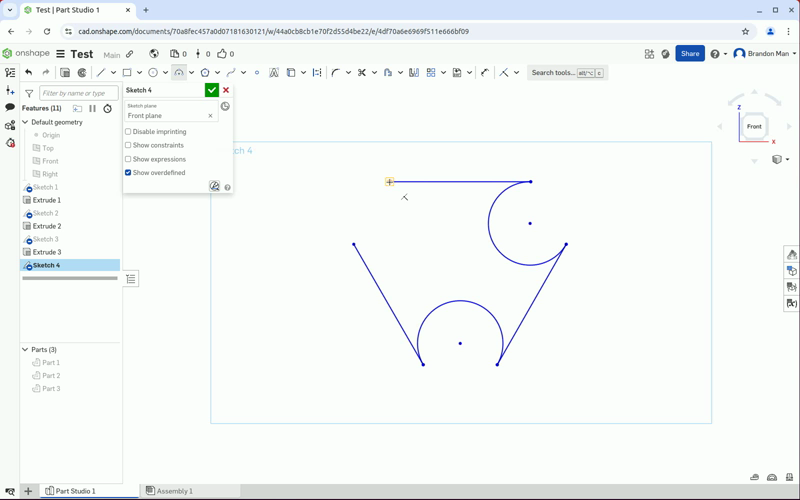
mouse_move(353, 244)
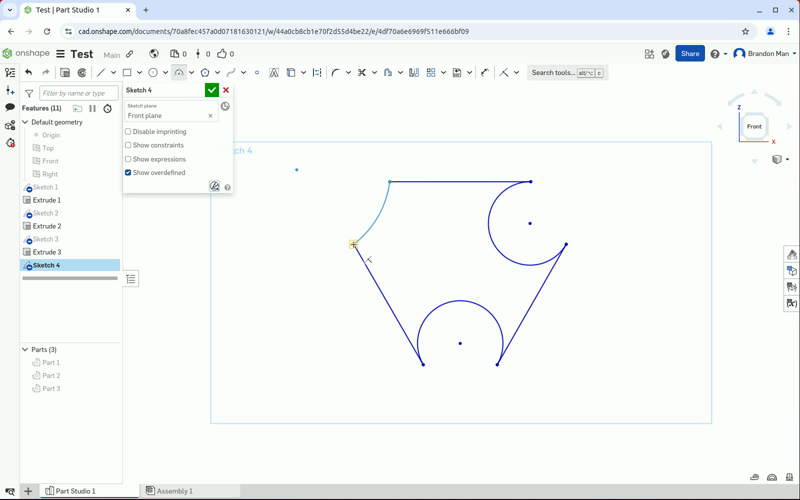
click(353, 244)
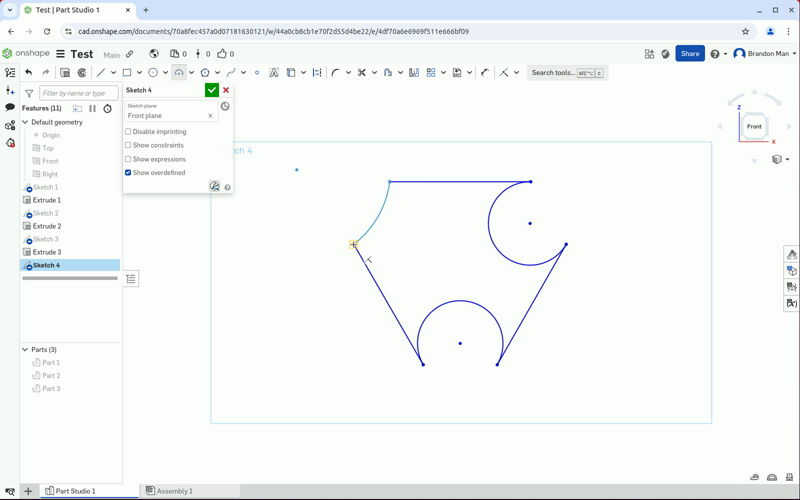
key_down(shift)
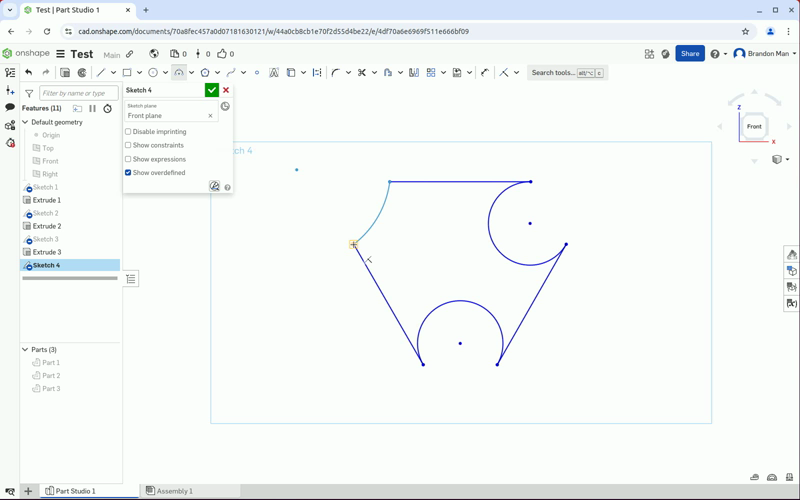
mouse_move(426, 244)
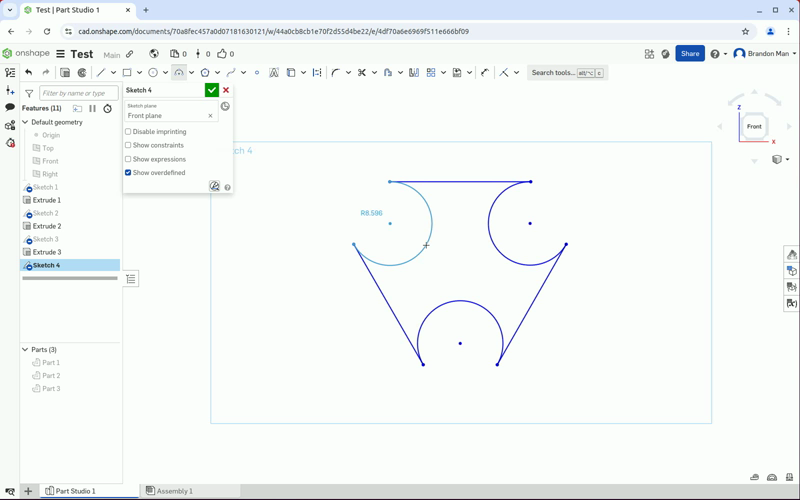
click(426, 244)
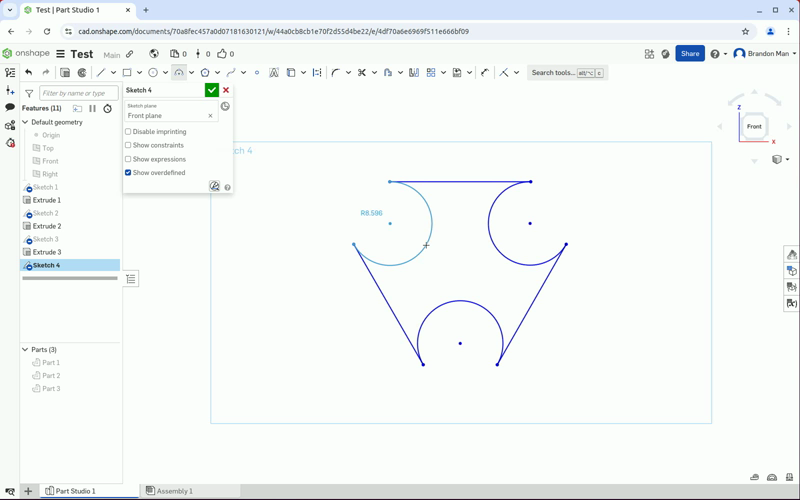
key_up(shift)
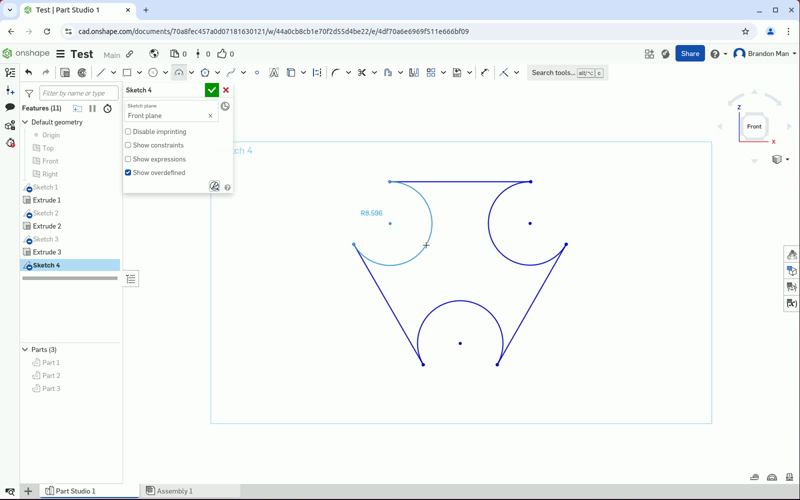
key(esc)
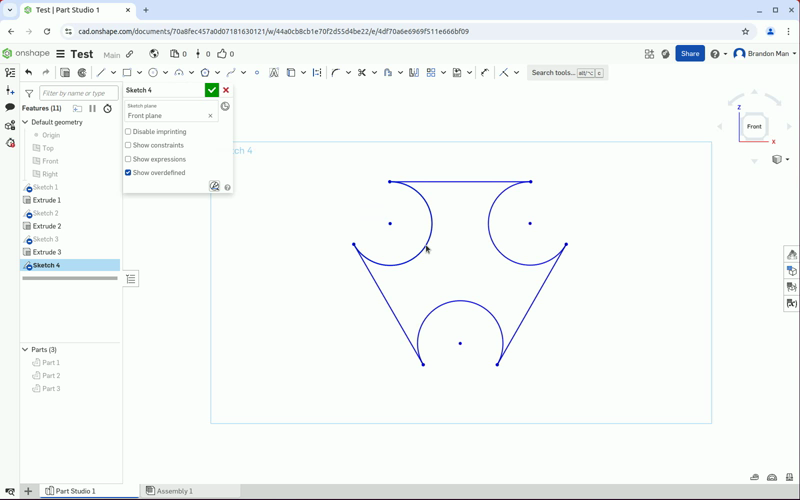
mouse_move(476, 195)
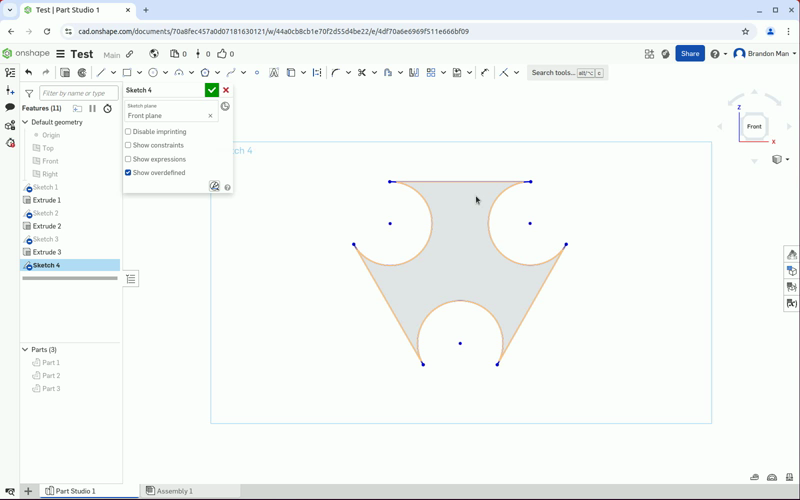
click(476, 195)
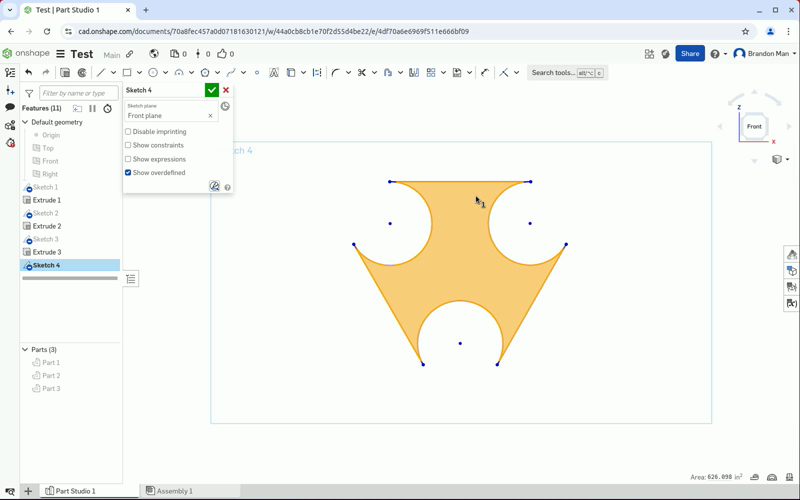
mouse_move(73, 352)
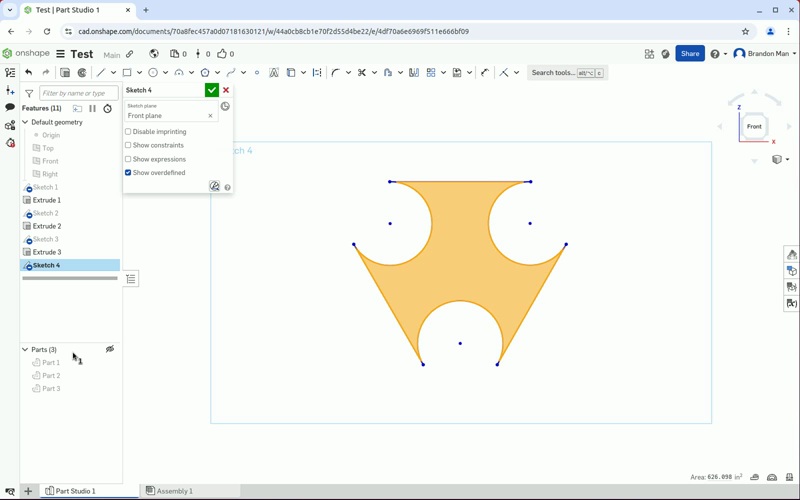
key(shift+y)
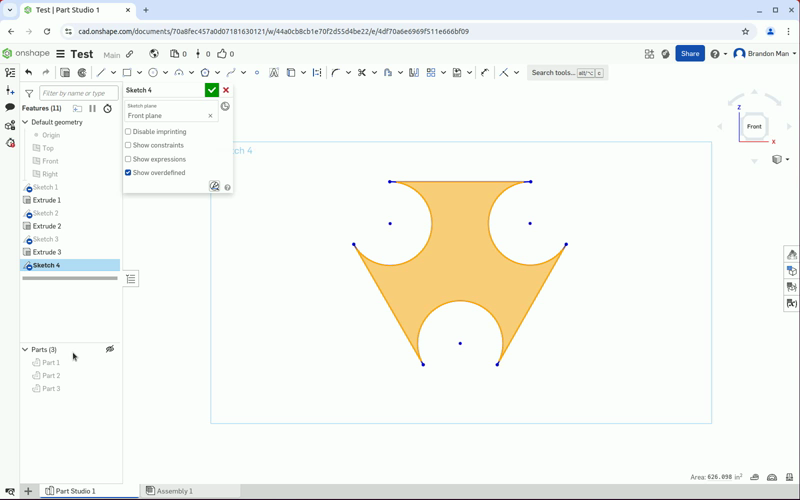
key(shift+e)
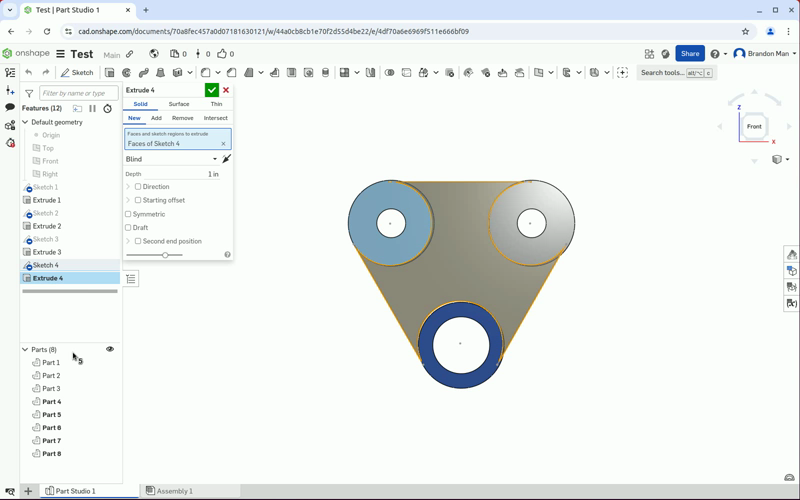
mouse_move(143, 106)
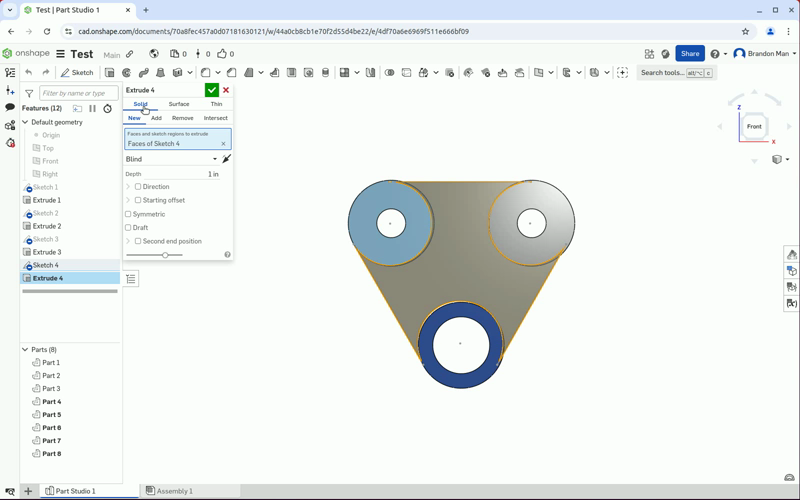
click(143, 106)
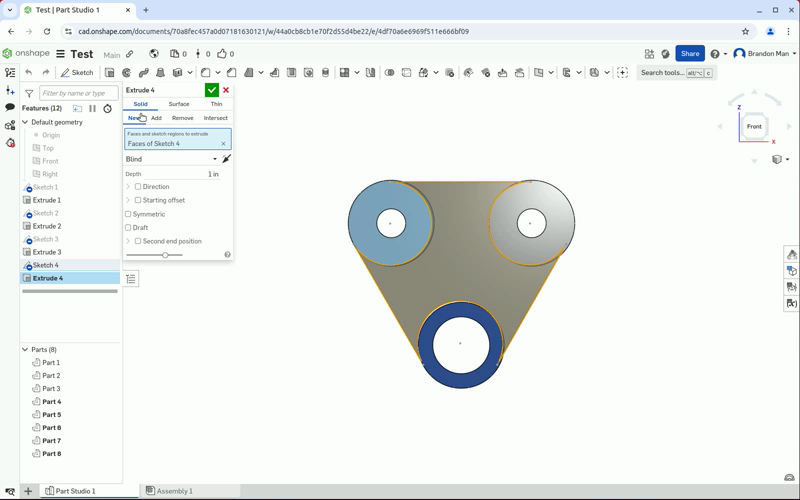
mouse_move(137, 120)
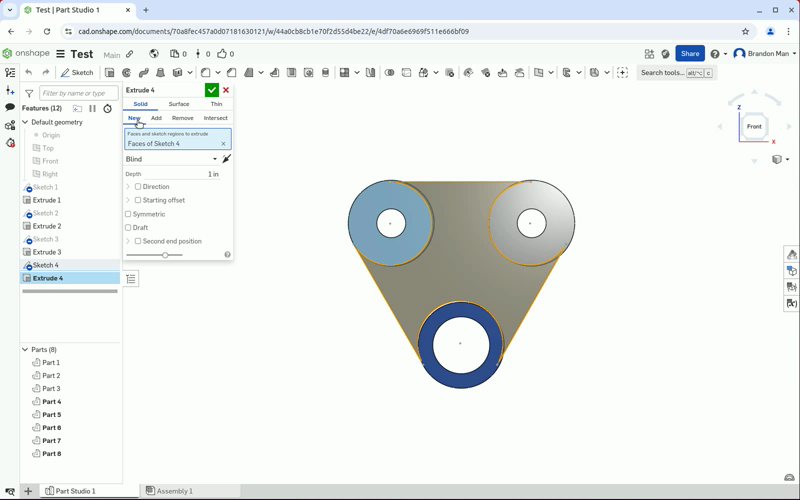
click(137, 120)
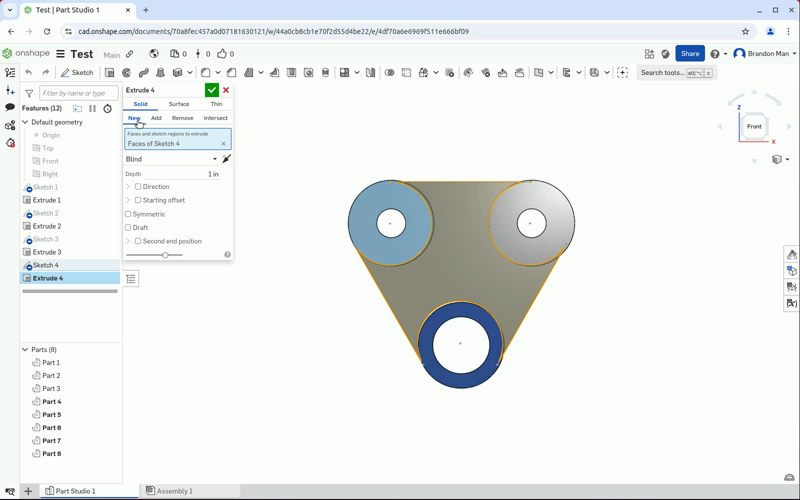
key(tab, 4)
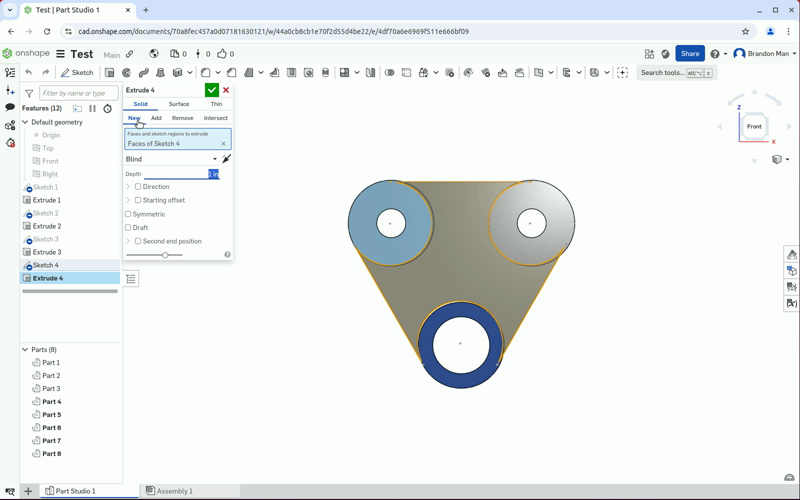
text(5.777)
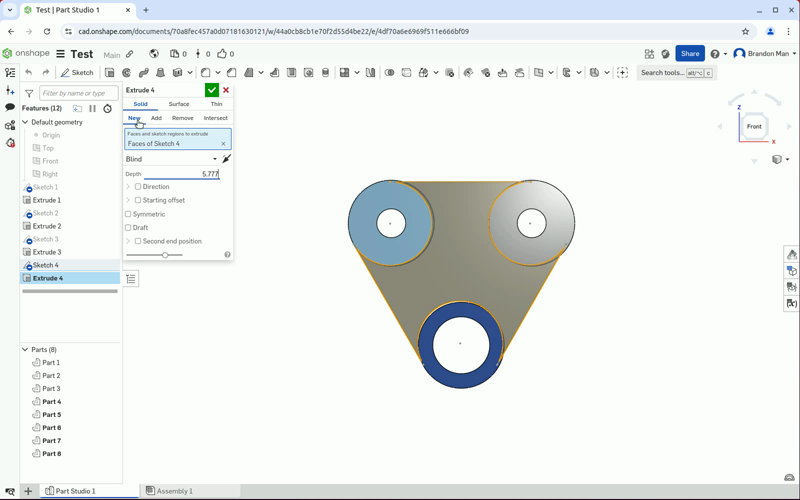
key(enter)
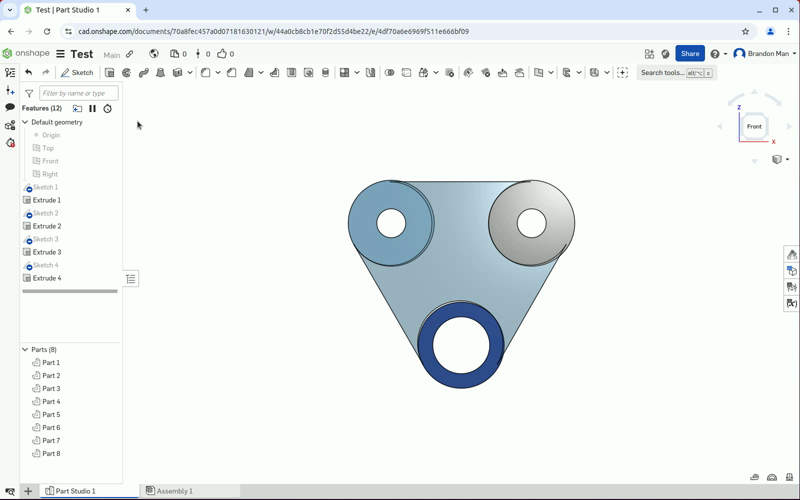
key(shift+h)
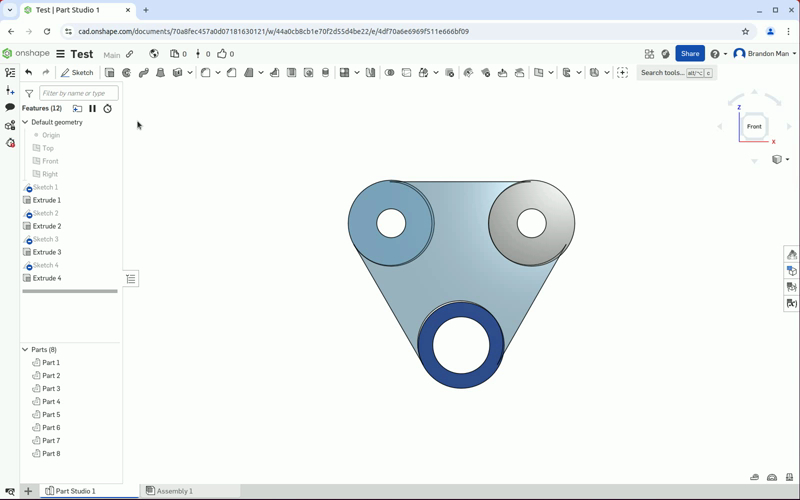
key(shift+h)
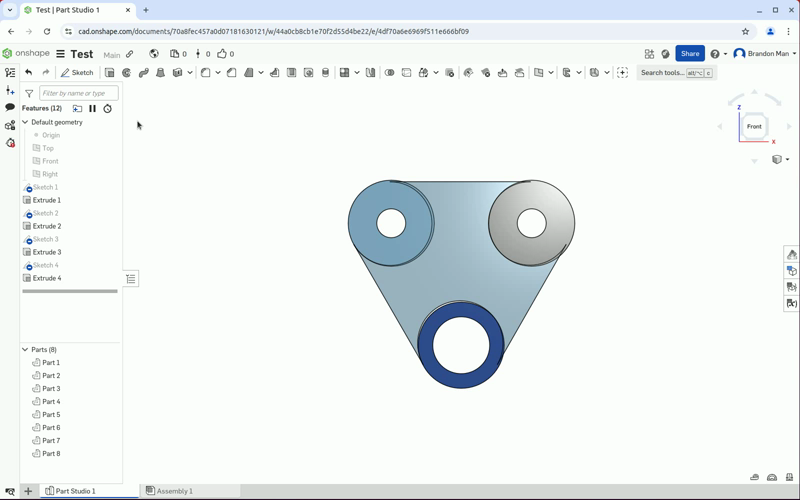
mouse_move(73, 189)
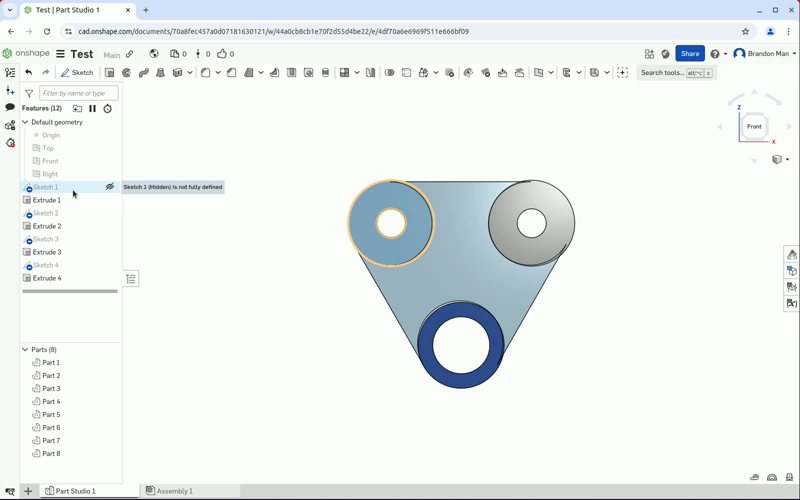
click(73, 189)
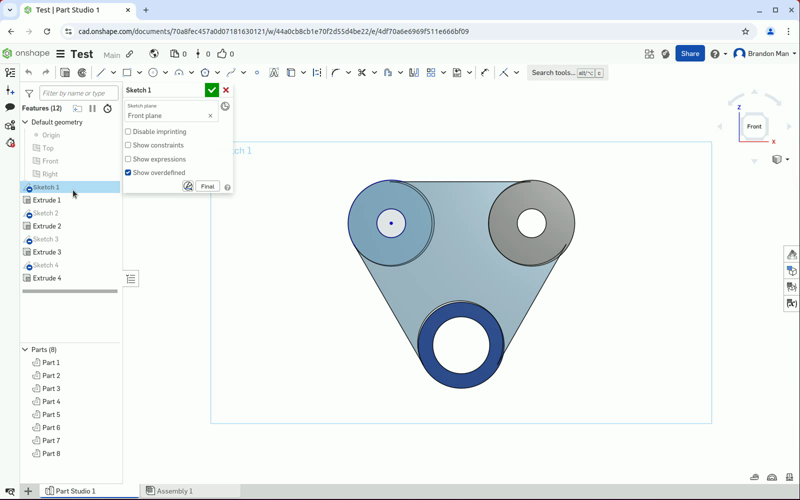
mouse_move(229, 92)
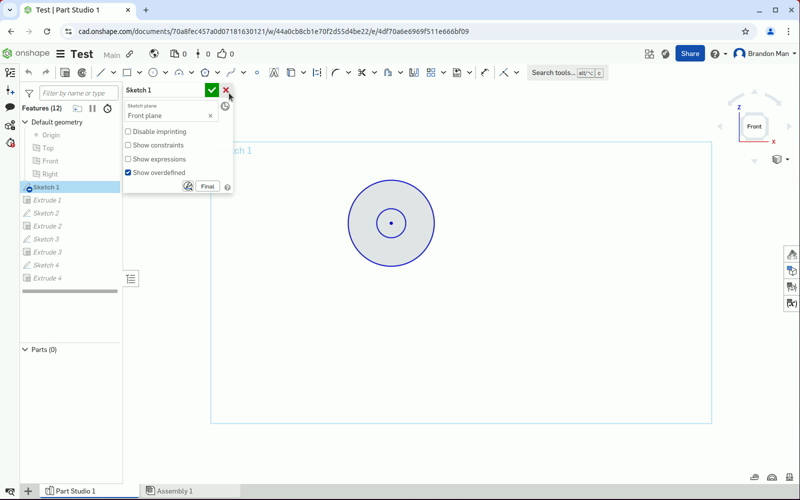
click(229, 92)
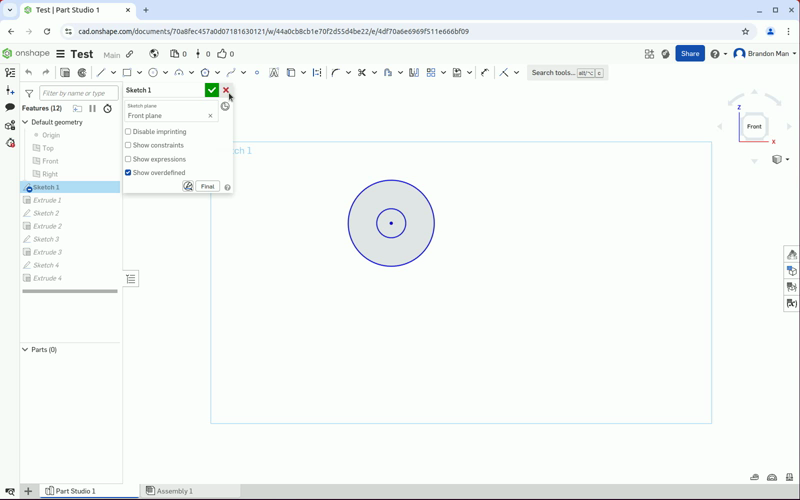
key(shift+s)
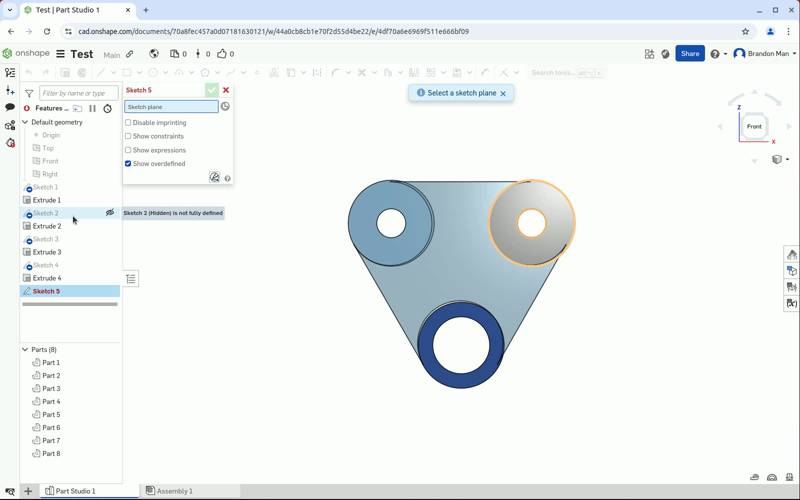
scroll(3)
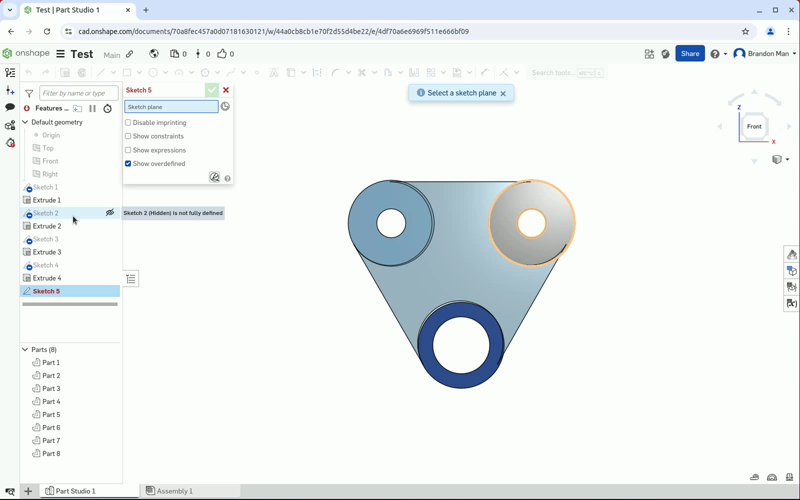
mouse_move(73, 163)
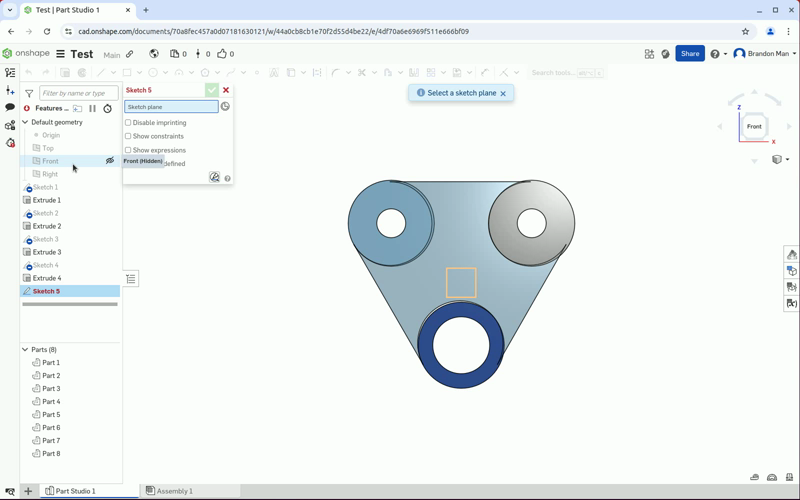
click(73, 163)
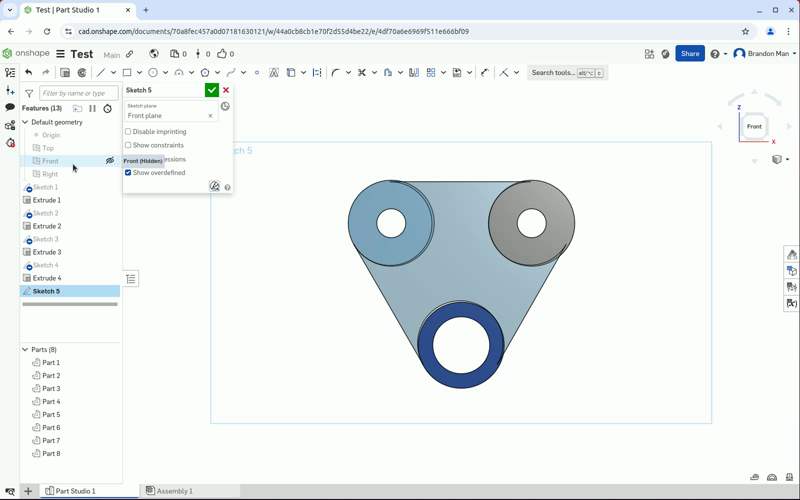
mouse_move(73, 352)
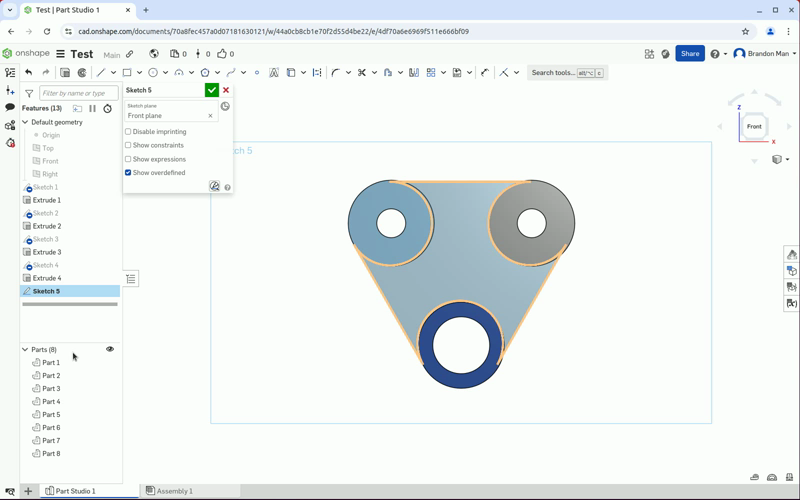
key(y)
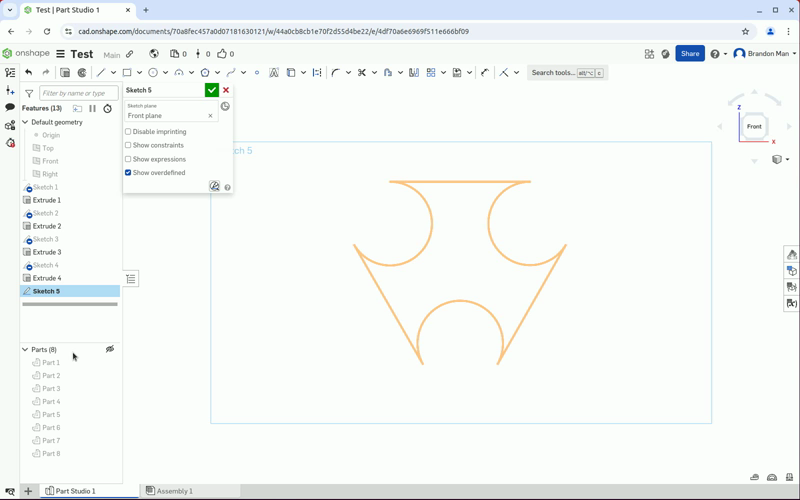
key(c)
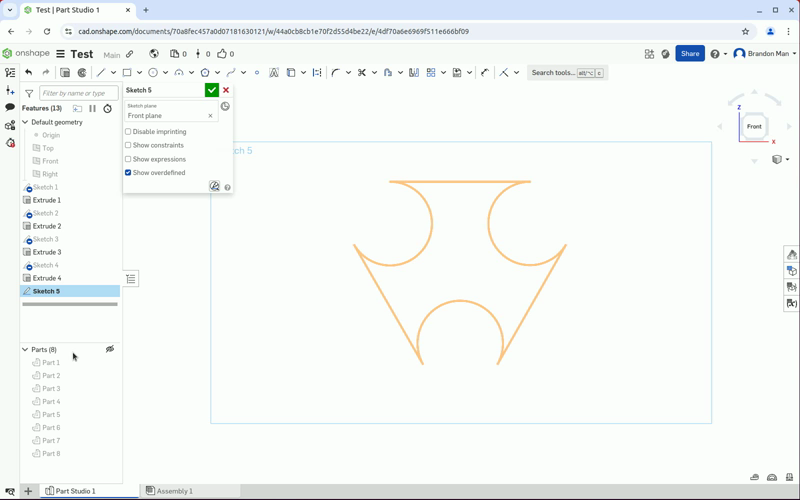
key_down(shift)
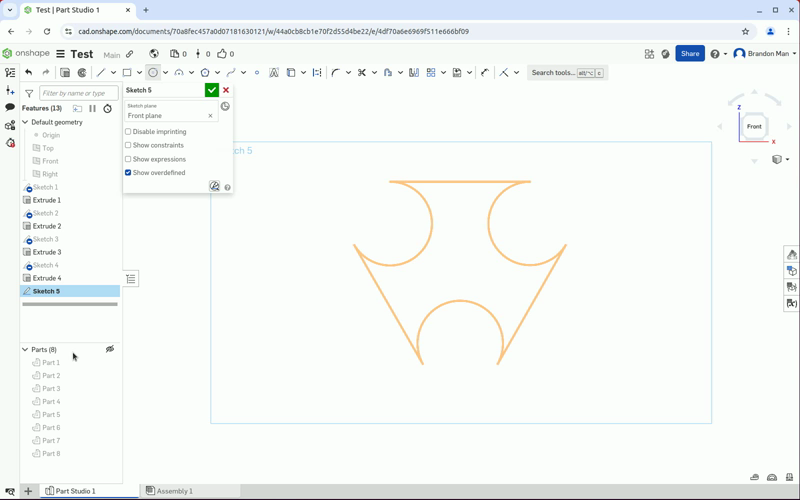
mouse_move(461, 345)
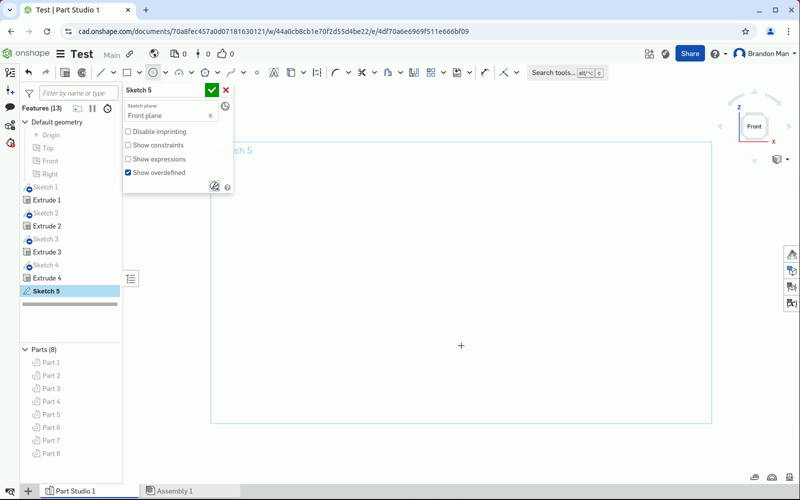
click(461, 345)
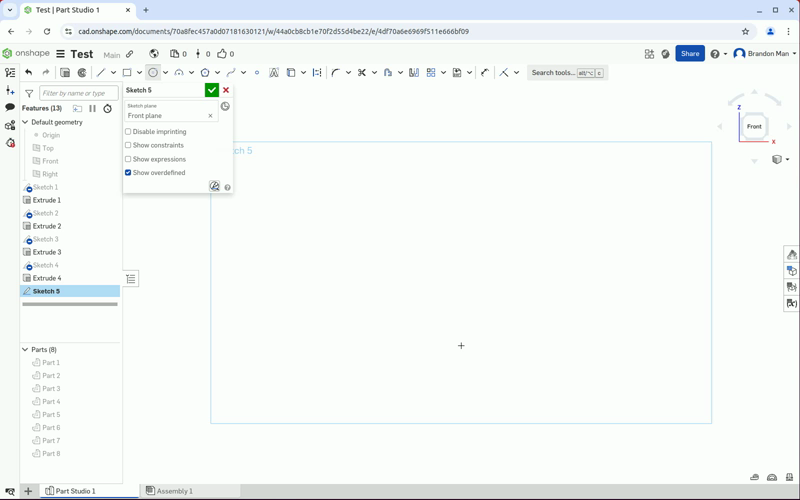
key_up(shift)
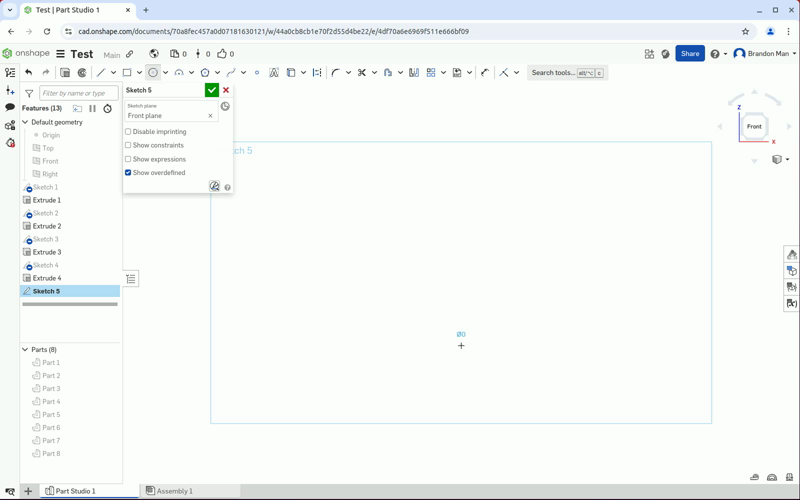
mouse_move(504, 345)
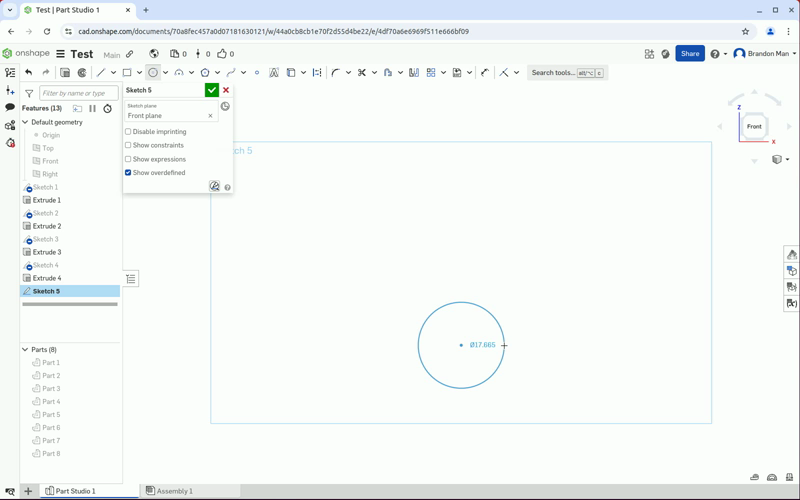
click(504, 345)
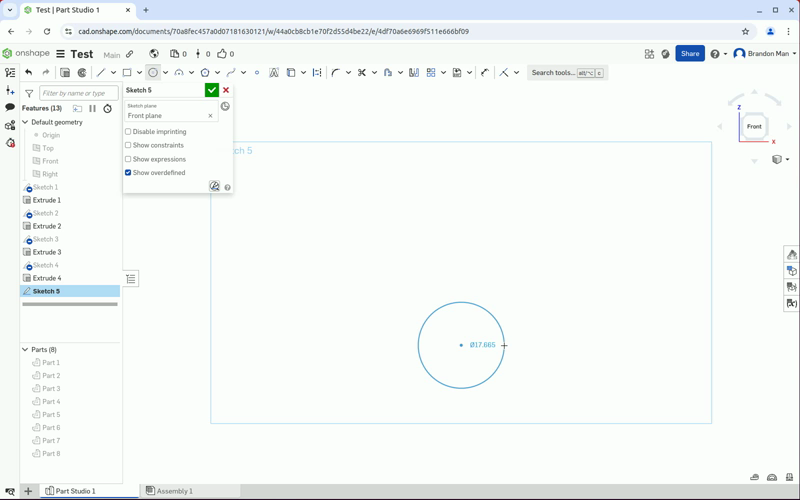
key(esc)
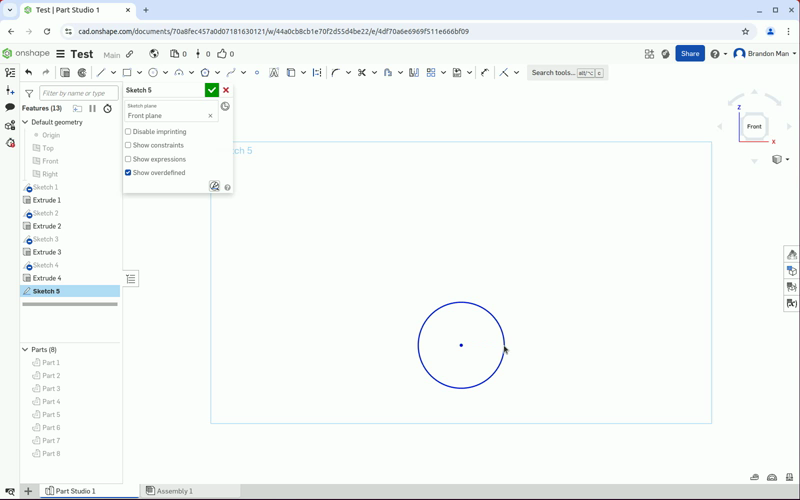
key(c)
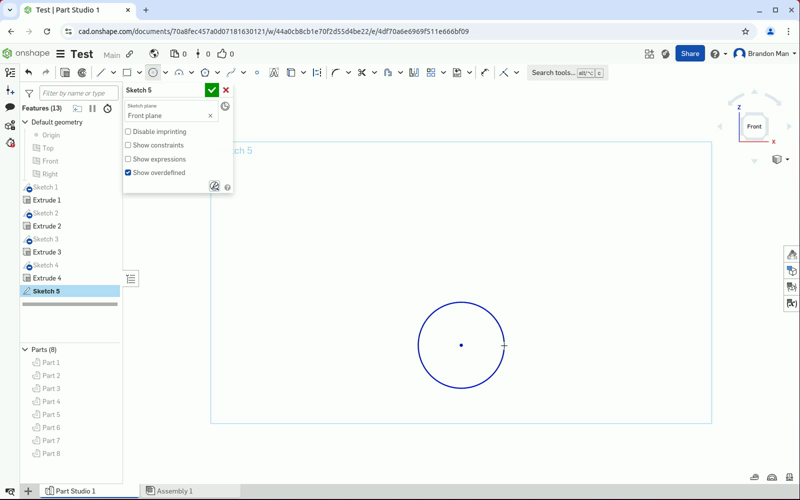
key_down(shift)
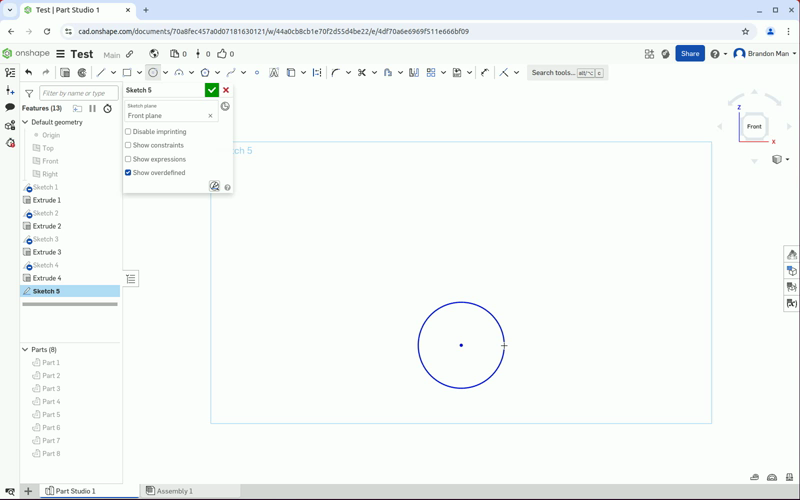
mouse_move(461, 345)
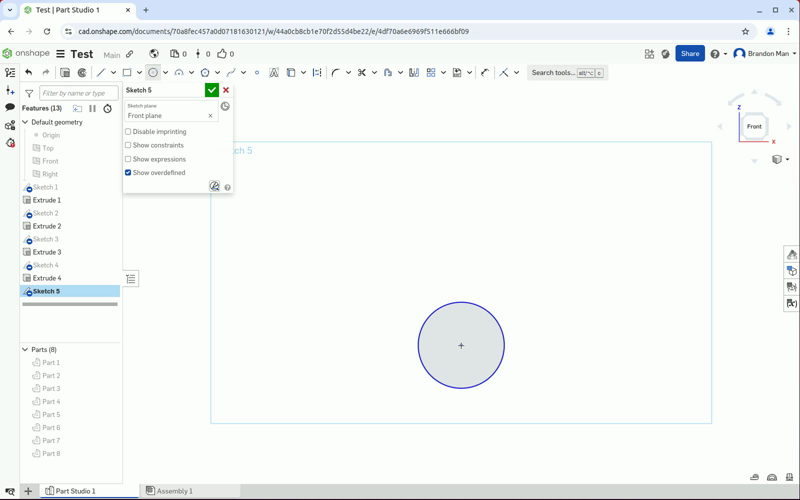
click(461, 345)
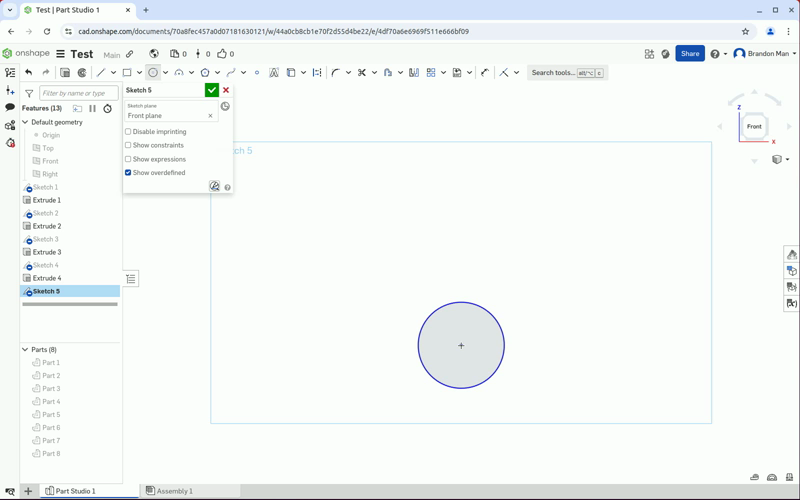
key_up(shift)
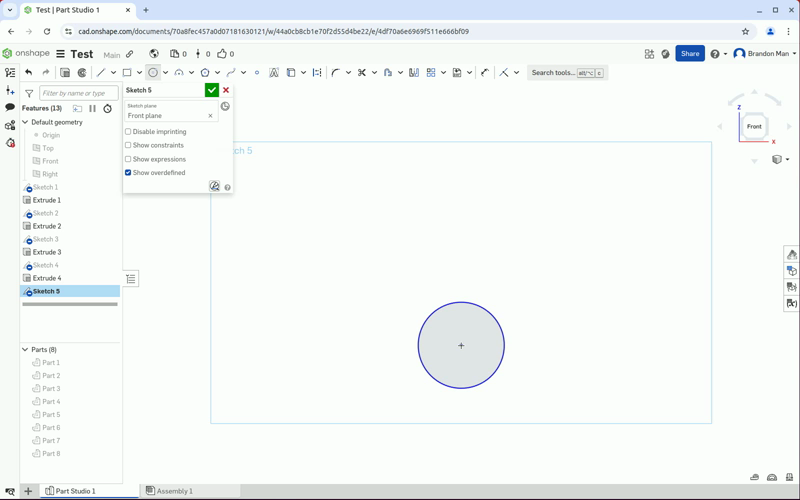
mouse_move(489, 345)
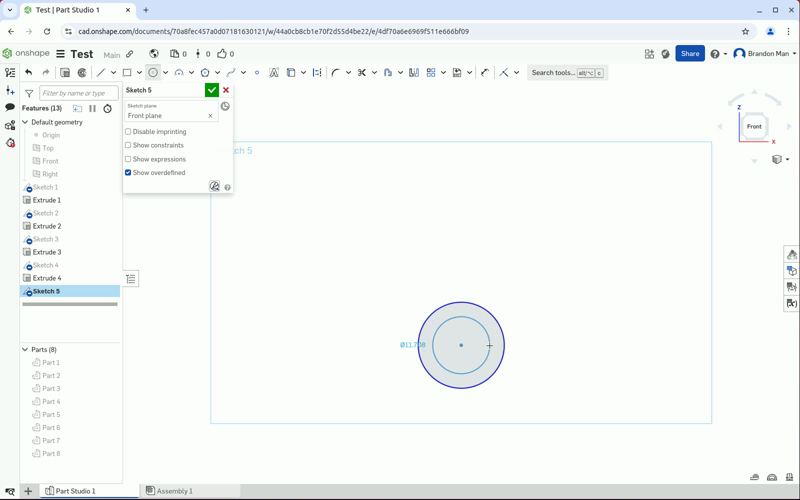
click(489, 345)
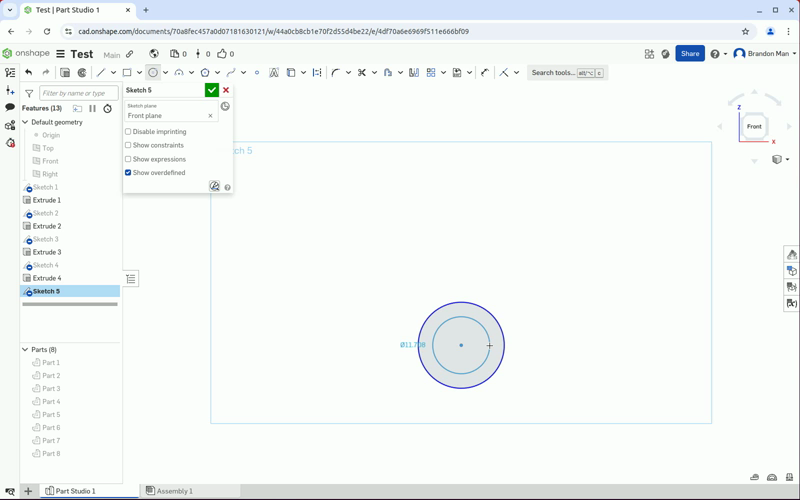
key(esc)
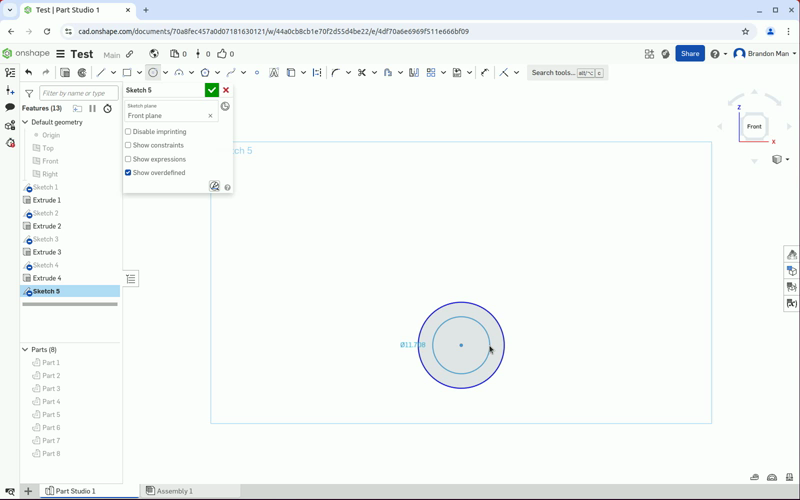
mouse_move(424, 332)
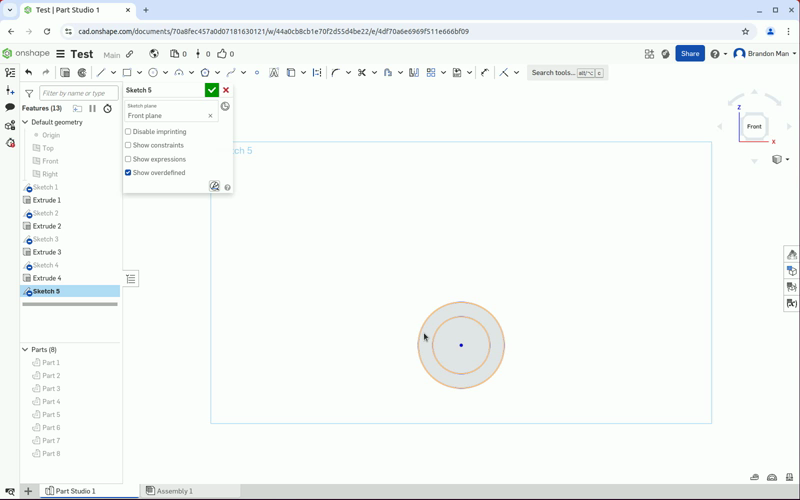
click(424, 332)
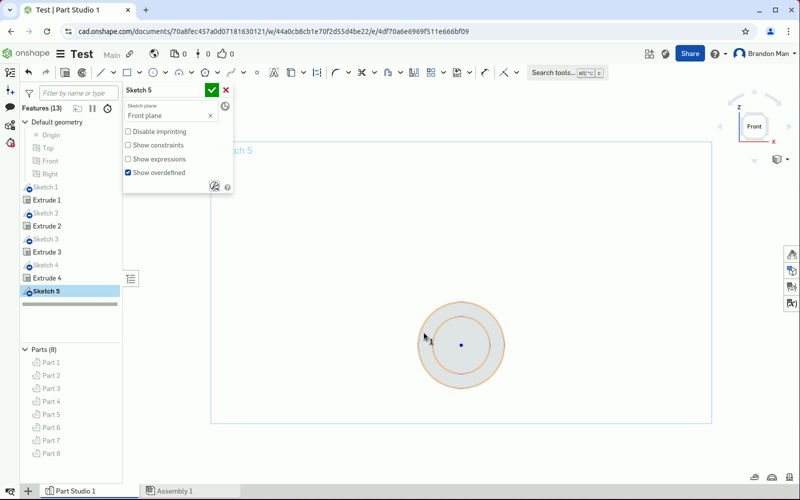
mouse_move(73, 352)
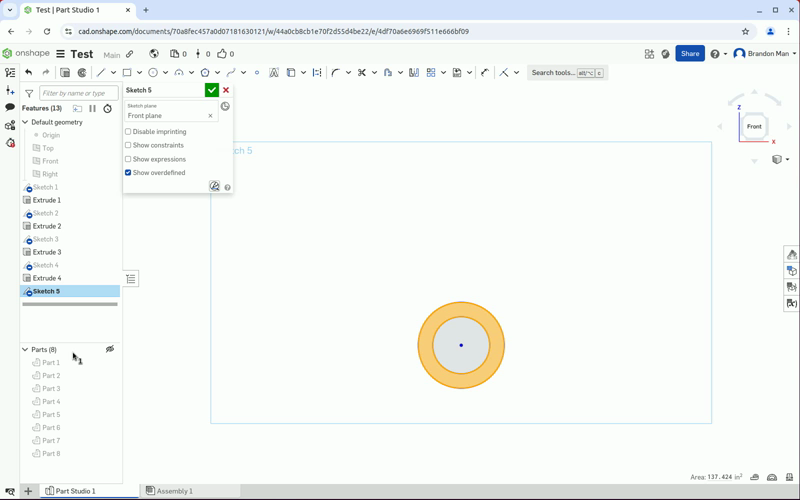
key(shift+y)
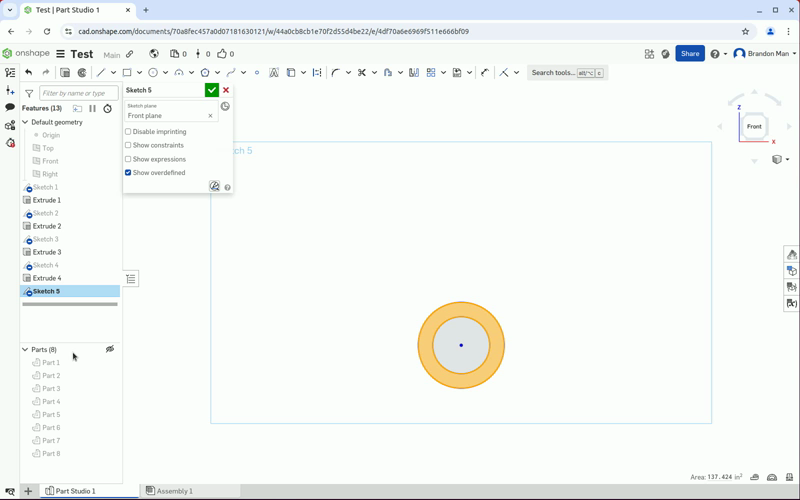
key(shift+e)
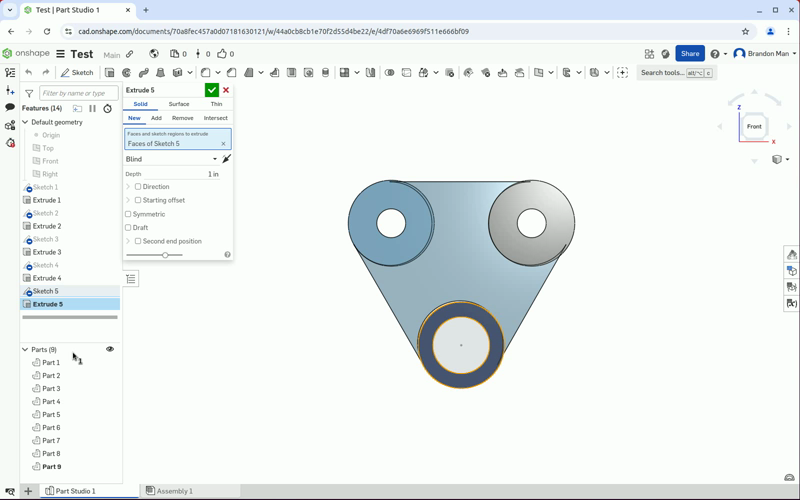
mouse_move(143, 106)
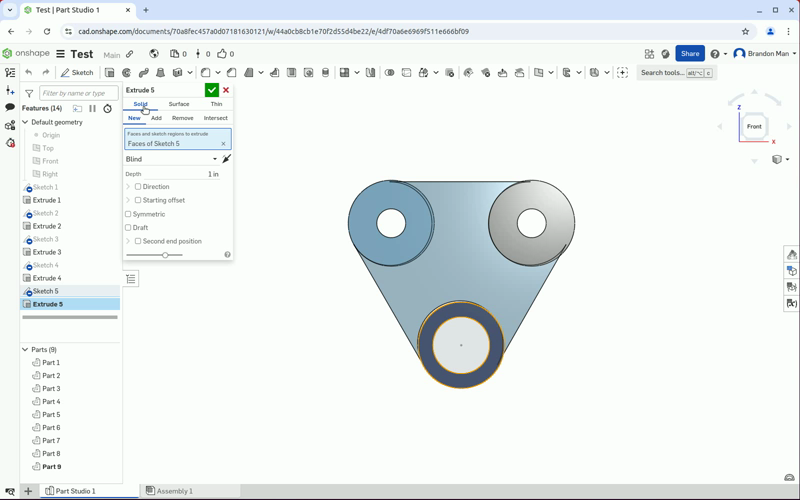
click(143, 106)
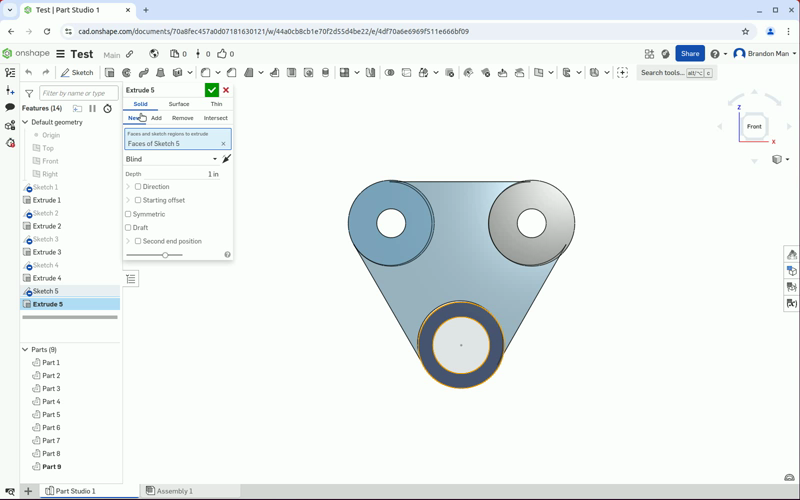
mouse_move(137, 120)
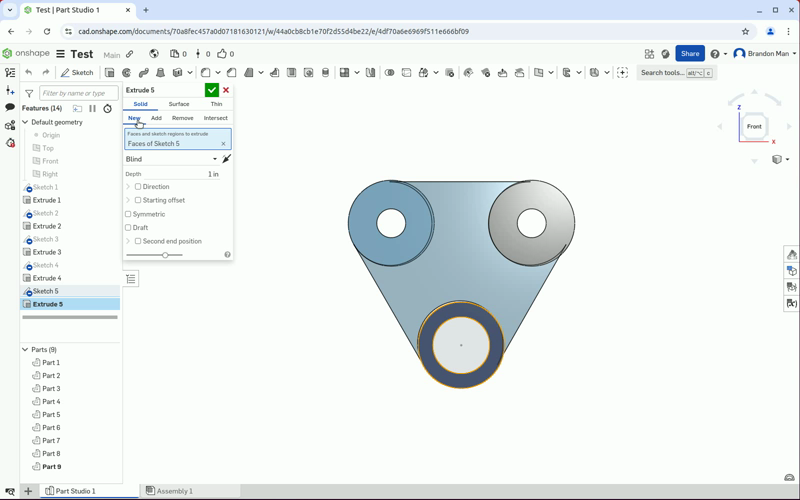
click(137, 120)
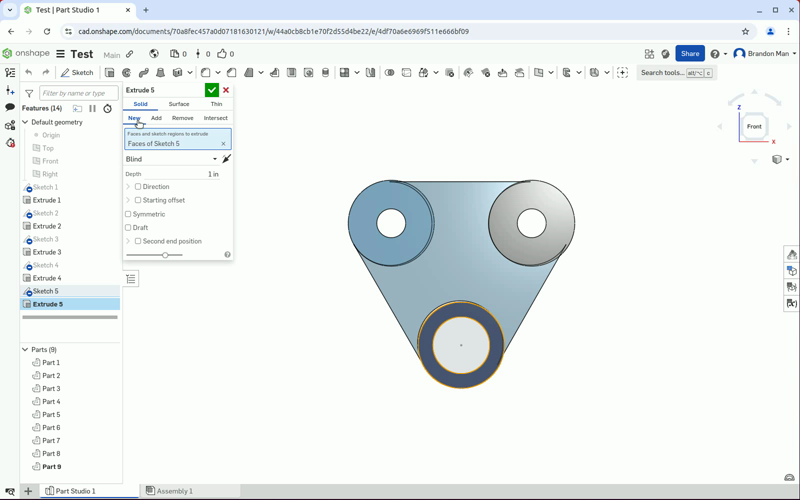
key(tab, 4)
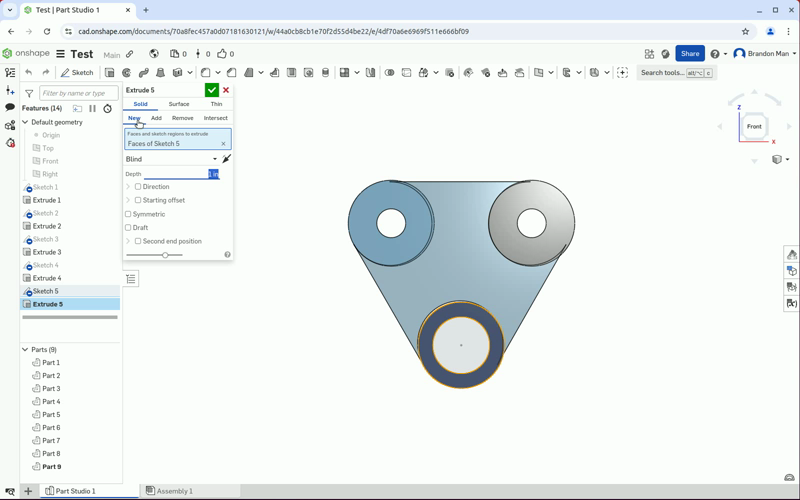
text(23.108)
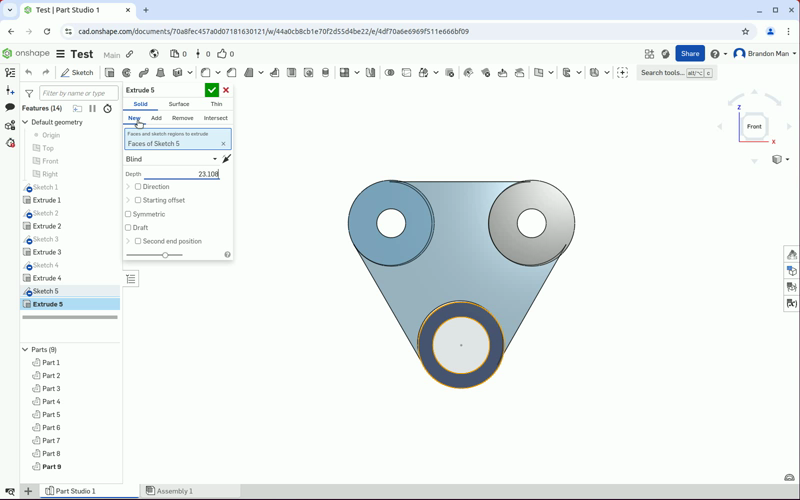
key(enter)
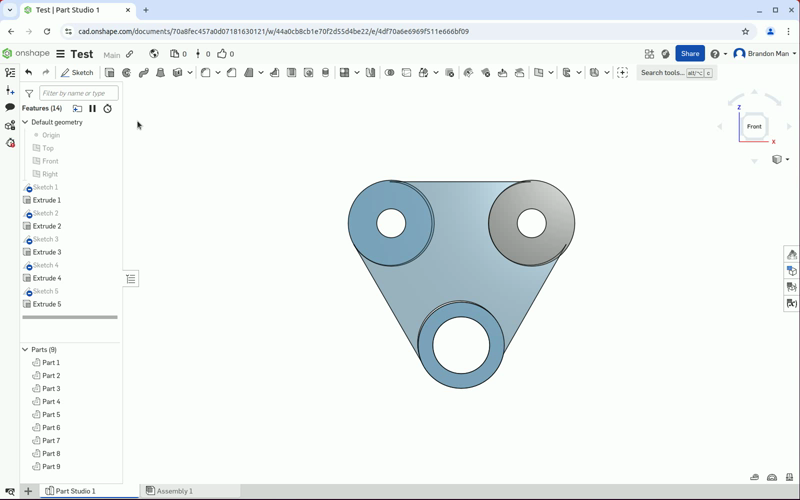
key(shift+h)
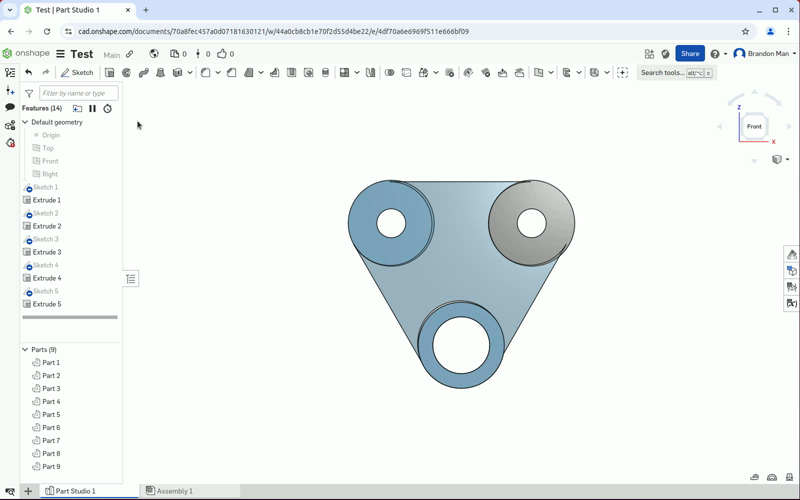
key(shift+h)
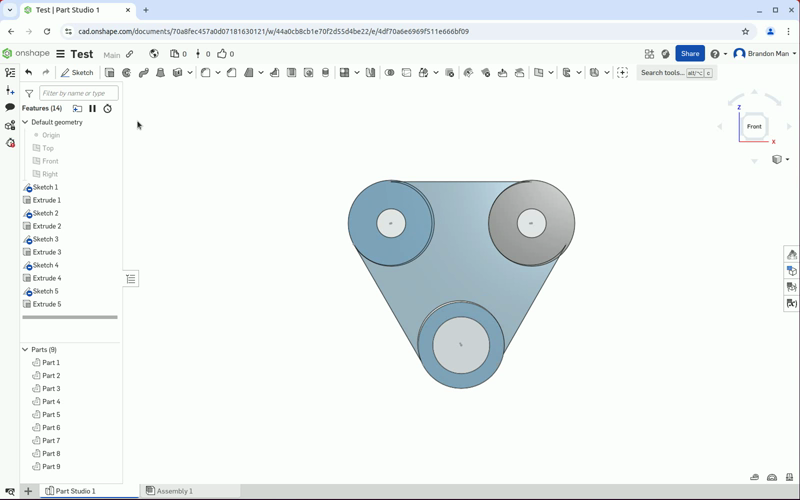
key(shift+7)
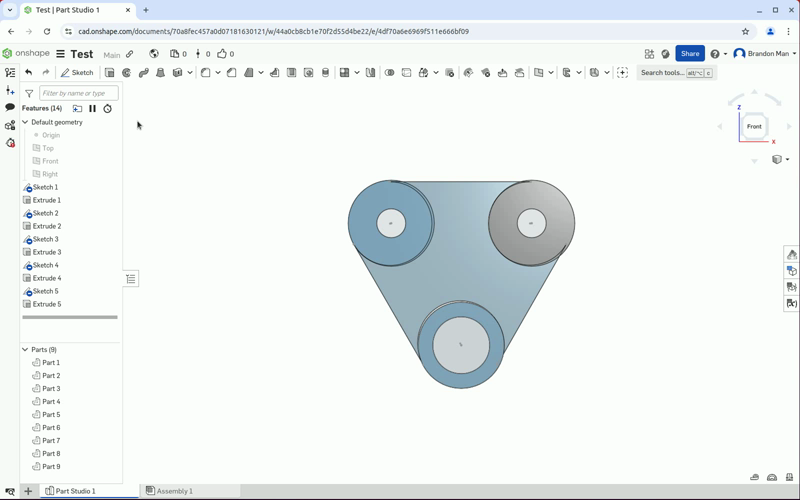
key(left, 2)
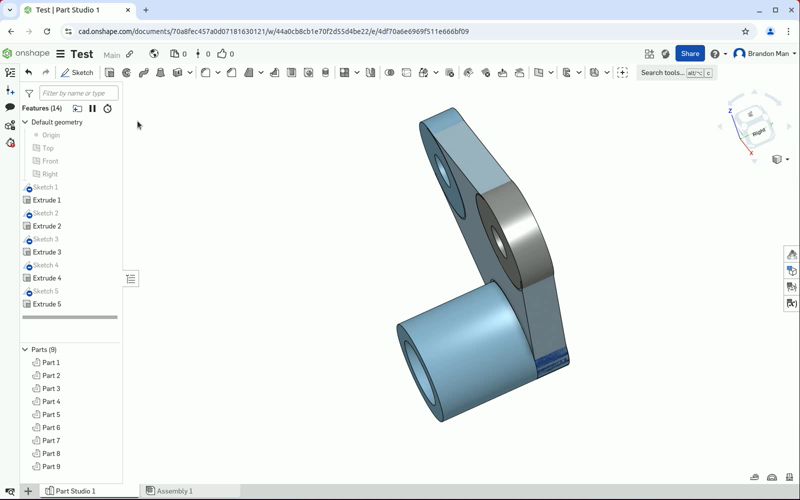
key(down, 2)
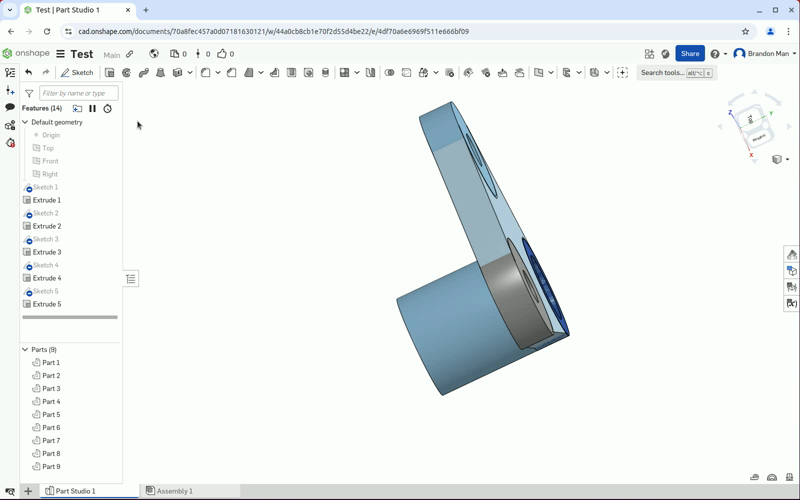
key(up, 2)
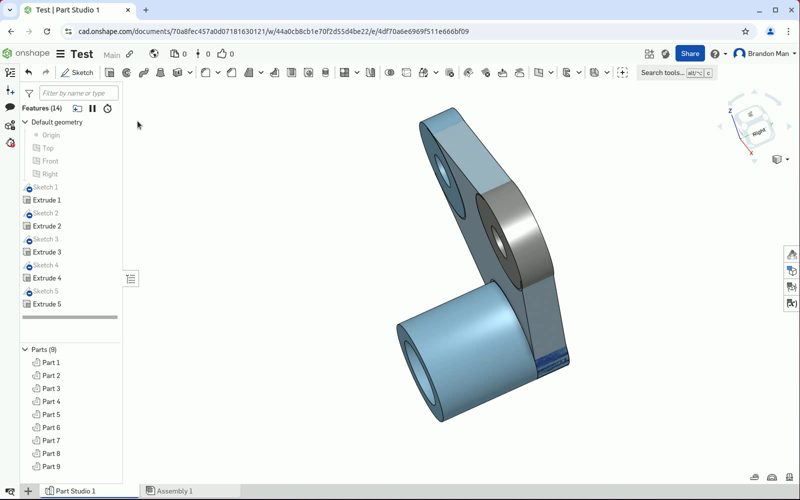
key(right, 2)
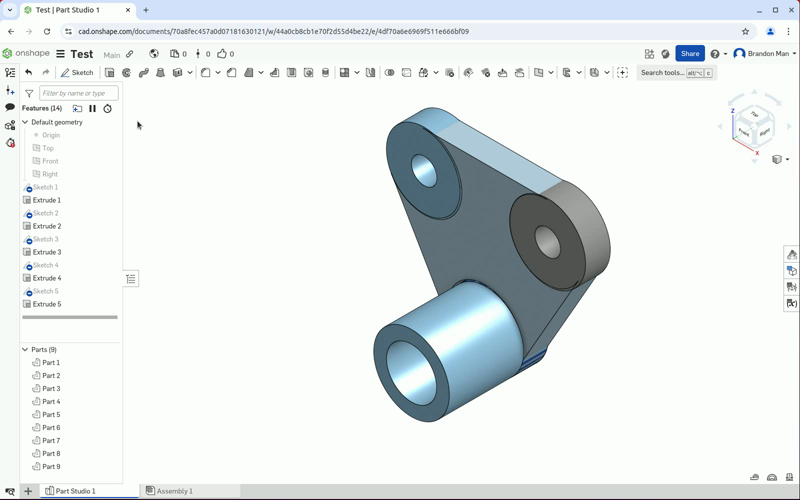
mouse_move(73, 189)
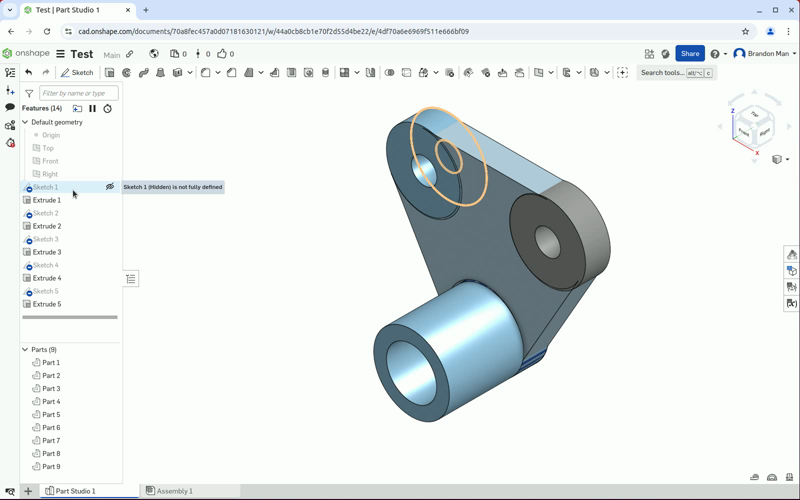
click(73, 189)